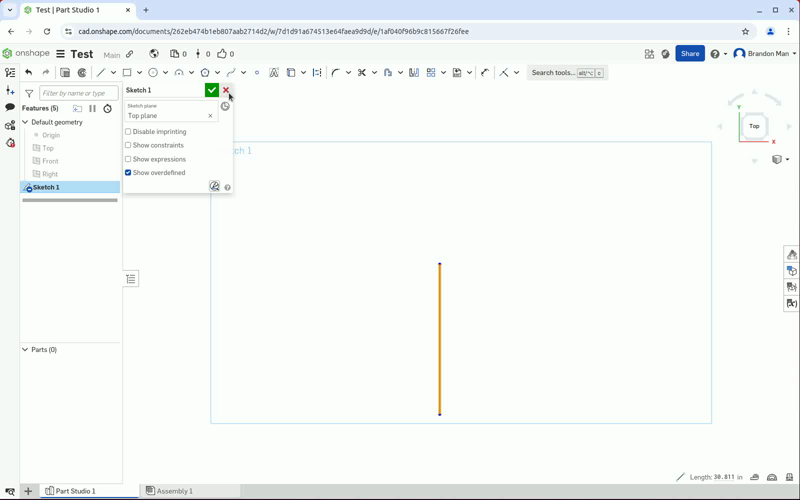
key(shift+h)
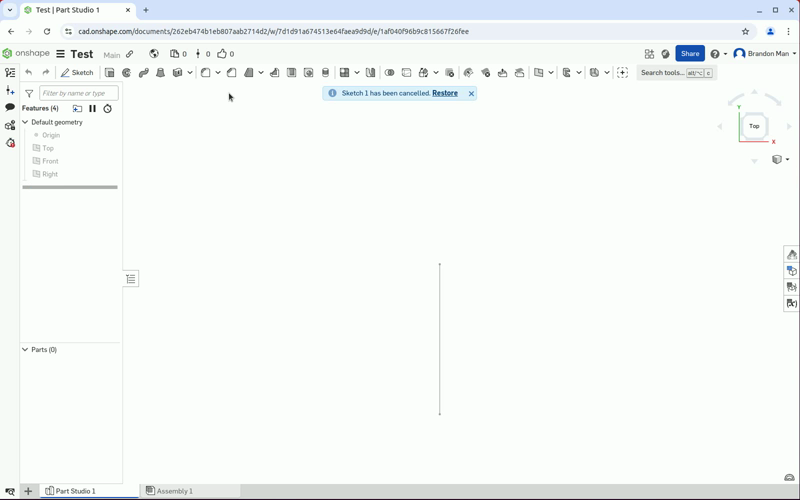
mouse_move(73, 352)
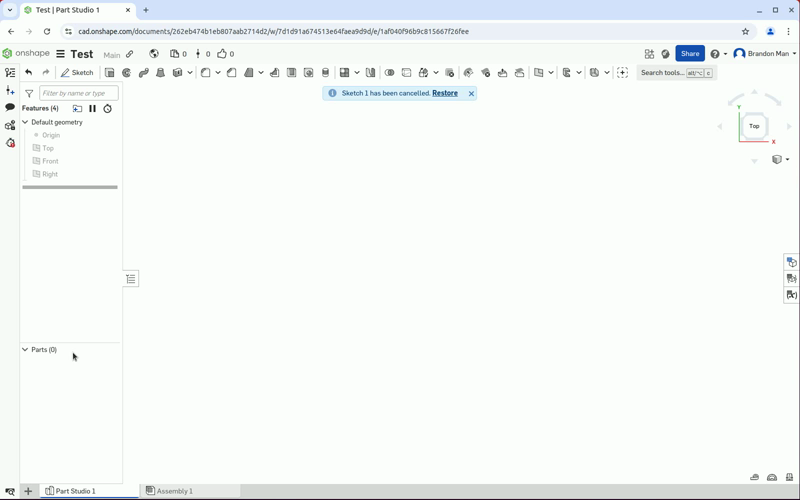
key(y)
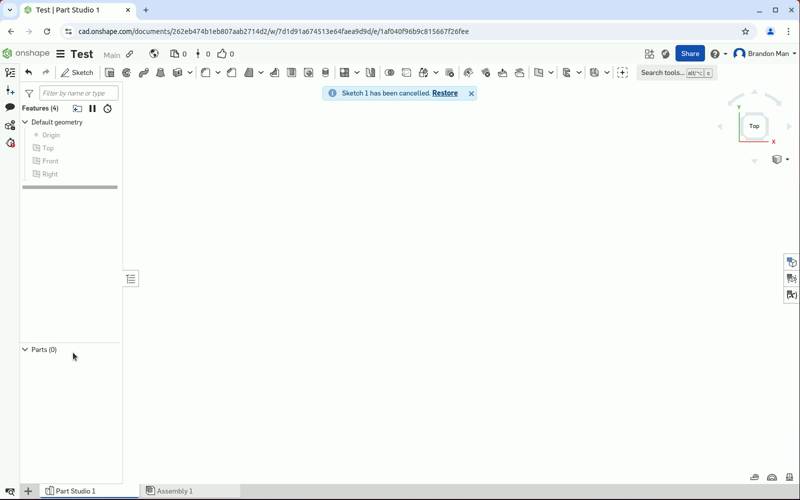
key(shift+p)
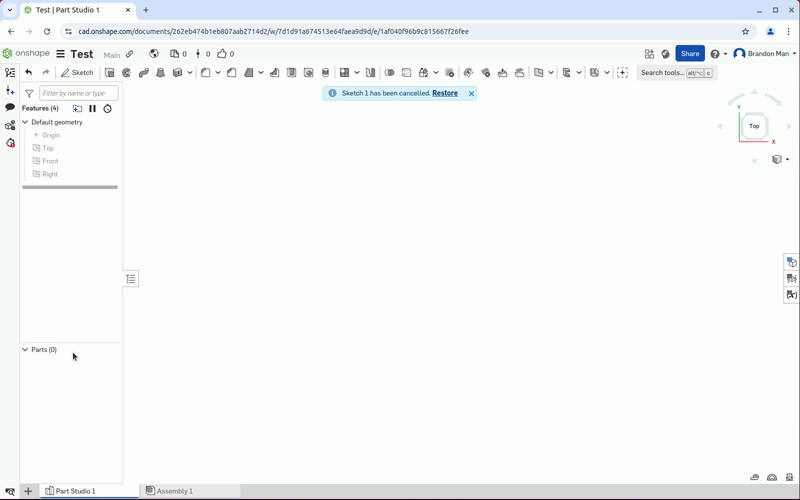
key(space)
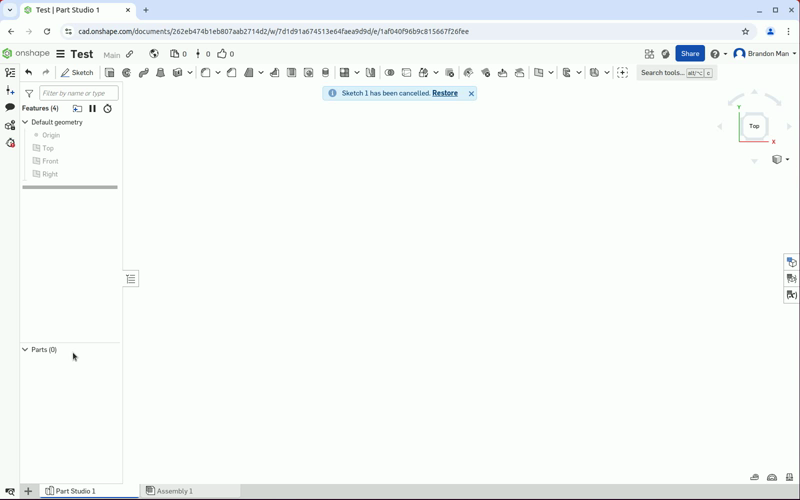
key_down(shift)
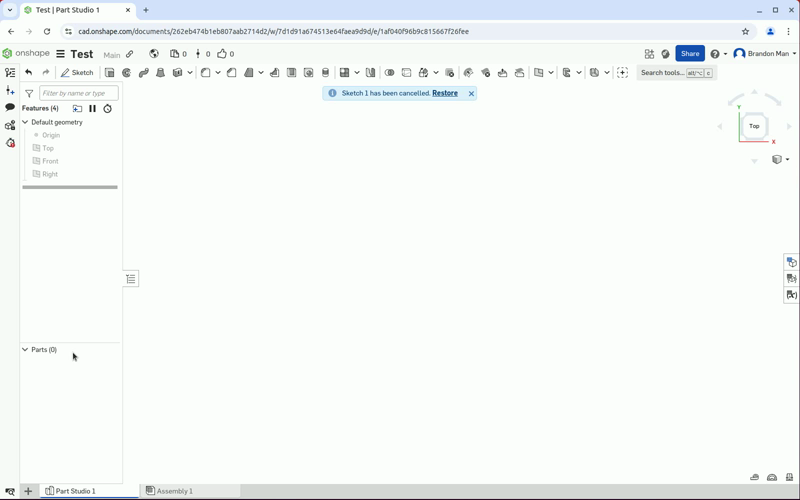
key(up)
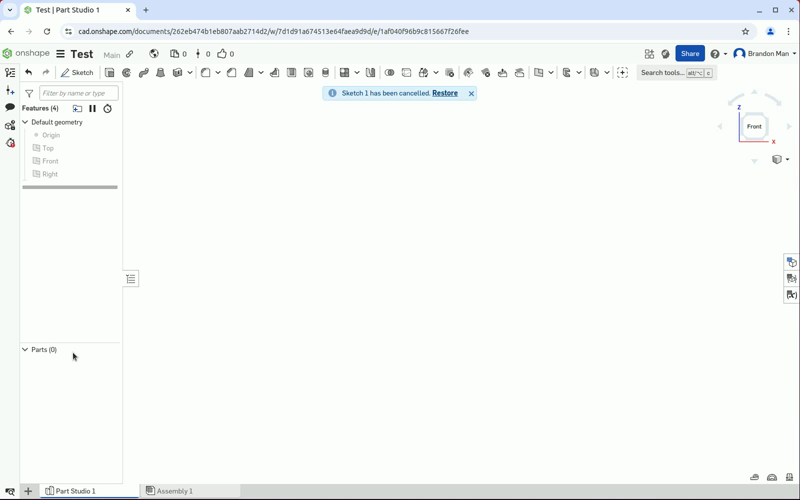
key_up(shift)
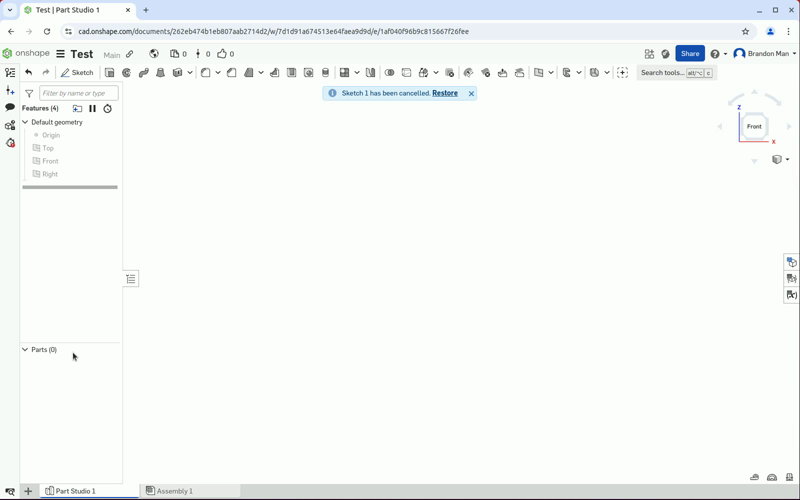
mouse_move(73, 352)
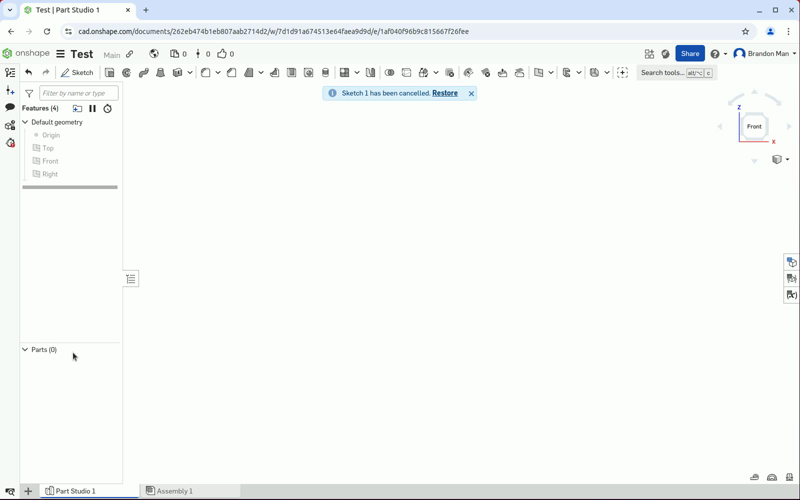
key(shift+y)
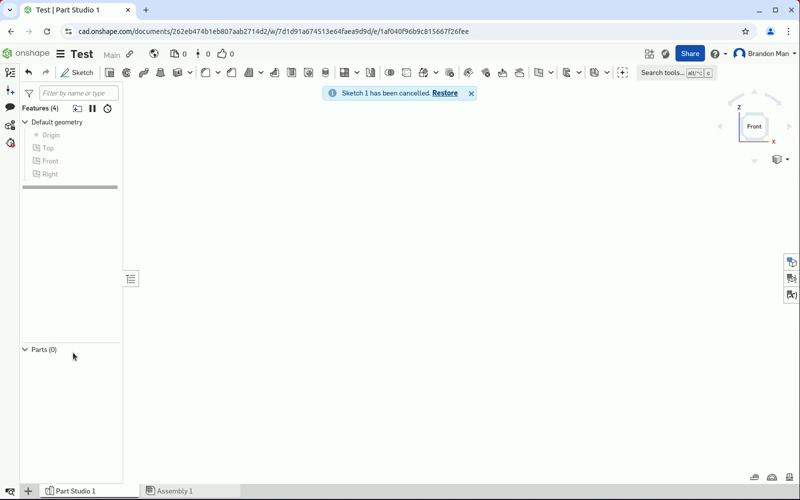
key(shift+s)
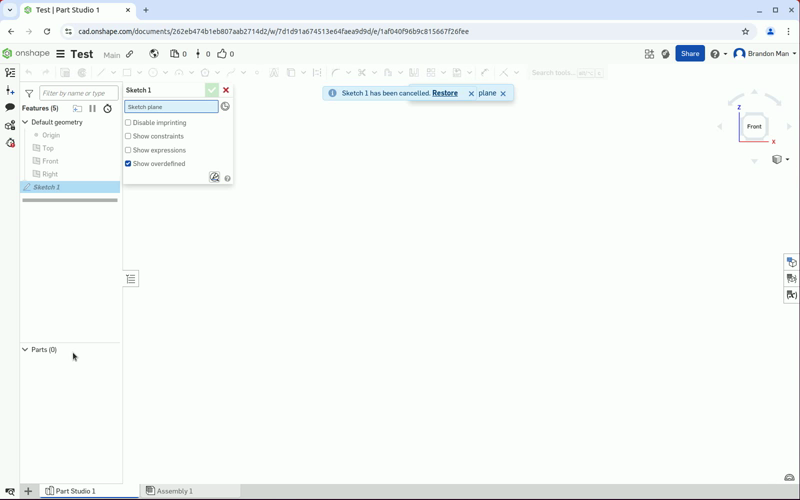
mouse_move(73, 163)
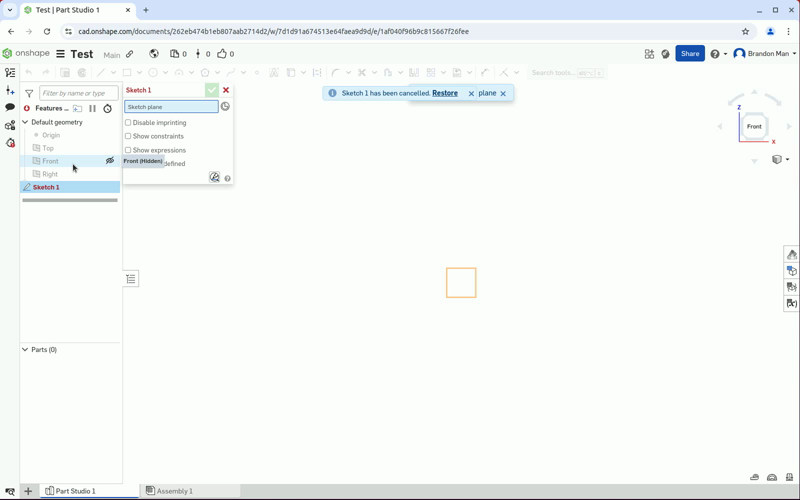
click(73, 163)
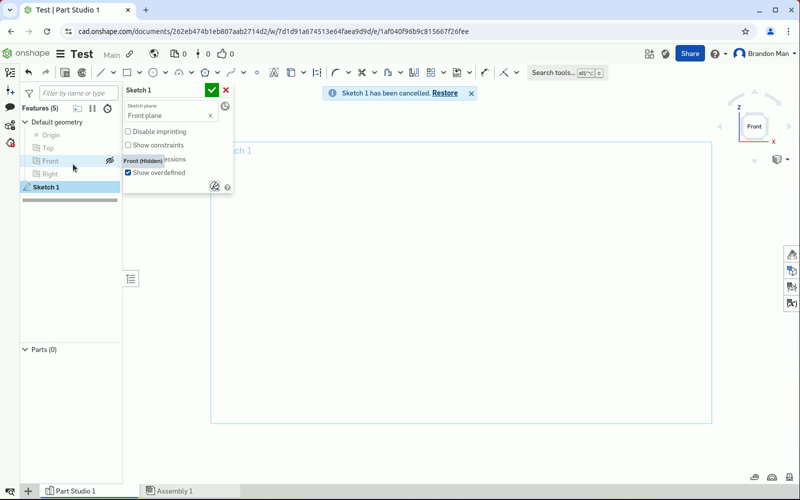
mouse_move(73, 352)
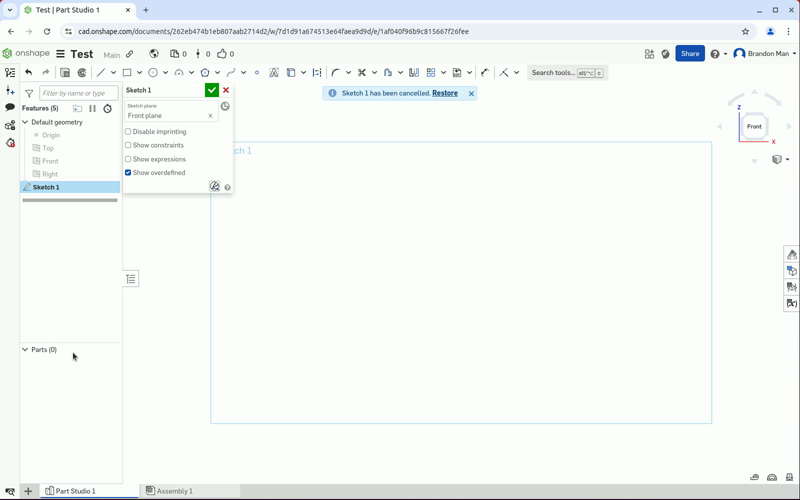
key(y)
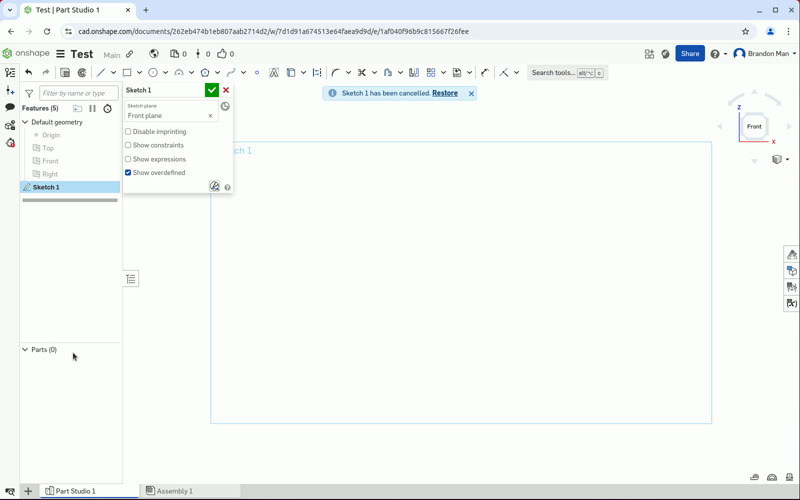
key(l)
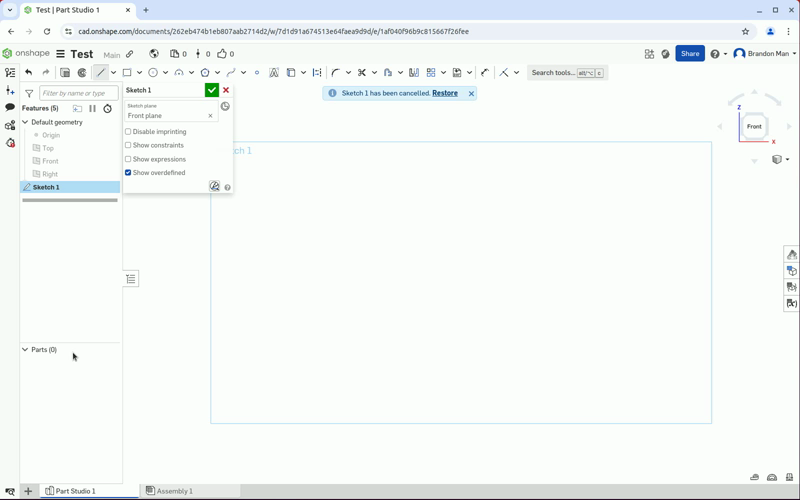
key_down(shift)
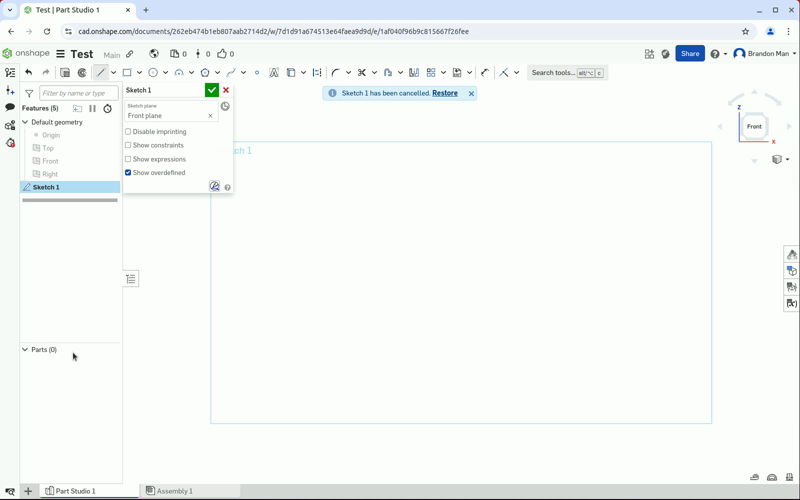
mouse_move(348, 282)
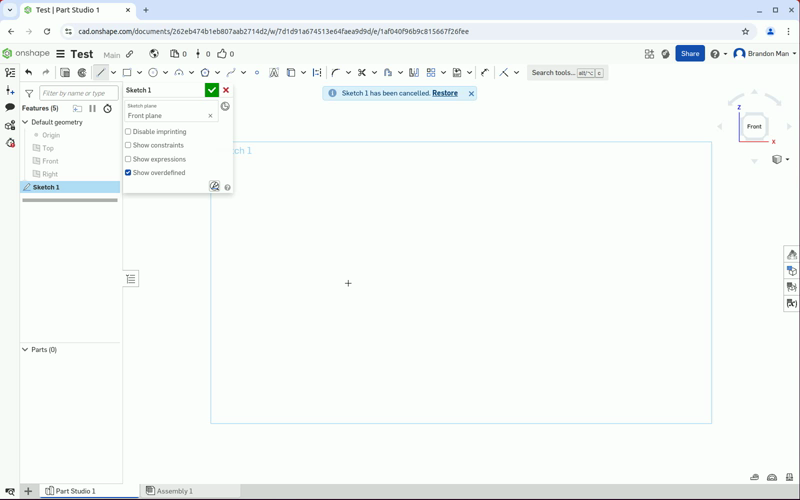
click(348, 282)
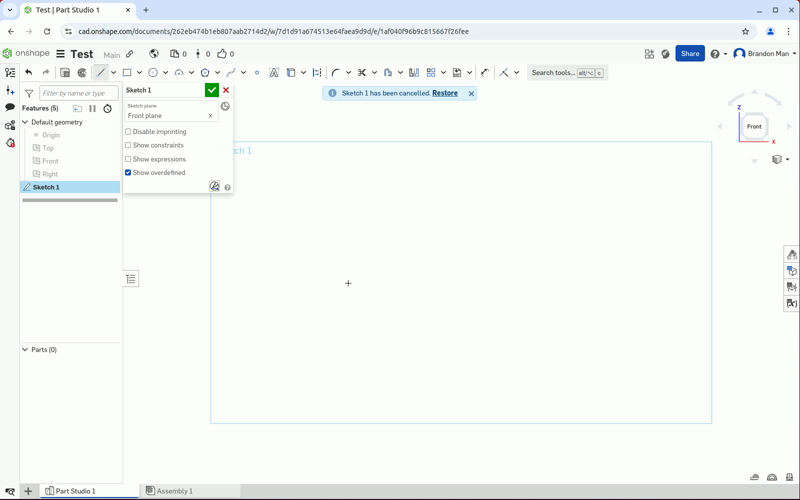
key_up(shift)
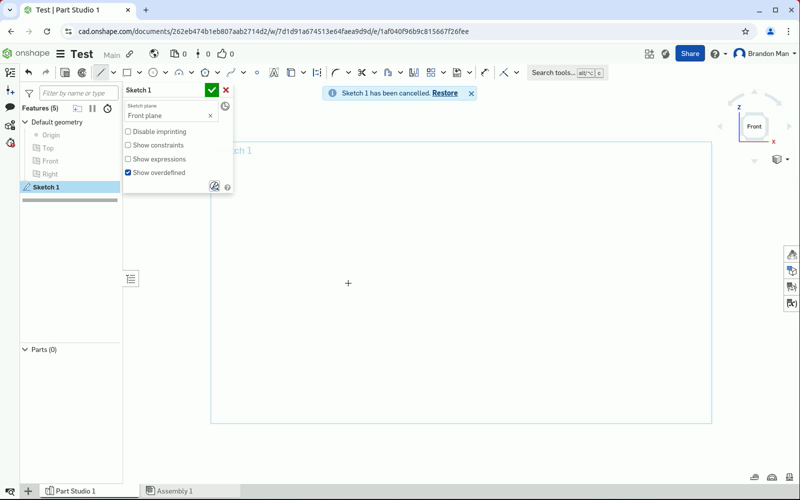
key_down(shift)
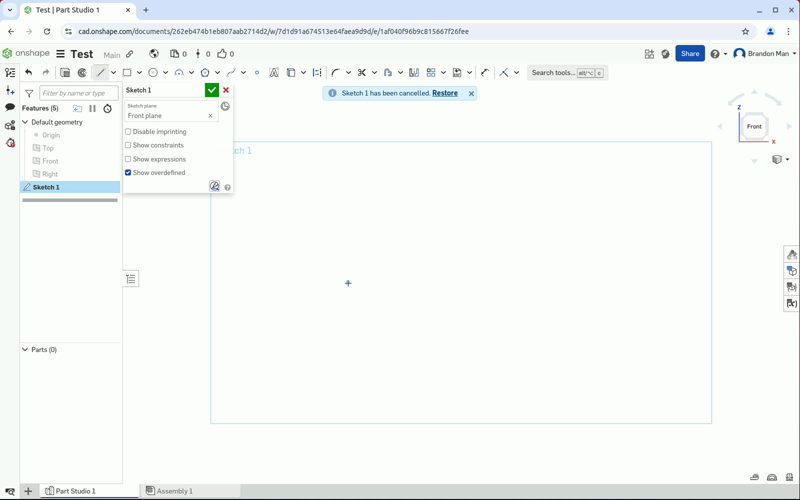
mouse_move(378, 282)
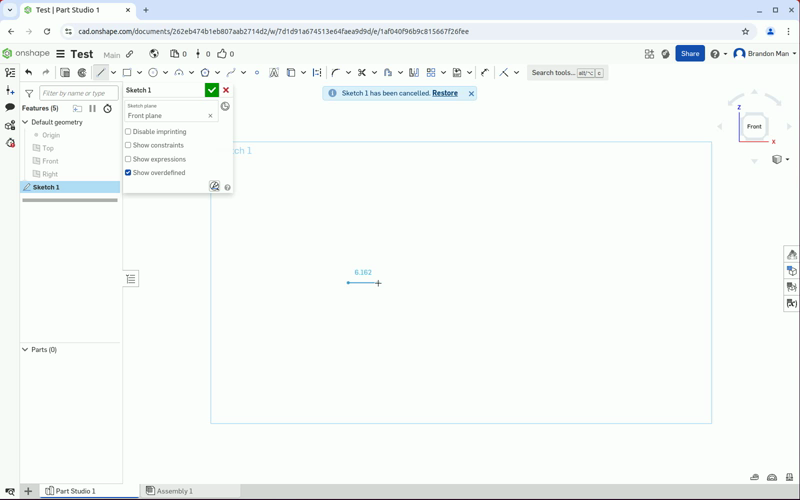
mouse_move(402, 282)
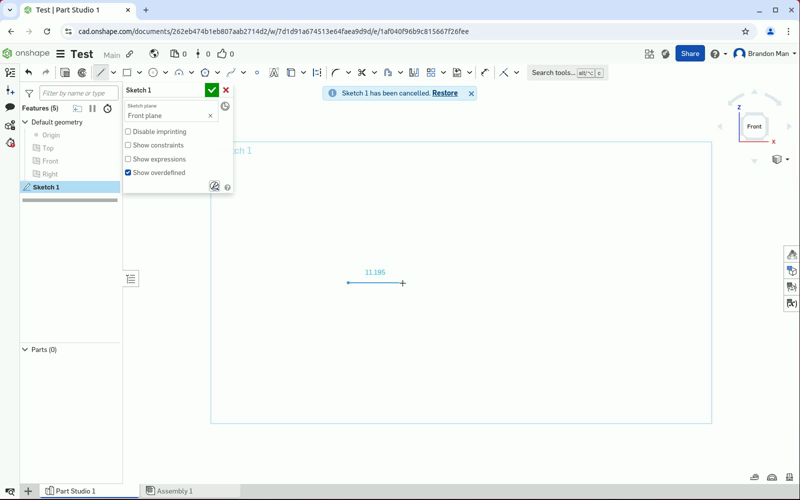
click(402, 282)
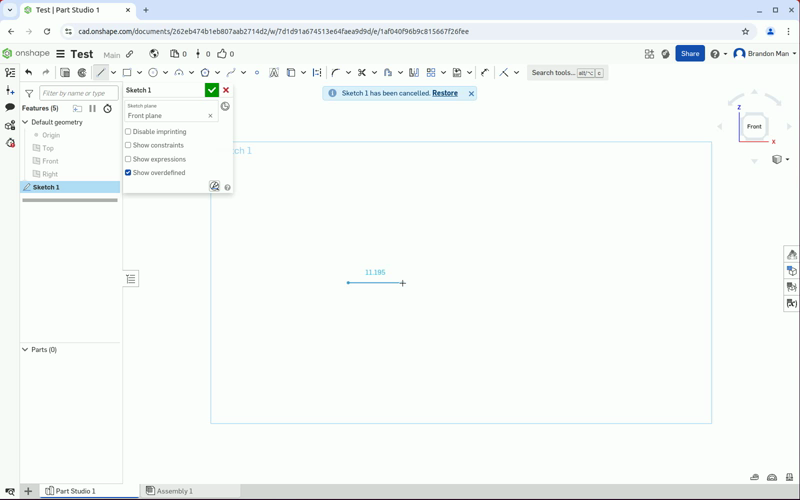
key_up(shift)
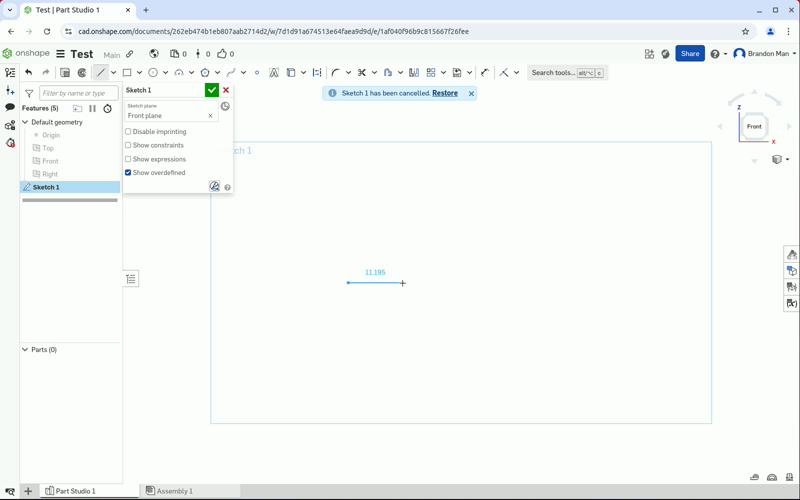
key_down(shift)
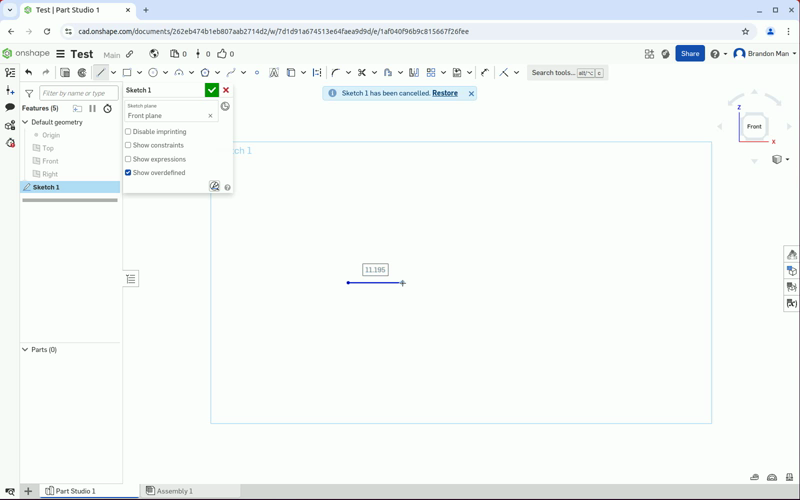
mouse_move(432, 282)
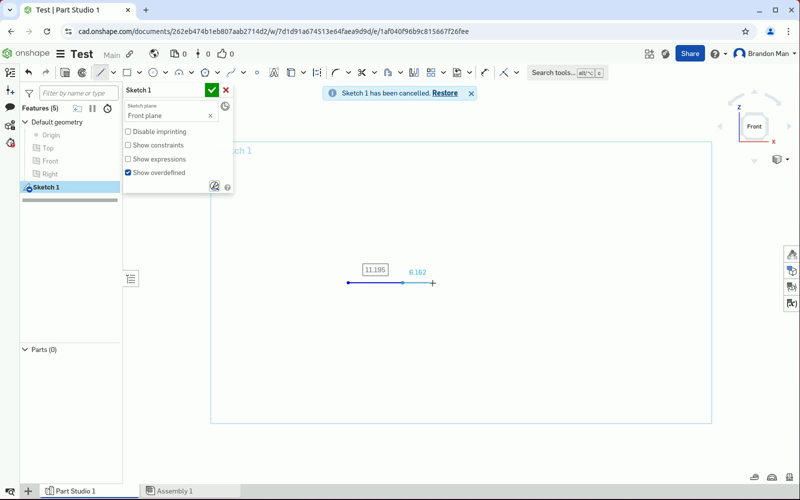
mouse_move(415, 282)
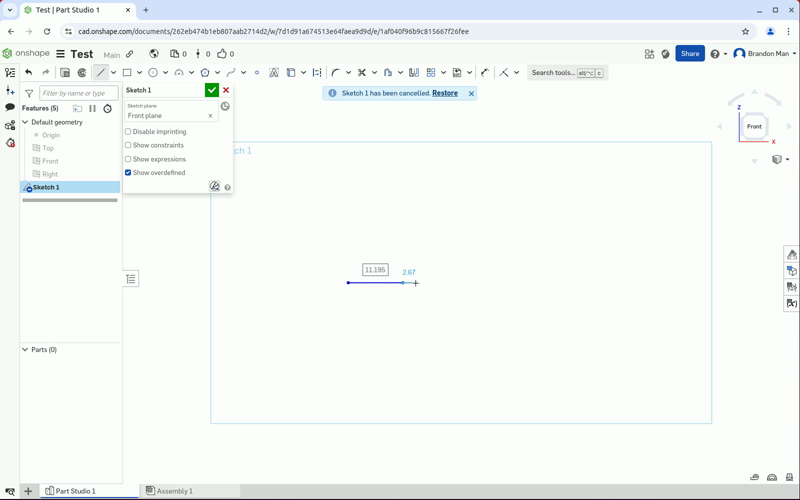
click(415, 282)
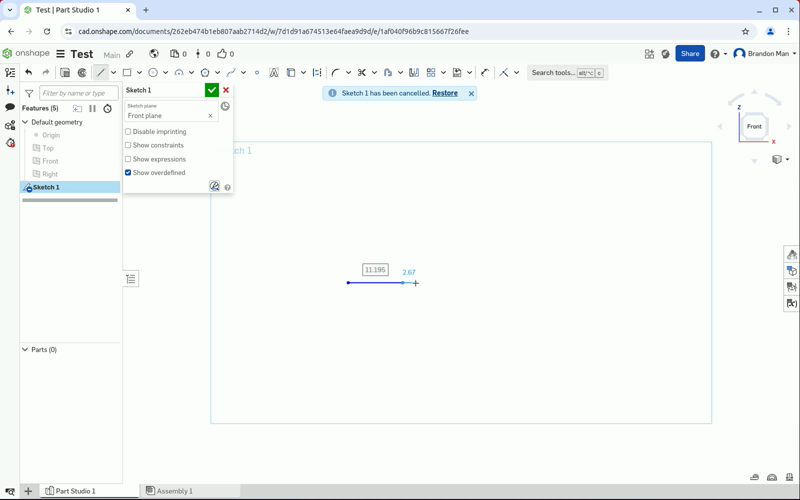
key_up(shift)
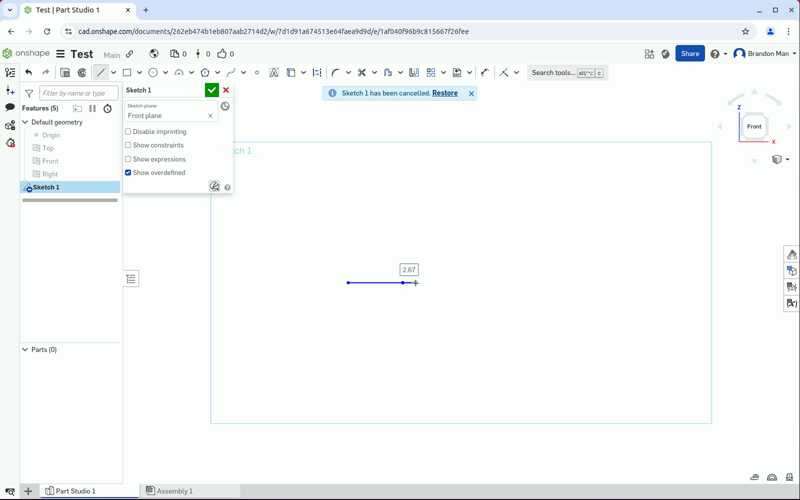
key_down(shift)
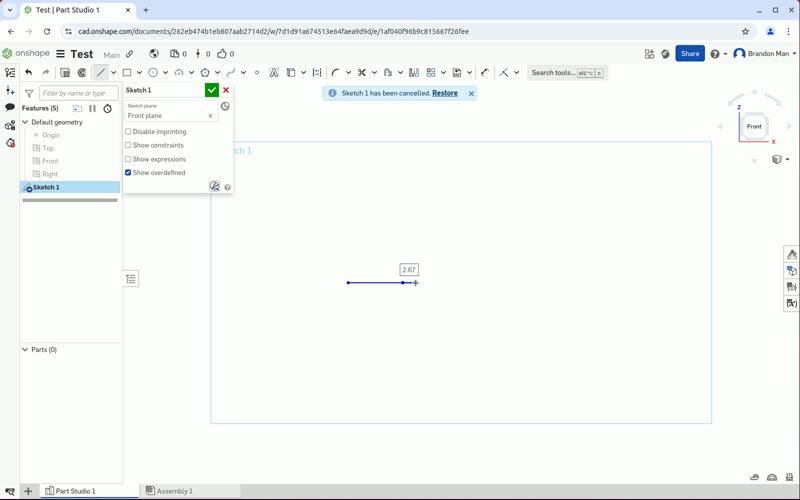
mouse_move(445, 282)
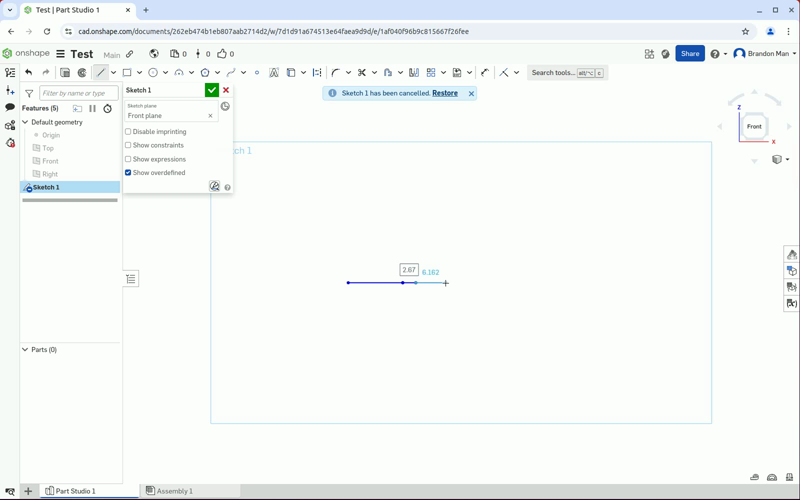
mouse_move(460, 282)
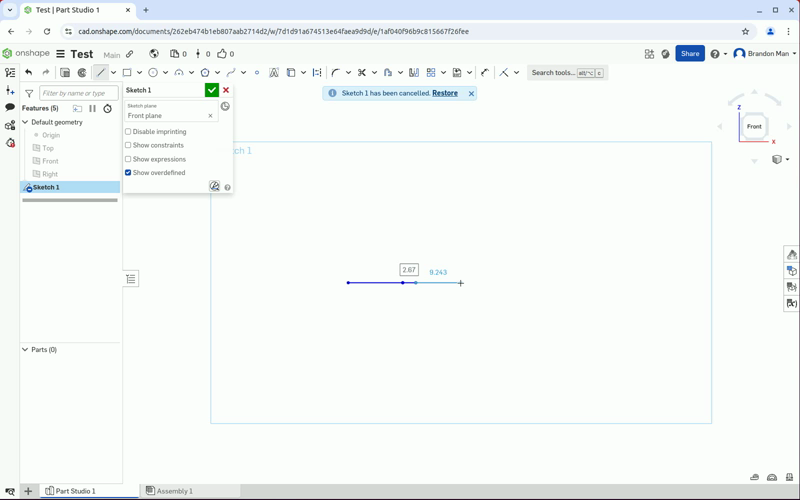
click(460, 282)
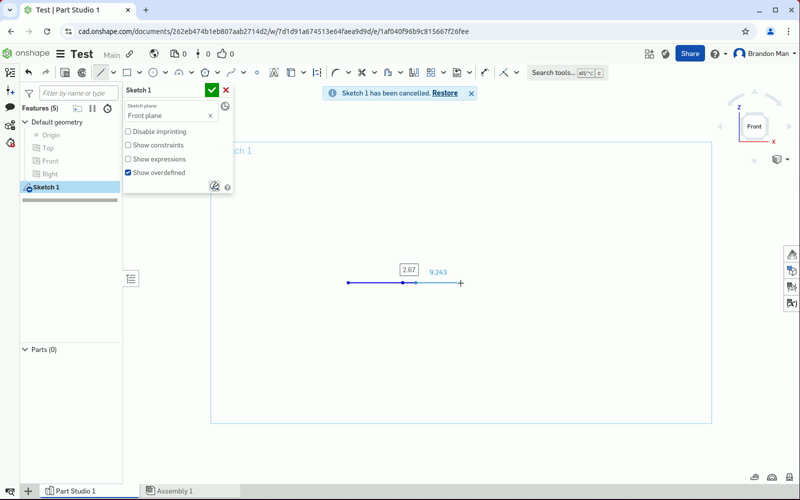
key_up(shift)
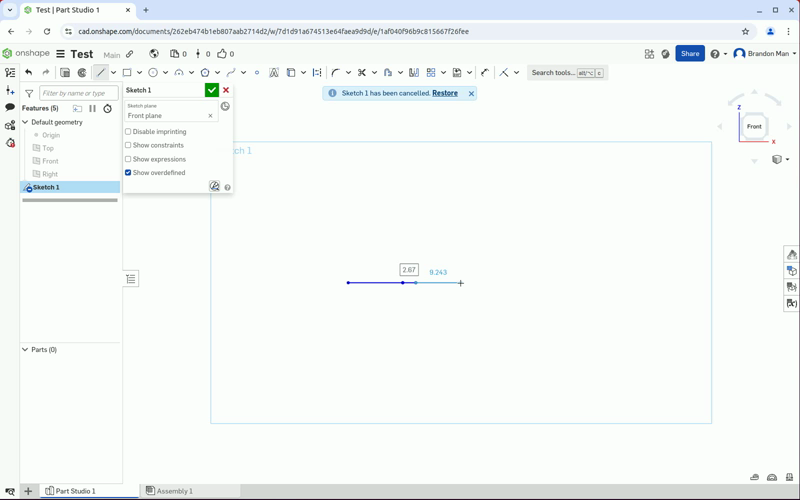
key_down(shift)
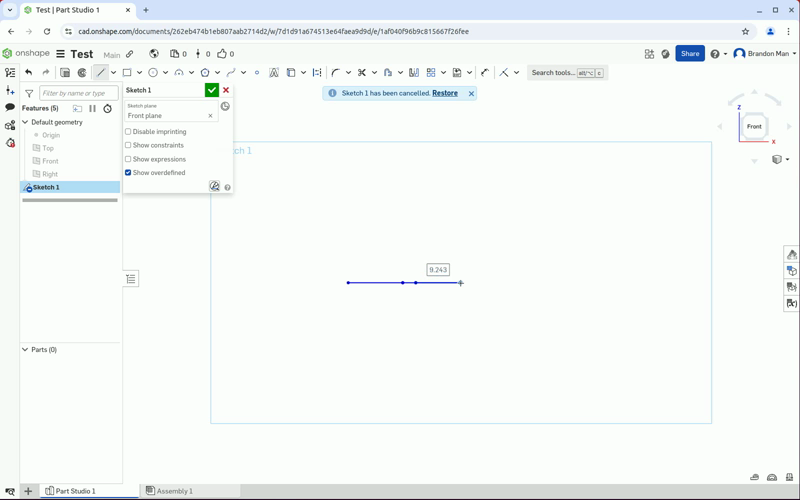
mouse_move(490, 282)
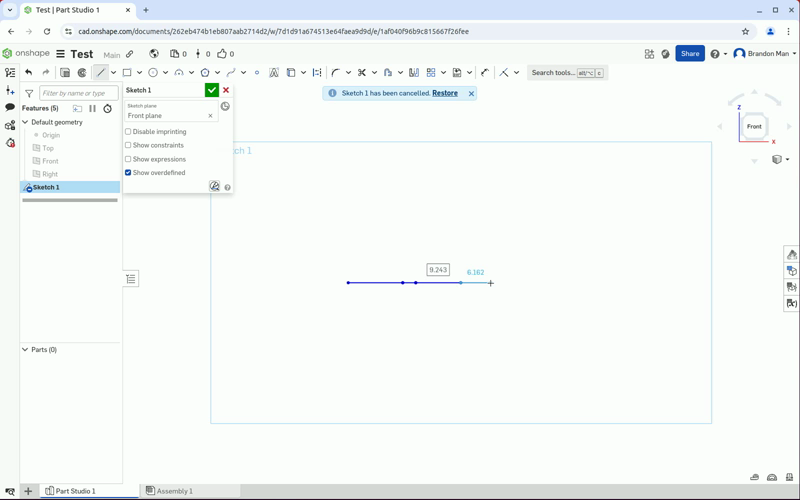
mouse_move(460, 261)
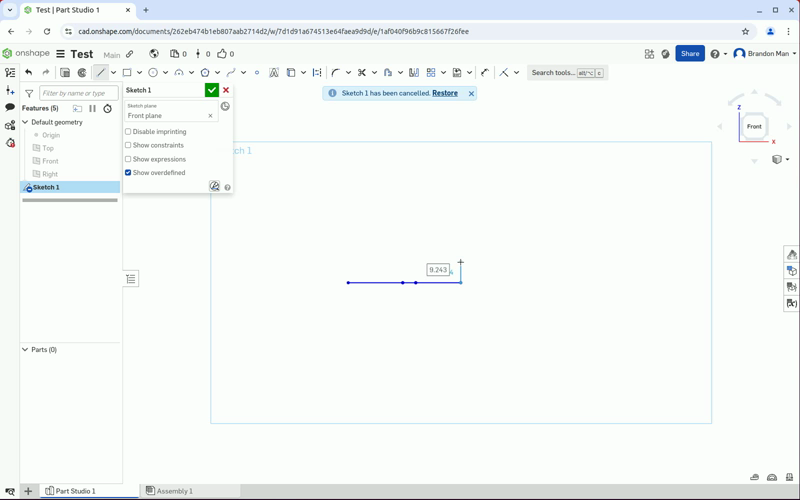
click(460, 261)
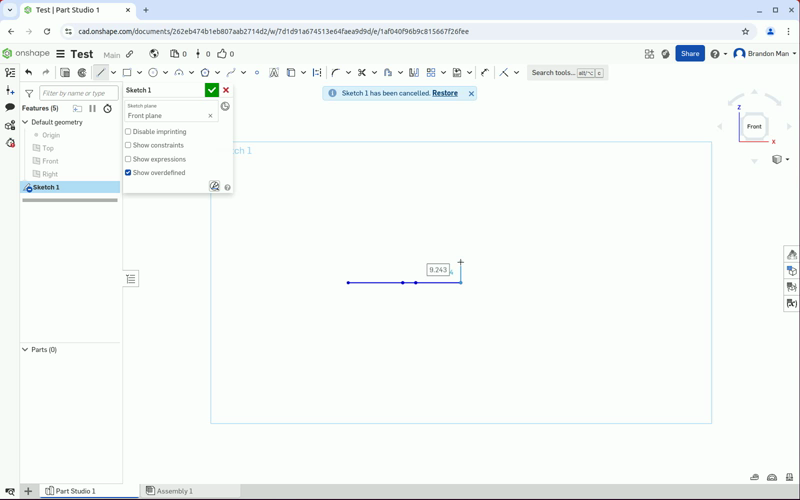
key_up(shift)
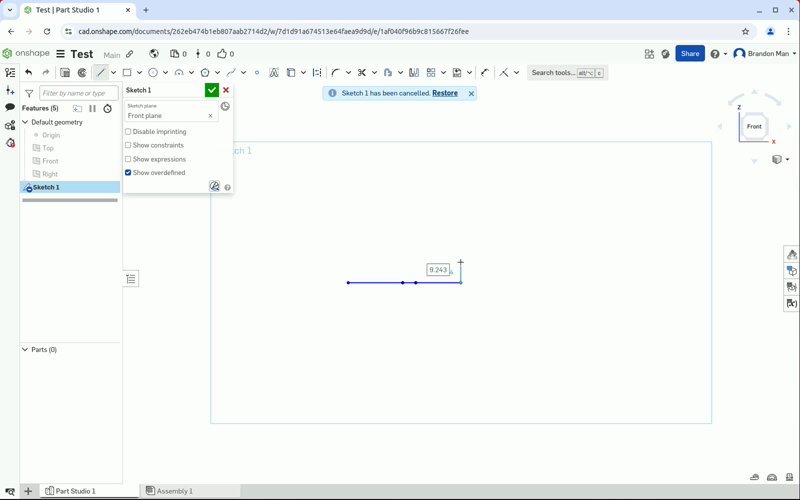
key_down(shift)
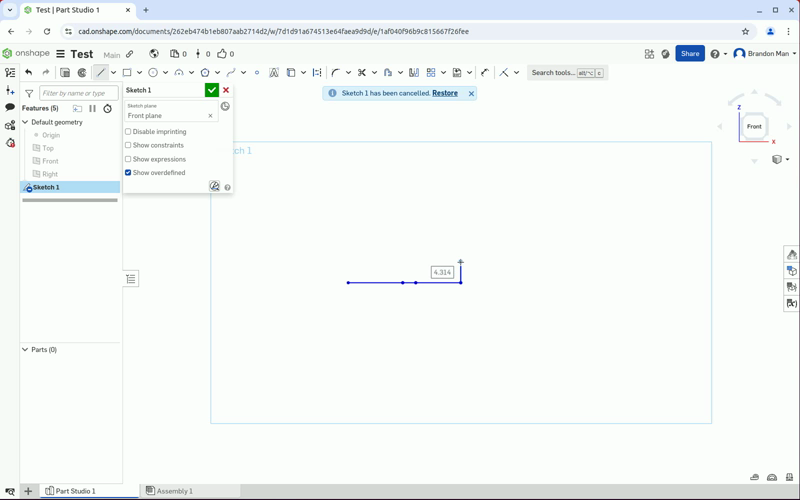
mouse_move(361, 261)
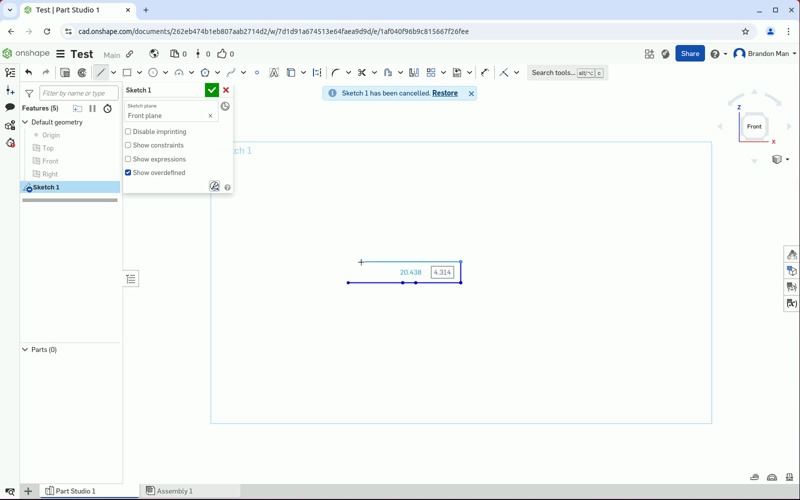
click(361, 261)
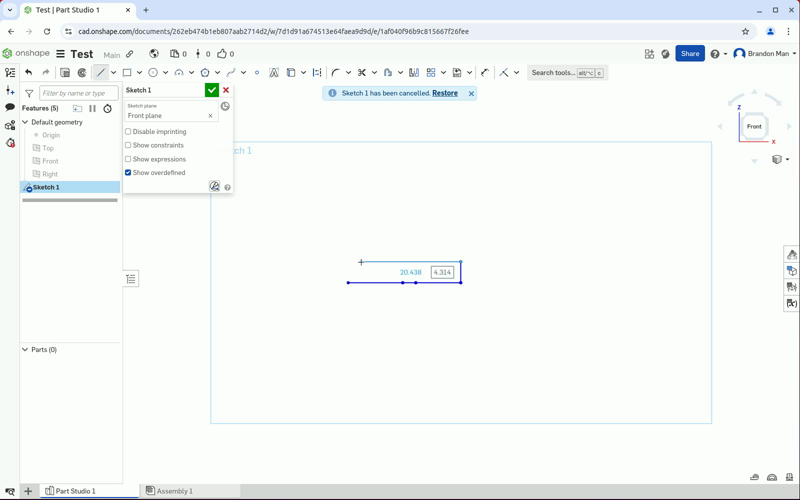
key_up(shift)
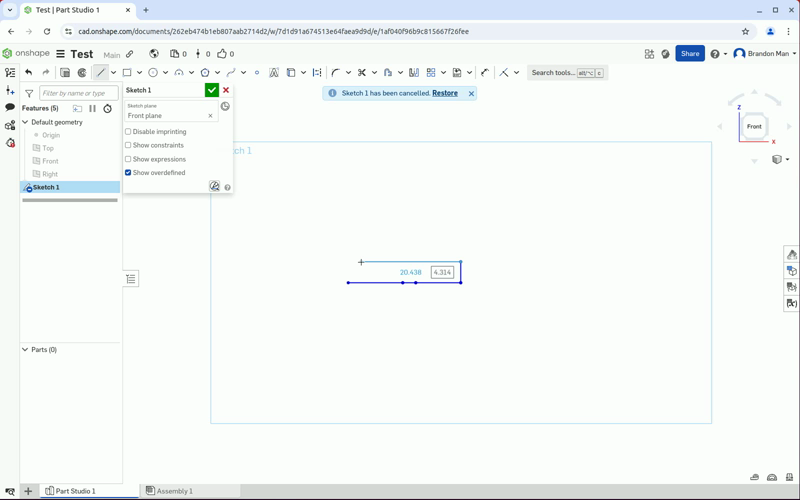
key(esc)
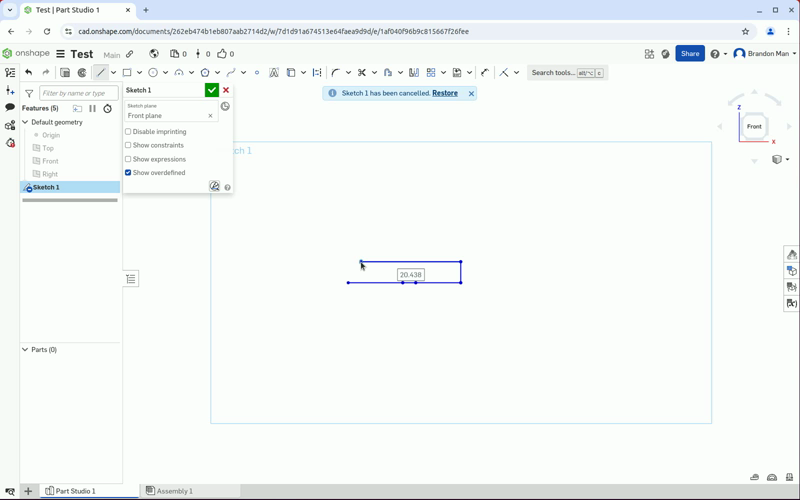
key(a)
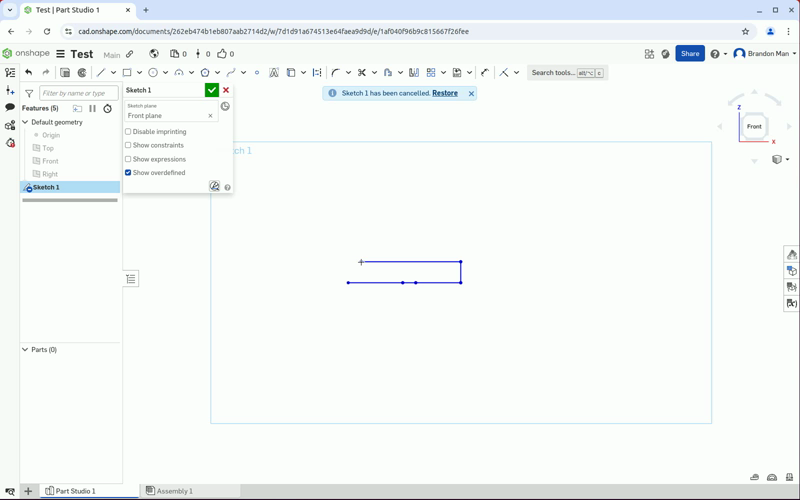
mouse_move(361, 261)
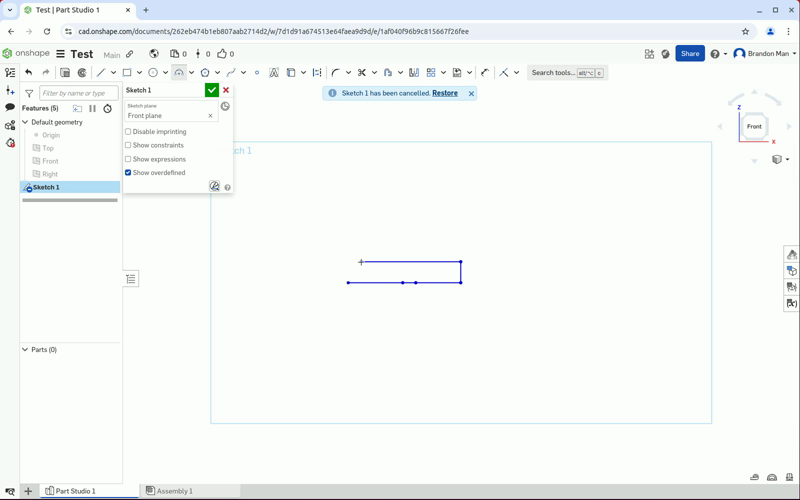
click(361, 261)
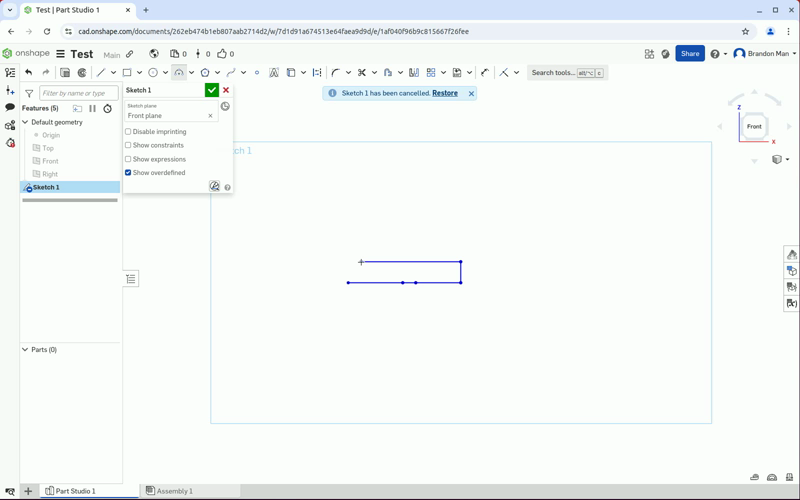
key_down(shift)
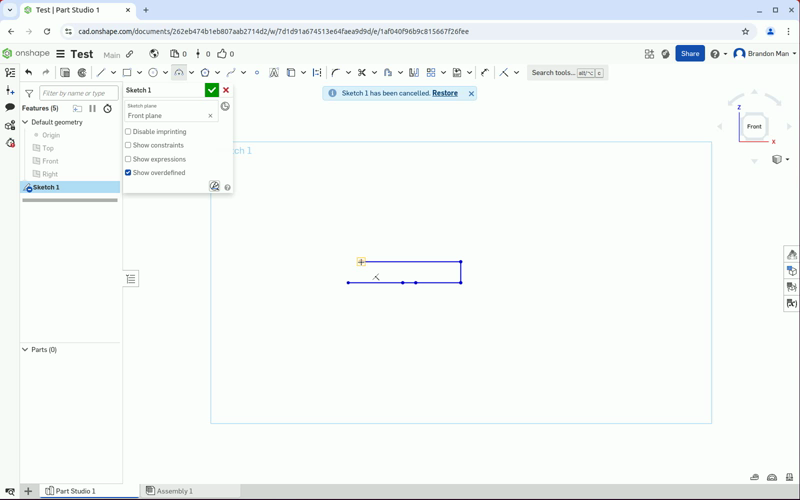
mouse_move(348, 274)
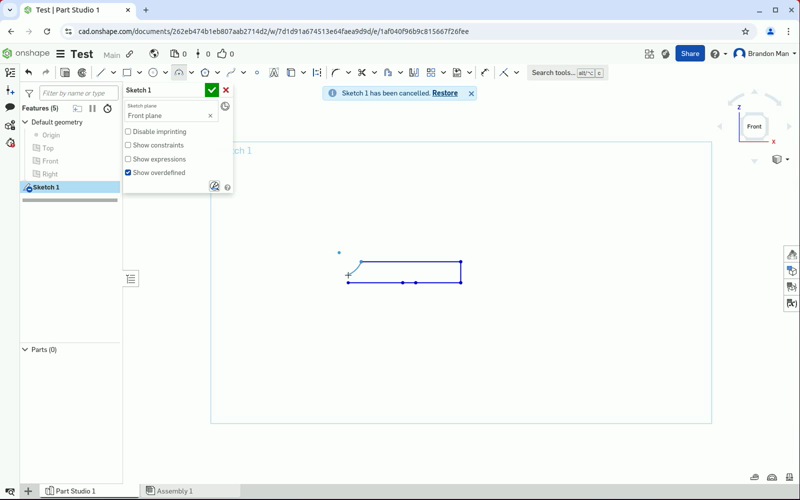
click(348, 274)
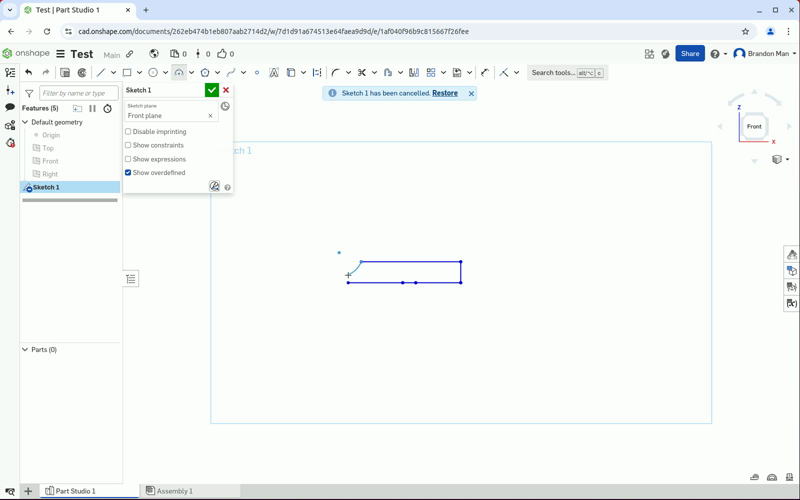
mouse_move(352, 265)
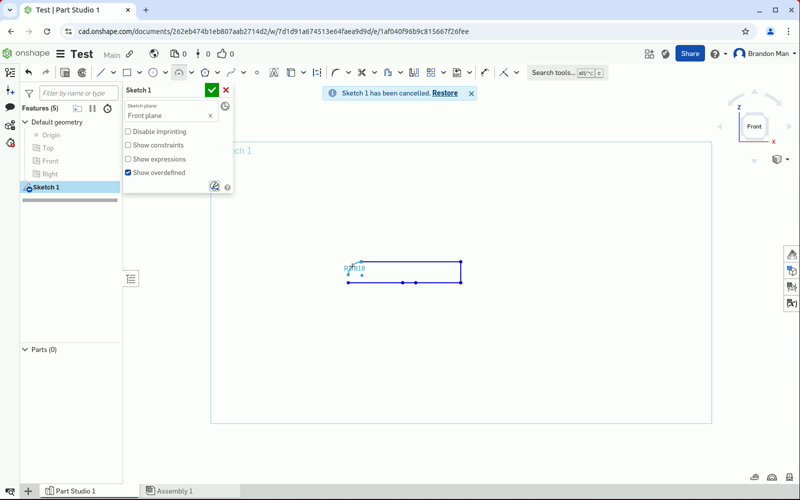
click(352, 265)
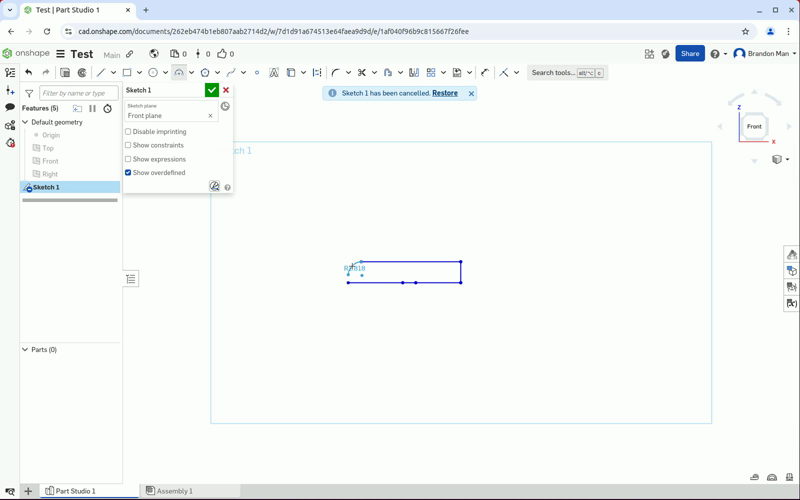
key_up(shift)
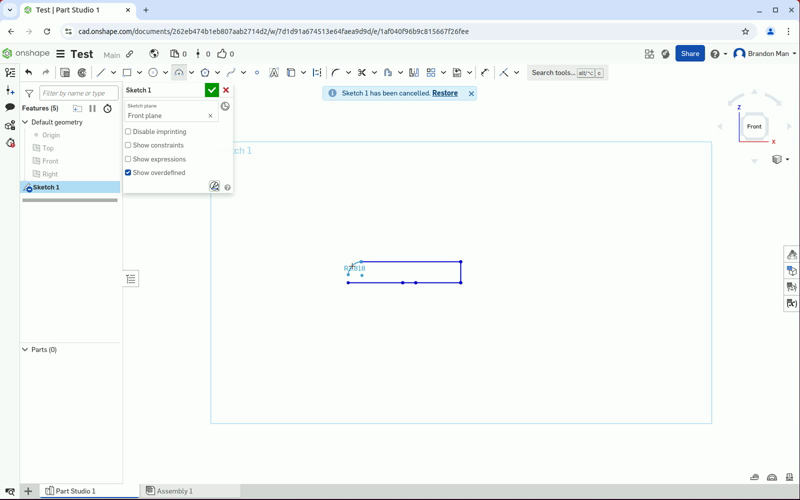
key(esc)
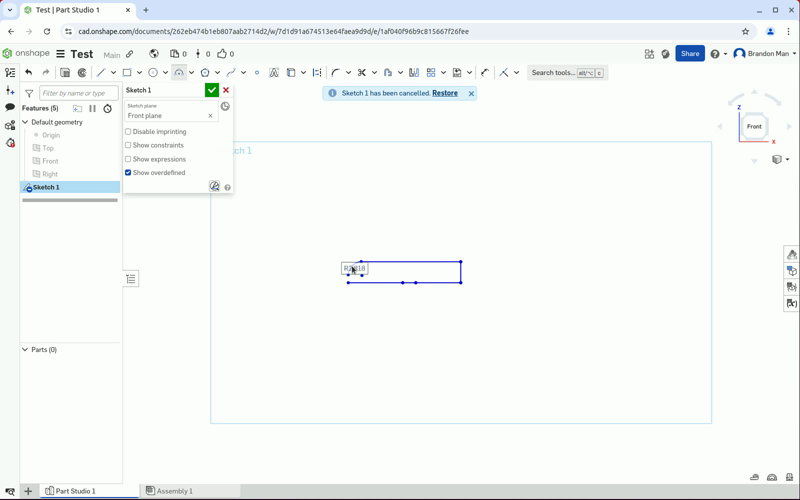
key(l)
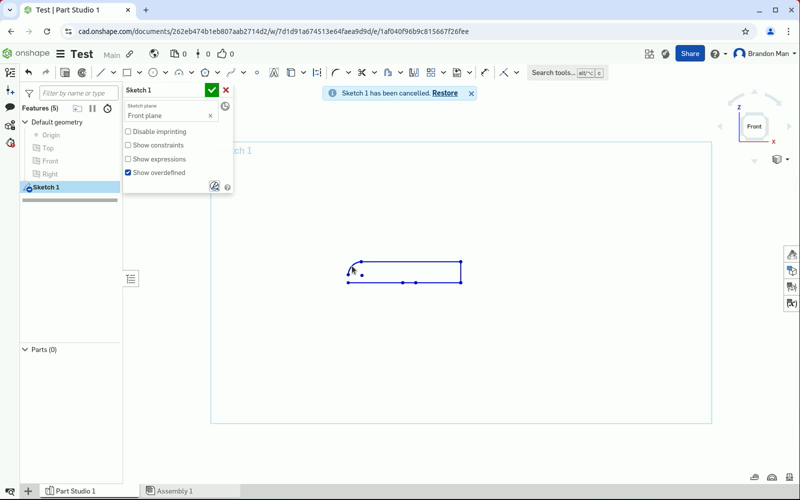
mouse_move(348, 274)
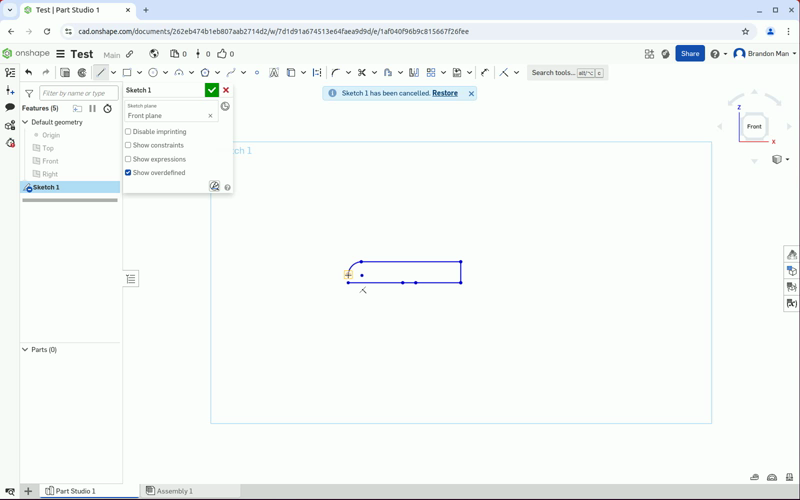
click(348, 274)
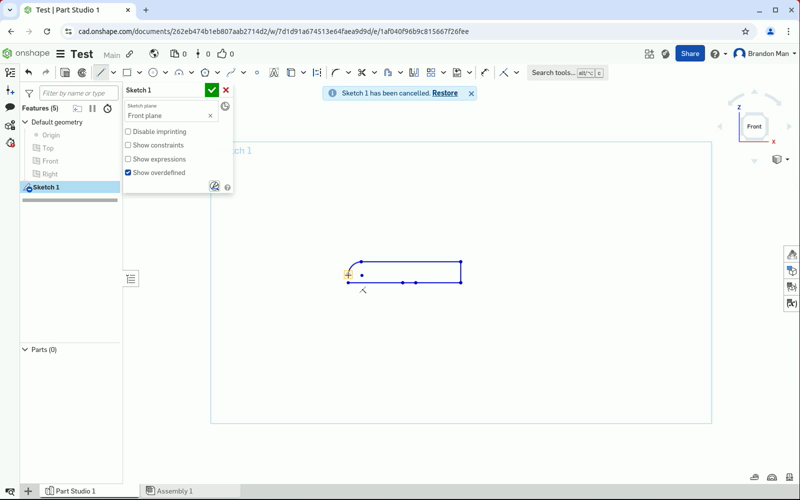
mouse_move(378, 274)
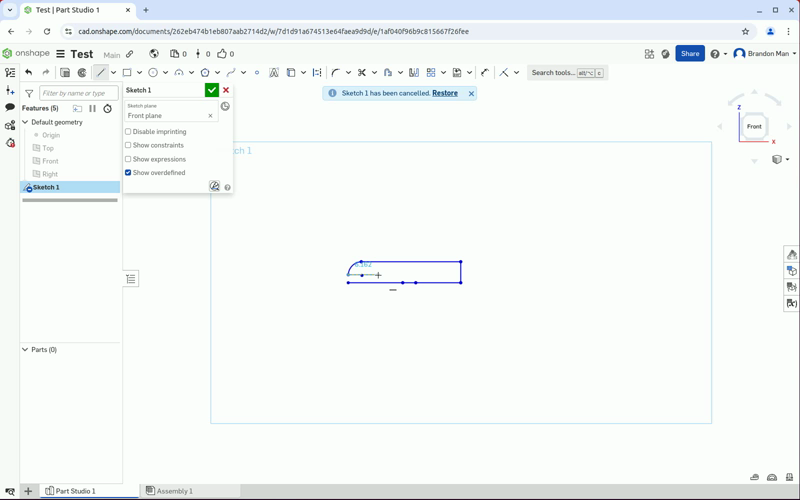
key_down(shift)
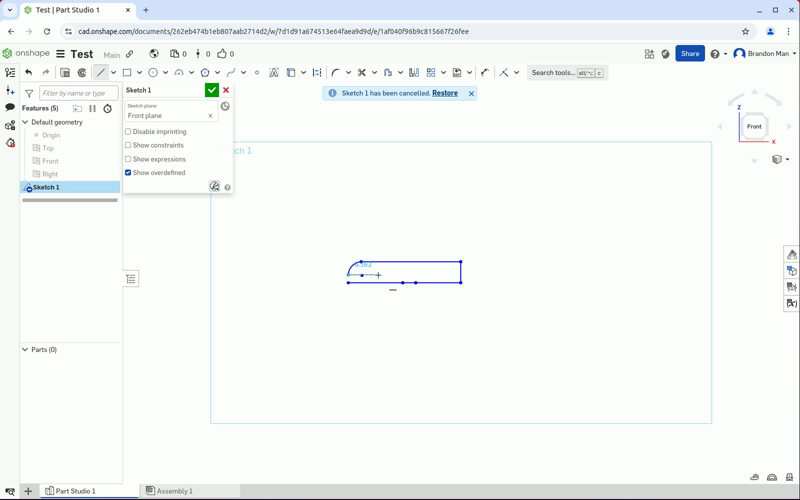
mouse_move(348, 282)
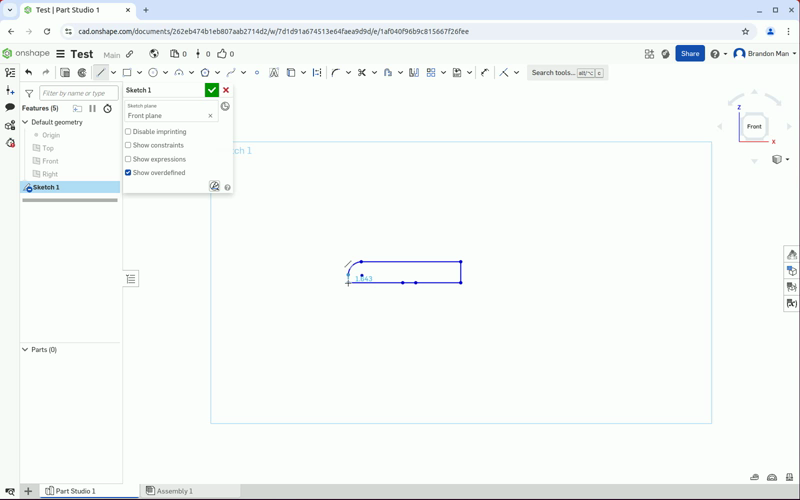
key_up(shift)
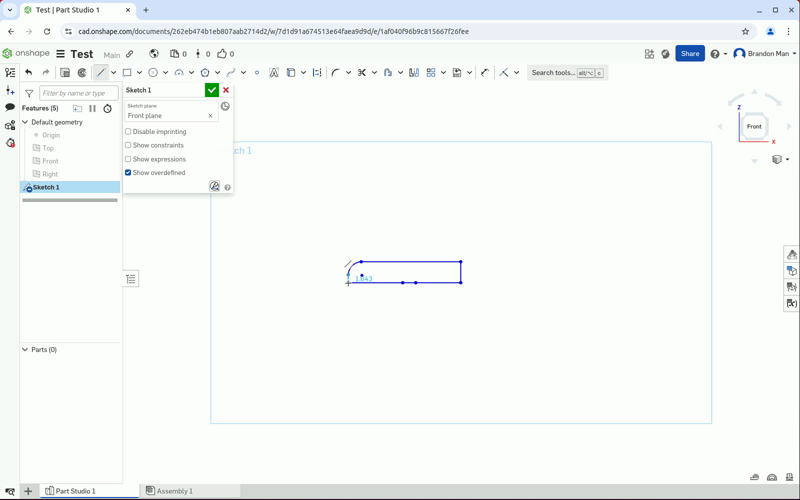
click(348, 282)
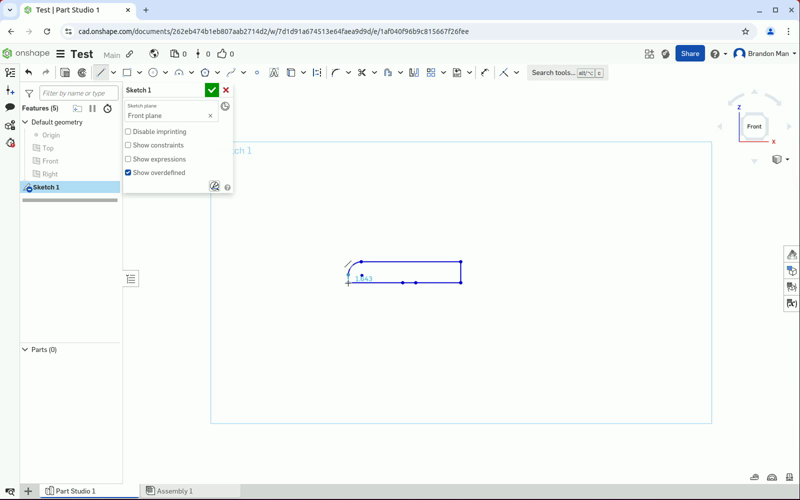
key(esc)
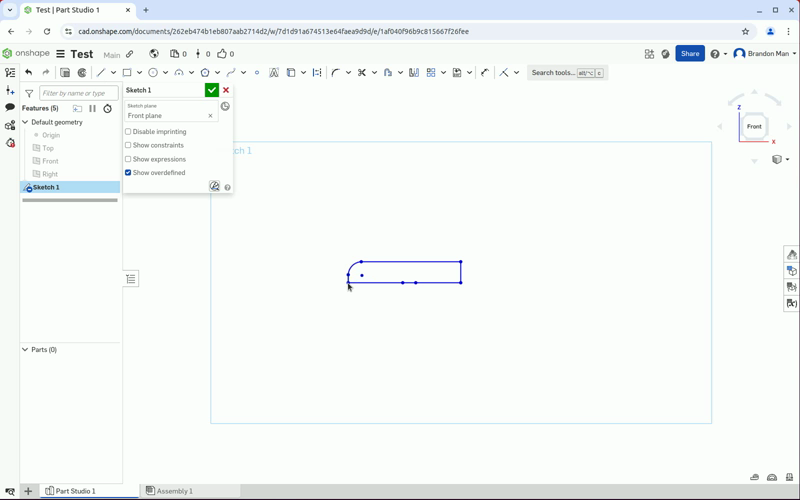
mouse_move(420, 270)
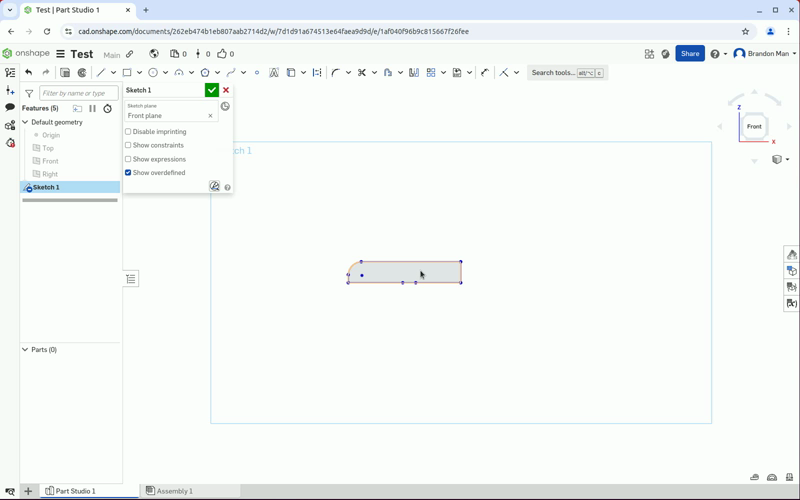
click(420, 270)
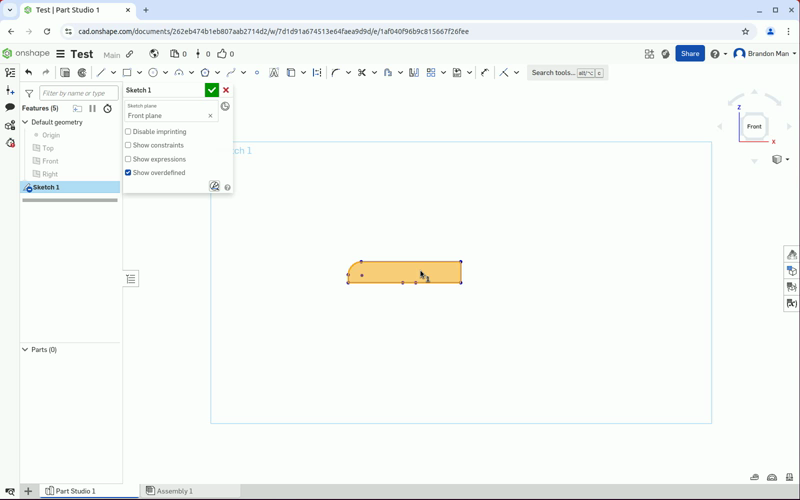
mouse_move(73, 352)
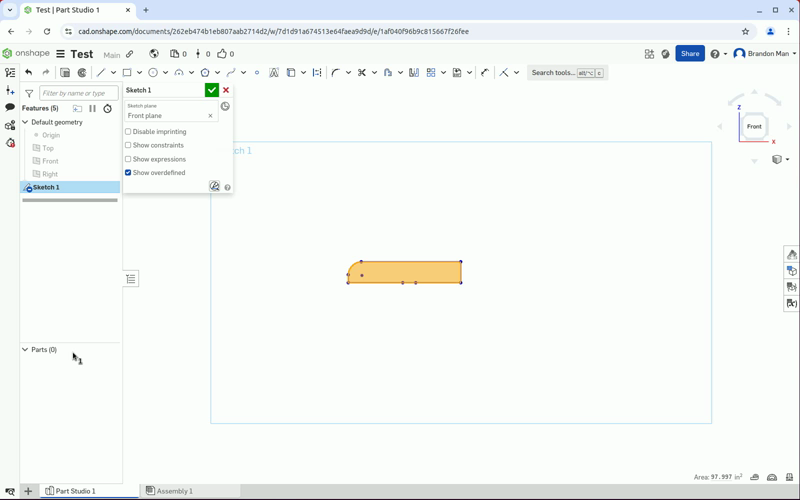
key(shift+y)
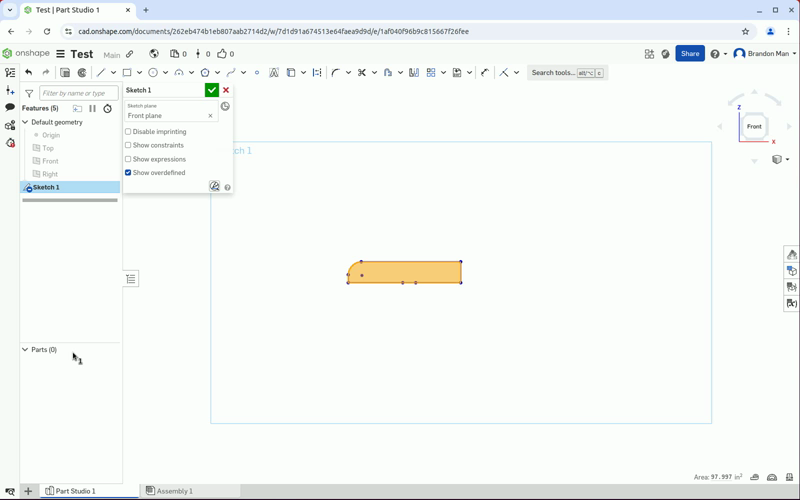
key(shift+e)
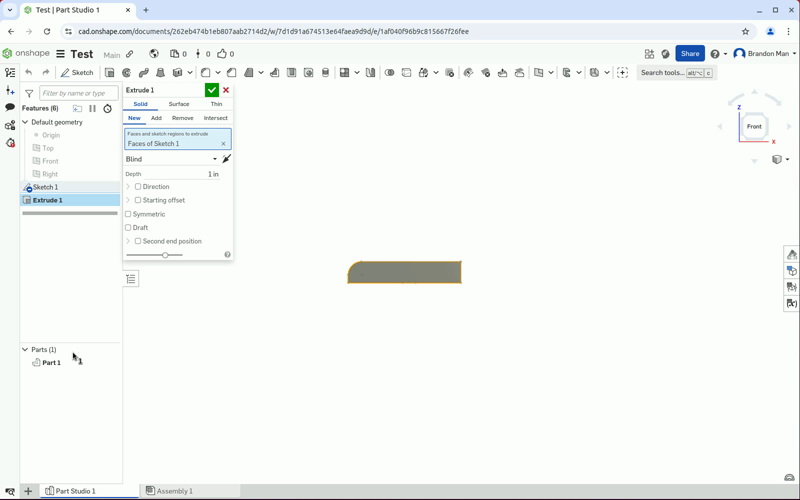
mouse_move(143, 106)
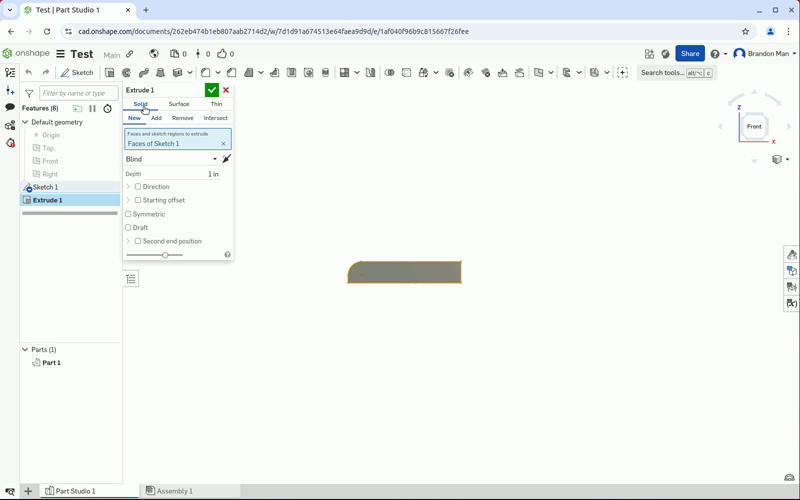
click(143, 106)
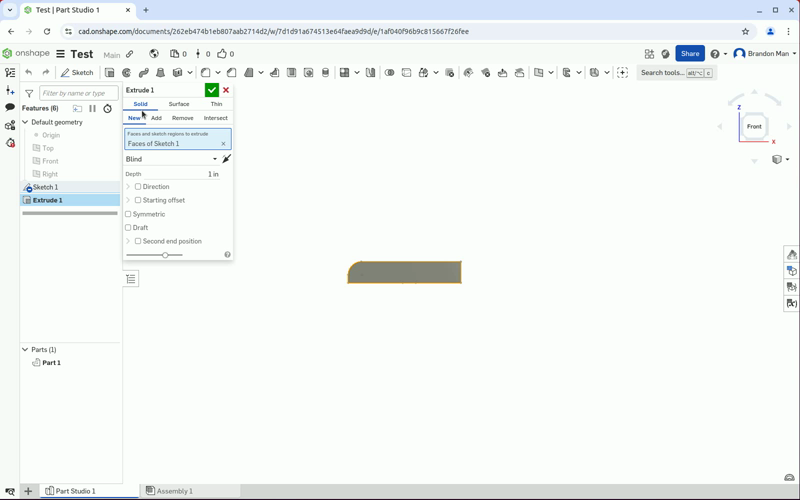
mouse_move(137, 120)
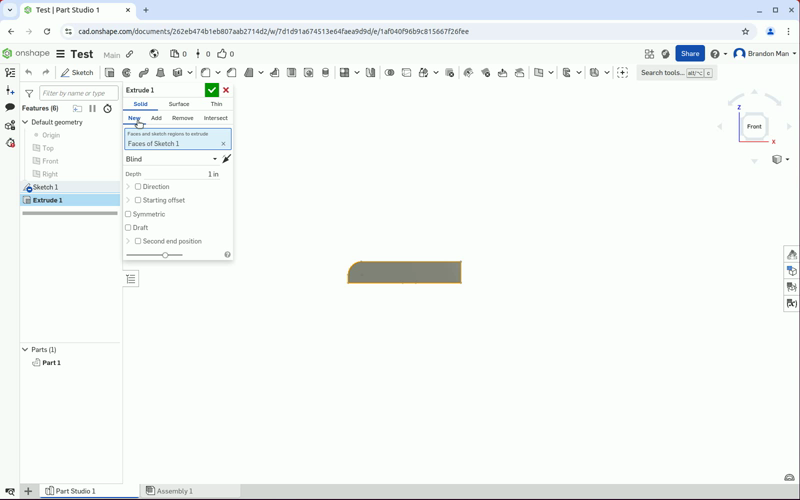
click(137, 120)
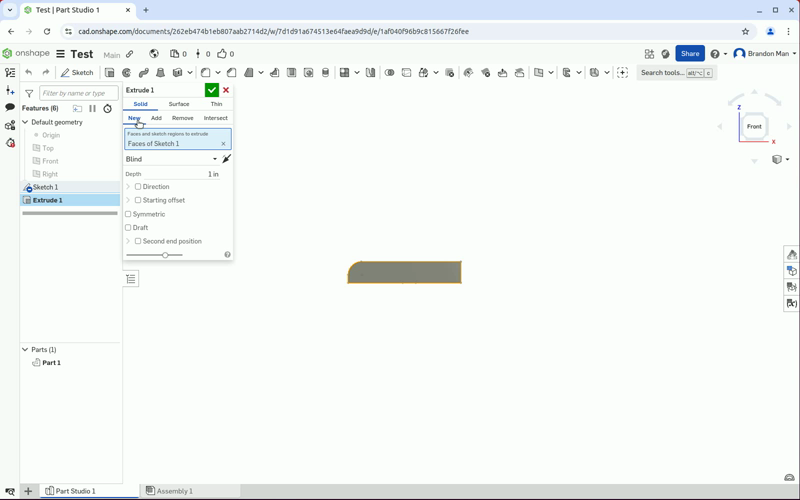
key(tab, 4)
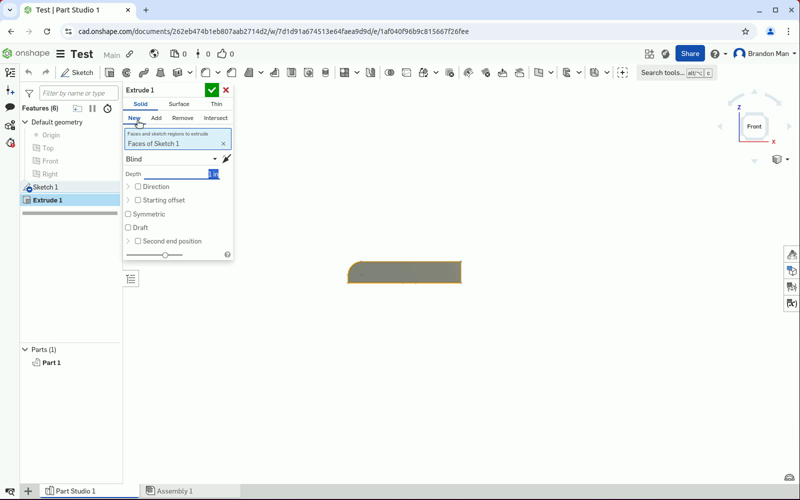
text(3.37)
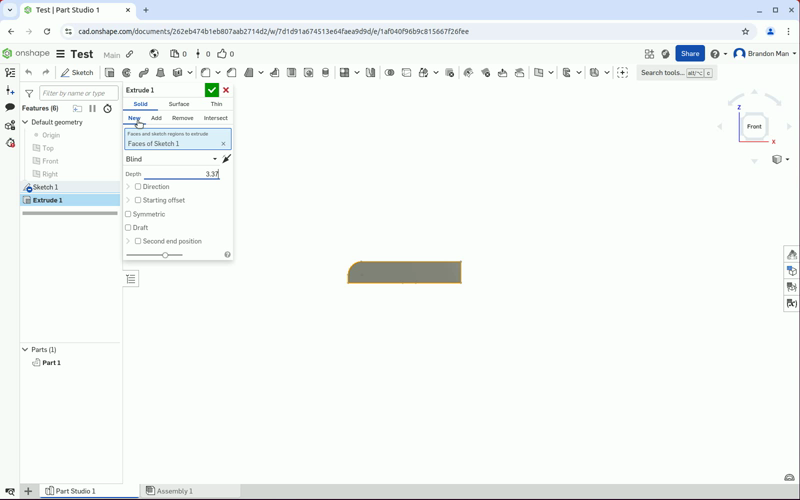
key(enter)
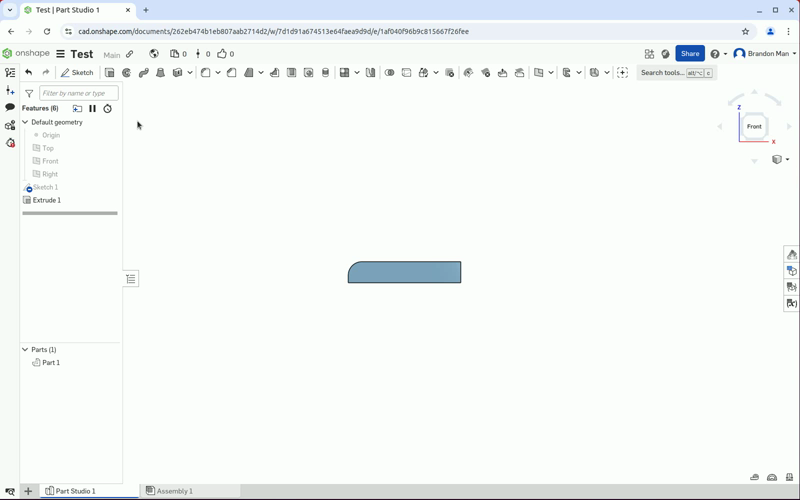
key(shift+h)
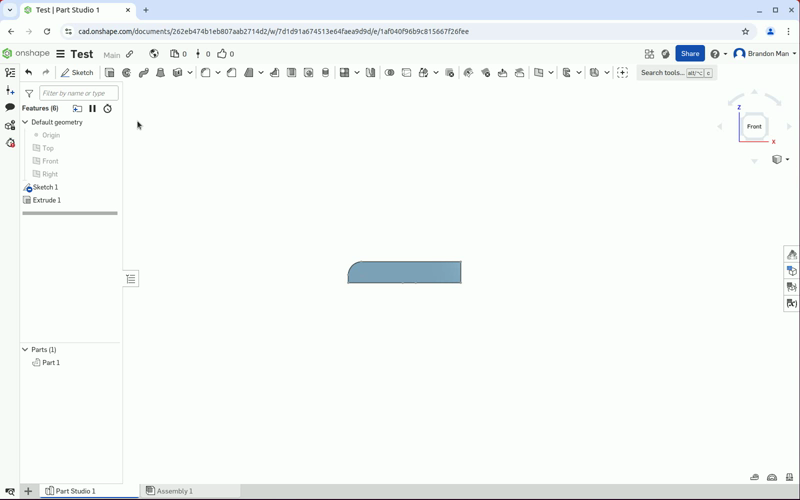
key(shift+h)
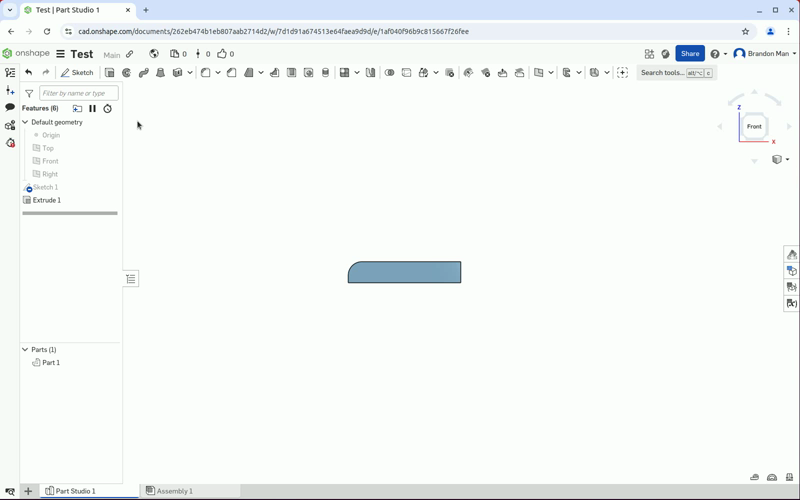
mouse_move(73, 189)
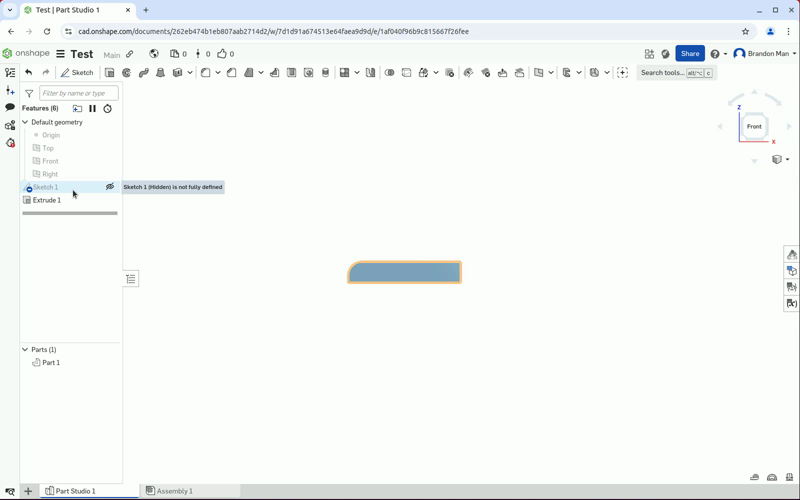
click(73, 189)
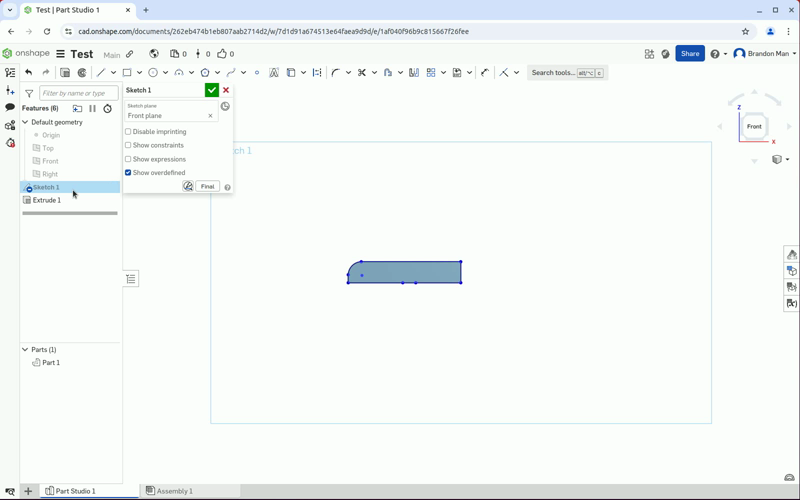
mouse_move(229, 92)
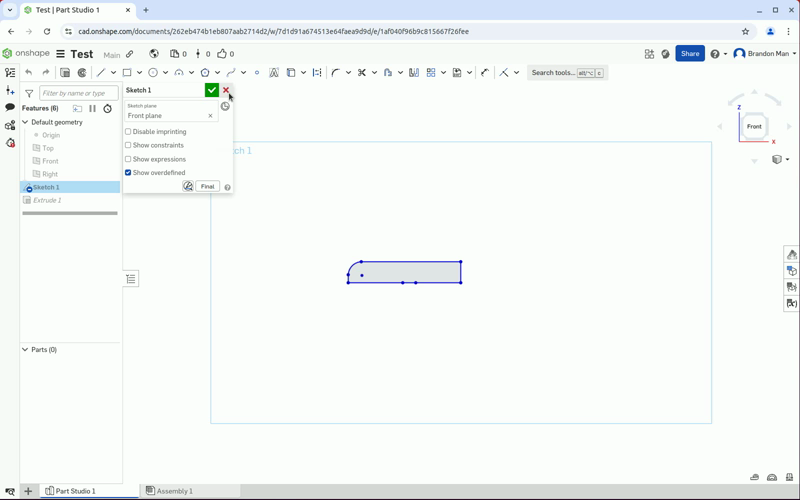
click(229, 92)
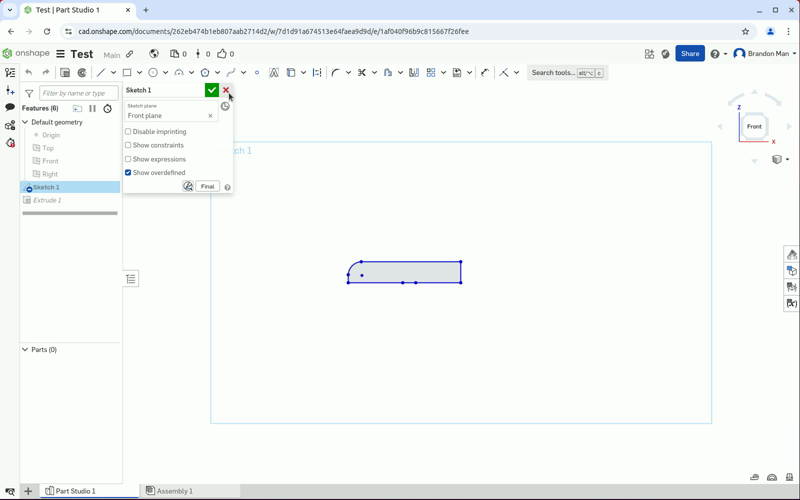
key(shift+s)
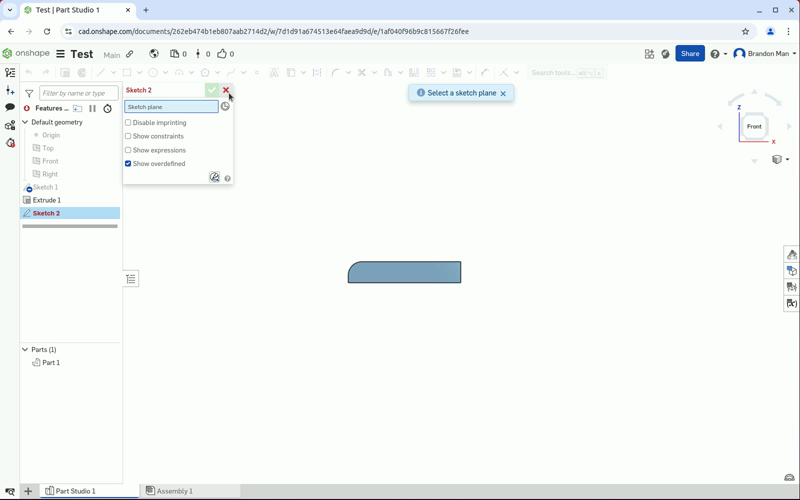
mouse_move(73, 163)
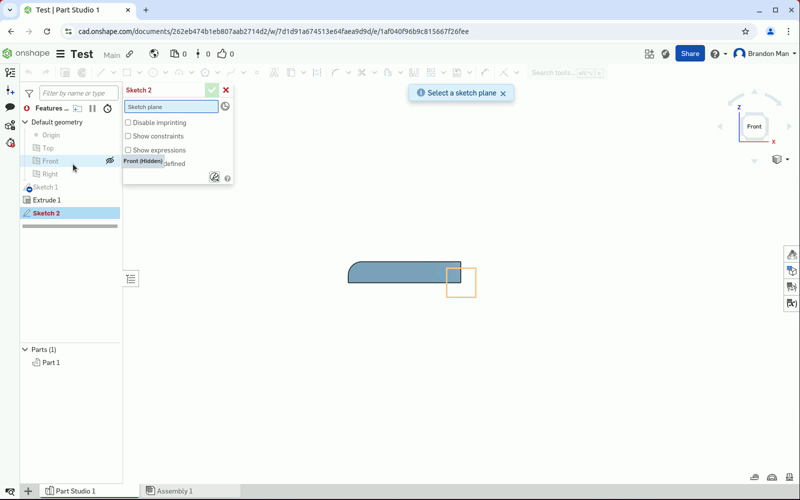
click(73, 163)
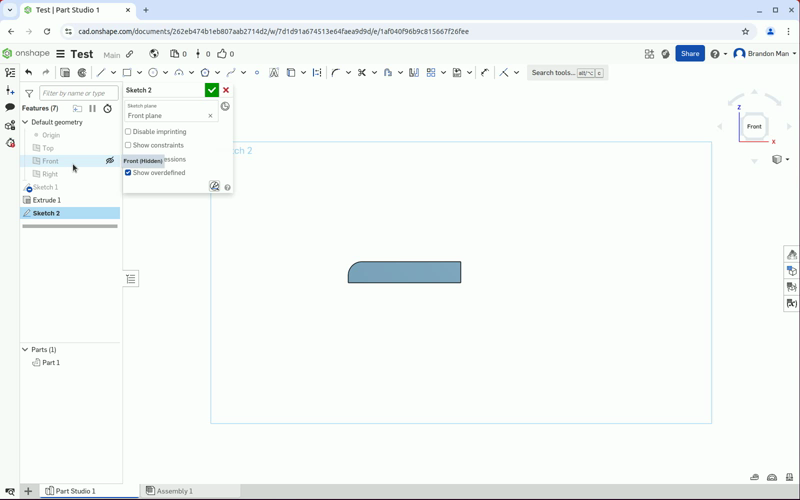
mouse_move(73, 352)
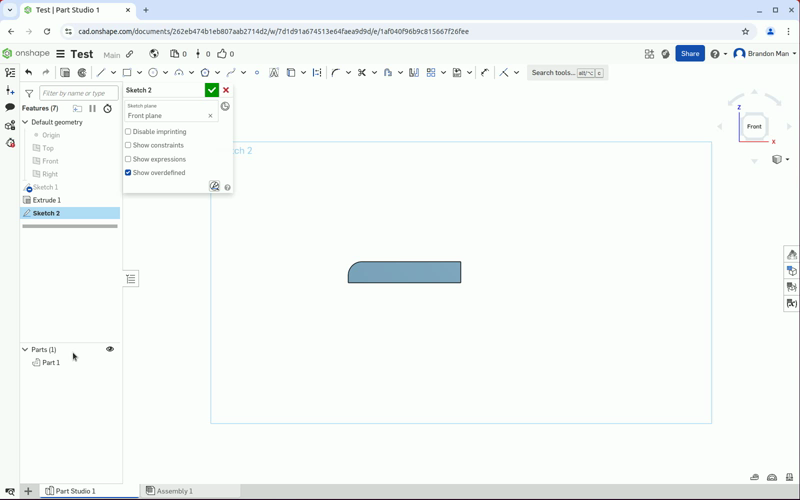
key(y)
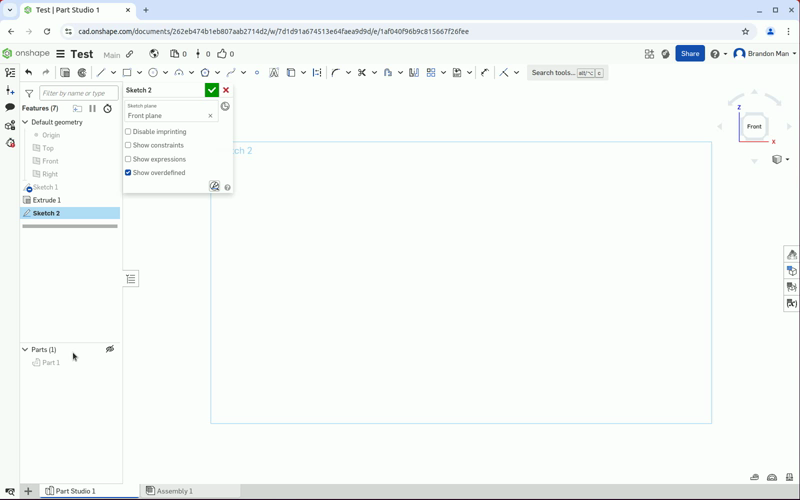
key(l)
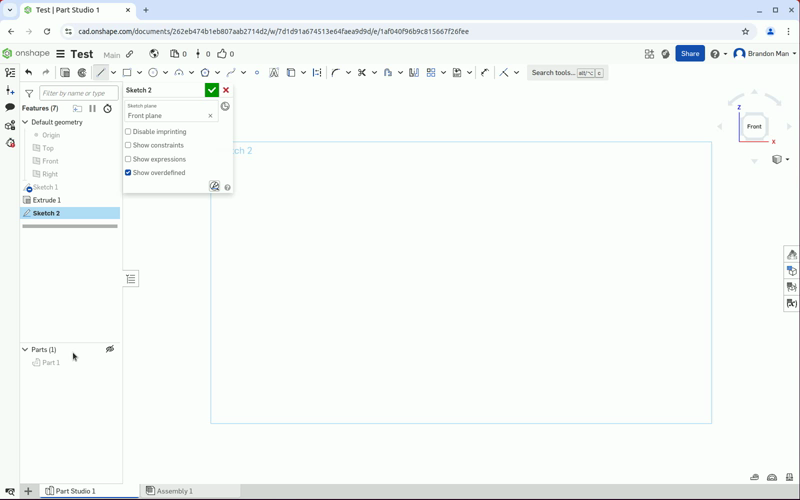
key_down(shift)
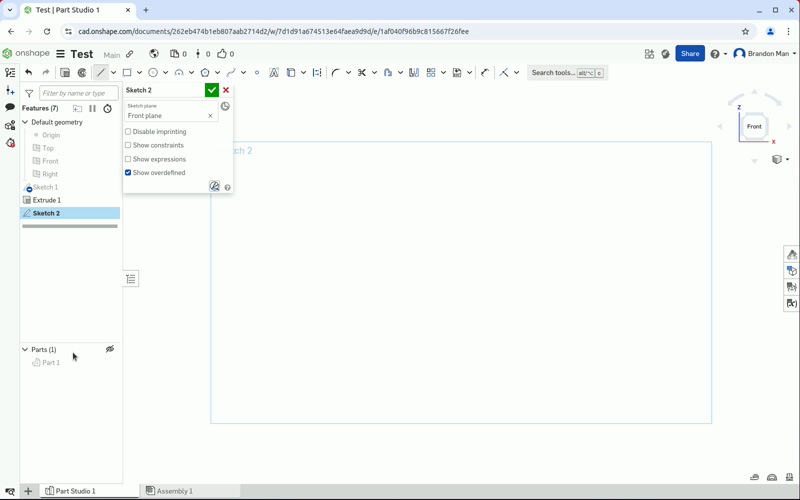
mouse_move(348, 282)
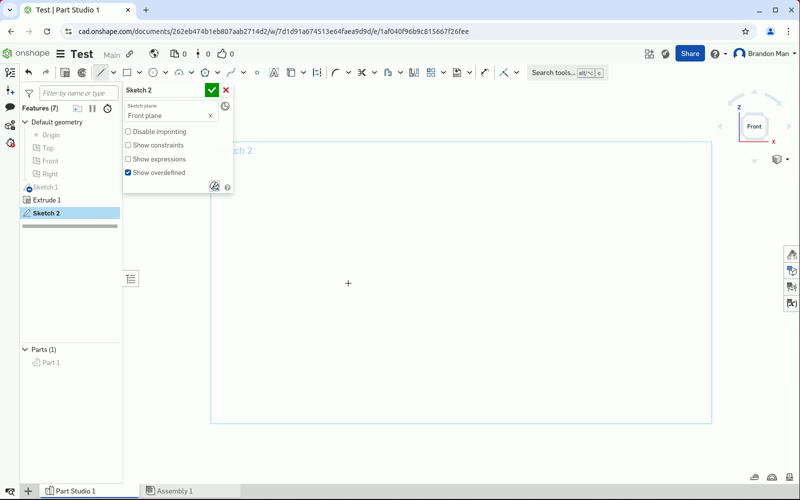
click(348, 282)
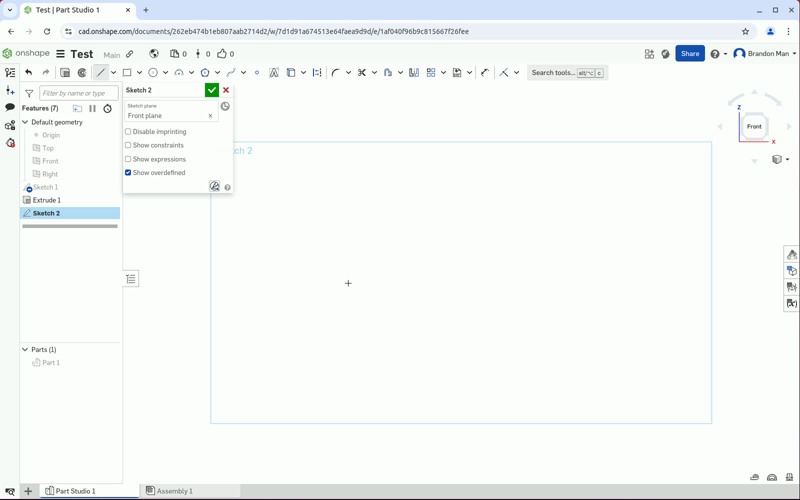
key_up(shift)
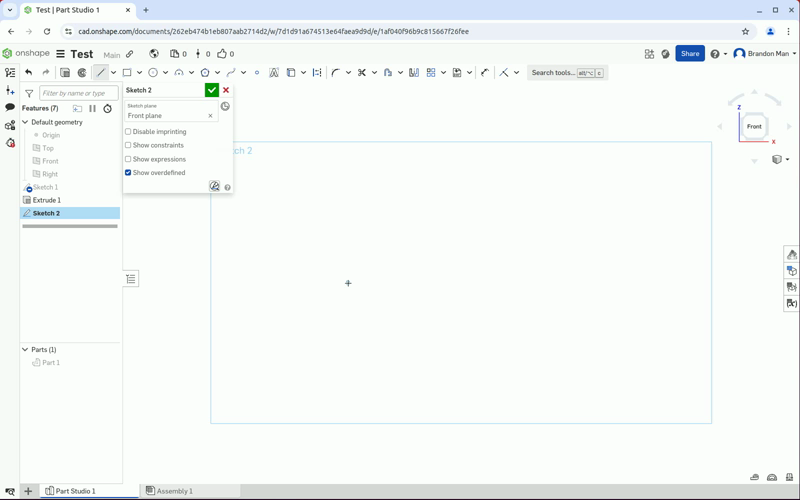
key_down(shift)
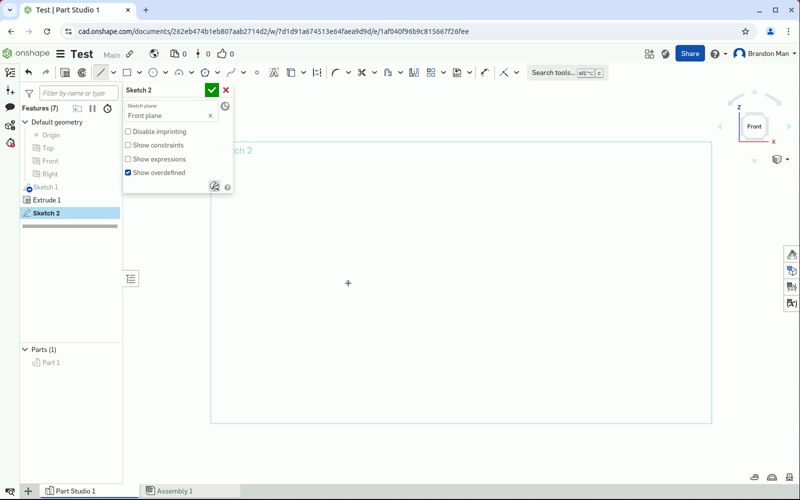
mouse_move(378, 282)
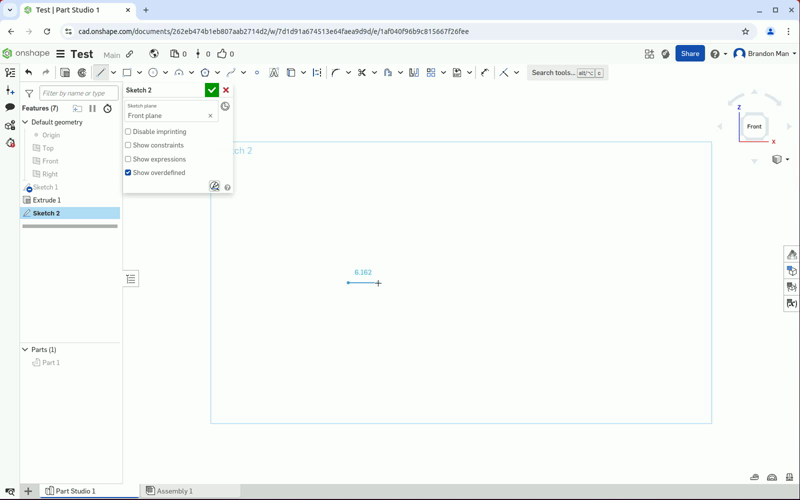
mouse_move(402, 282)
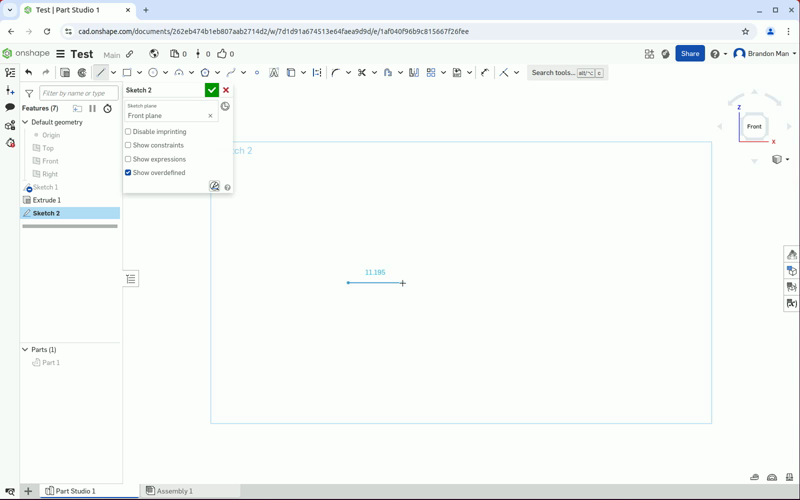
click(402, 282)
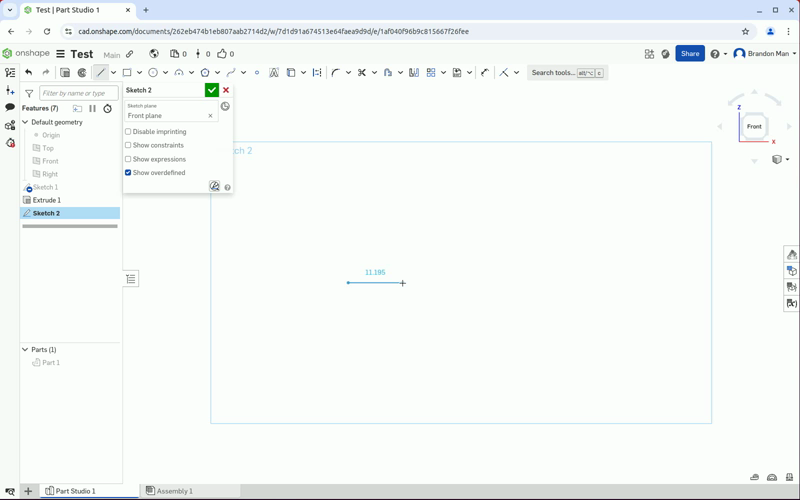
key_up(shift)
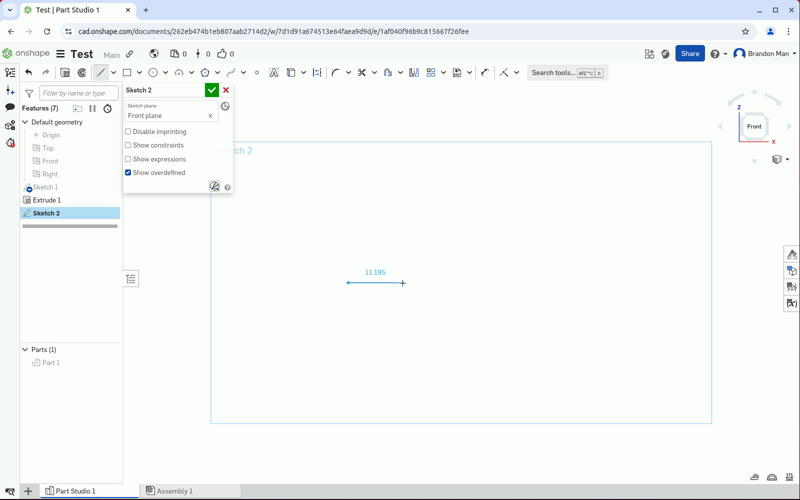
key_down(shift)
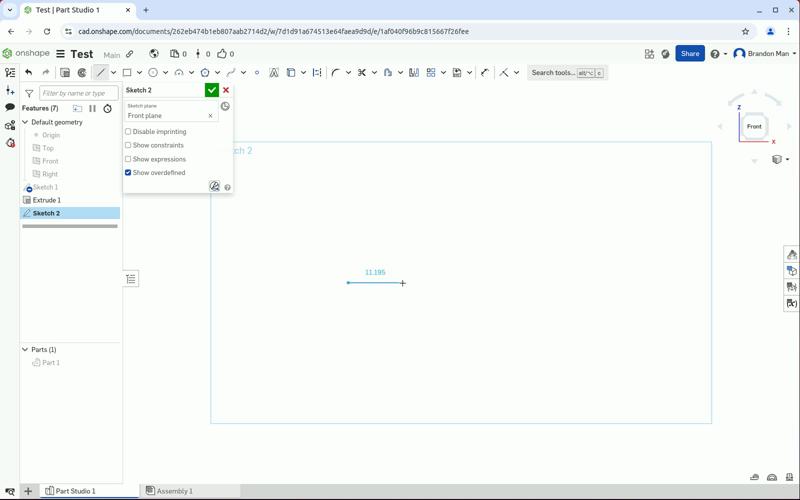
mouse_move(432, 282)
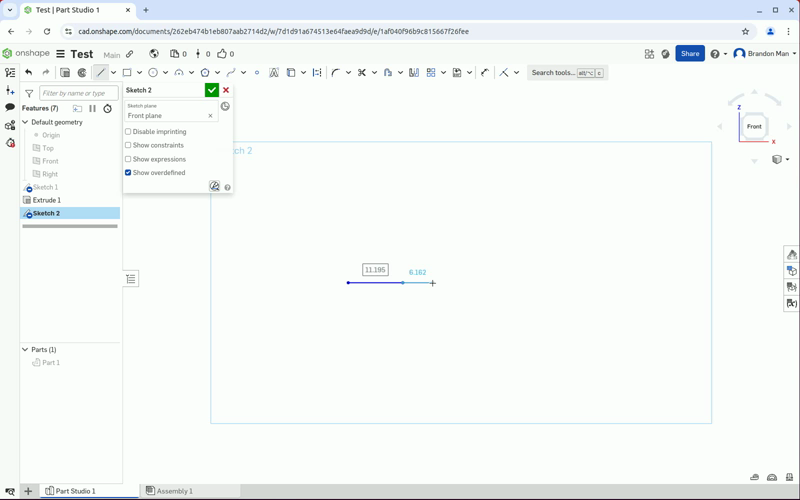
mouse_move(415, 282)
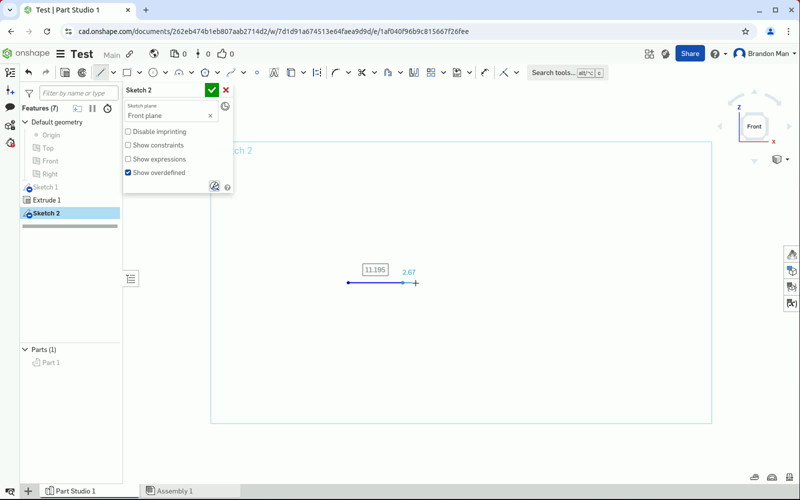
click(415, 282)
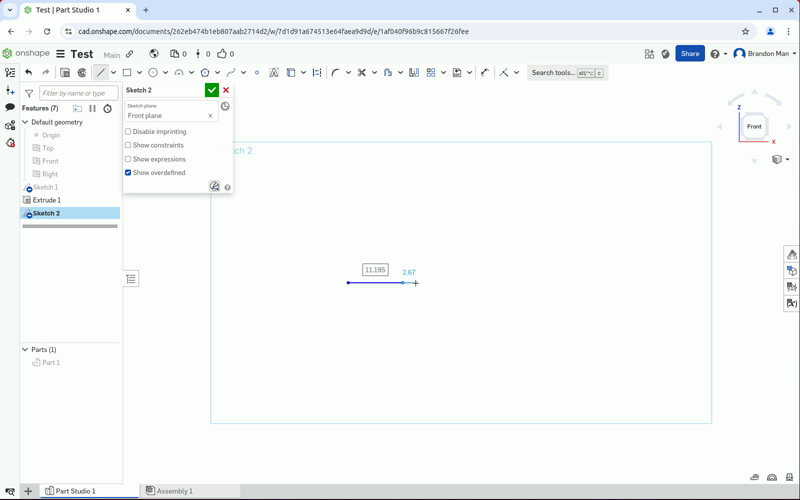
key_up(shift)
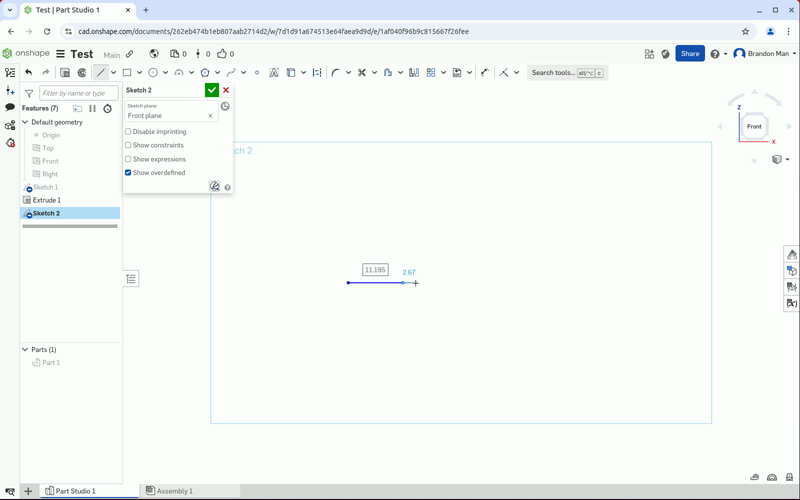
key_down(shift)
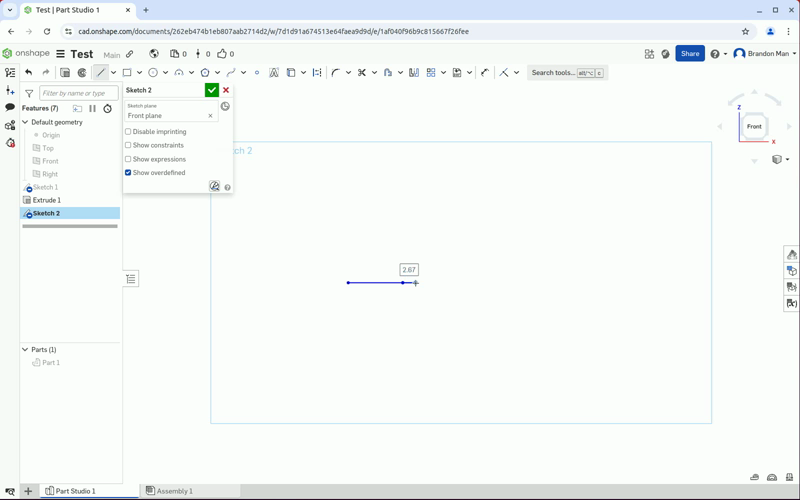
mouse_move(445, 282)
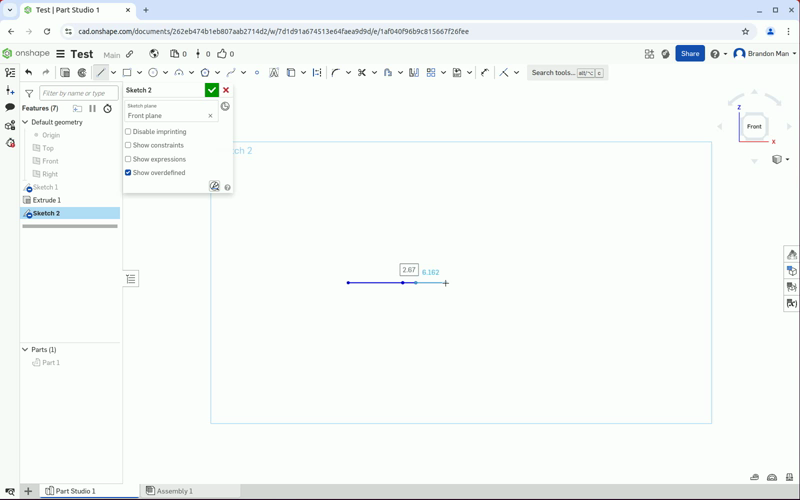
mouse_move(460, 282)
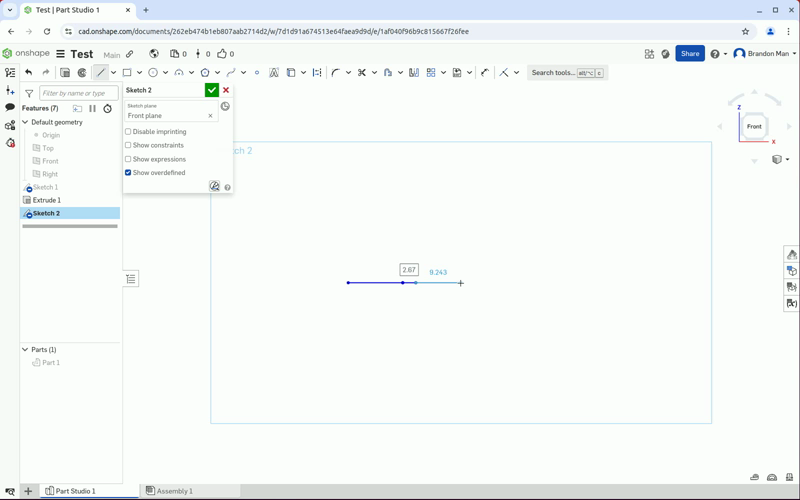
click(460, 282)
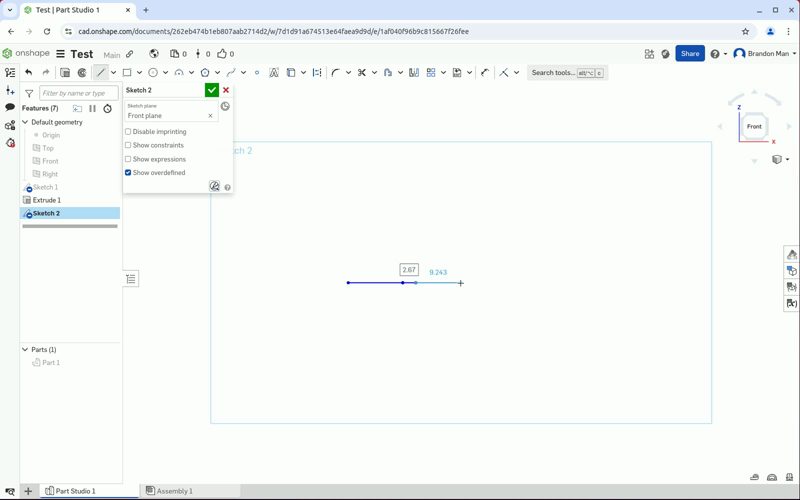
key_up(shift)
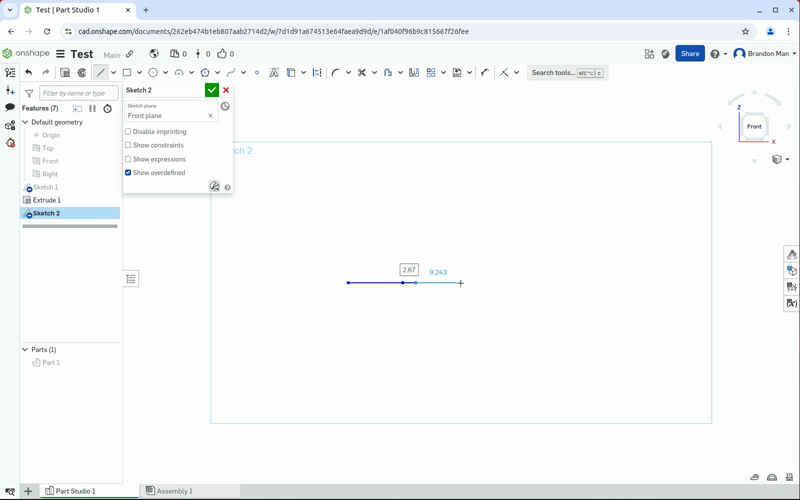
key_down(shift)
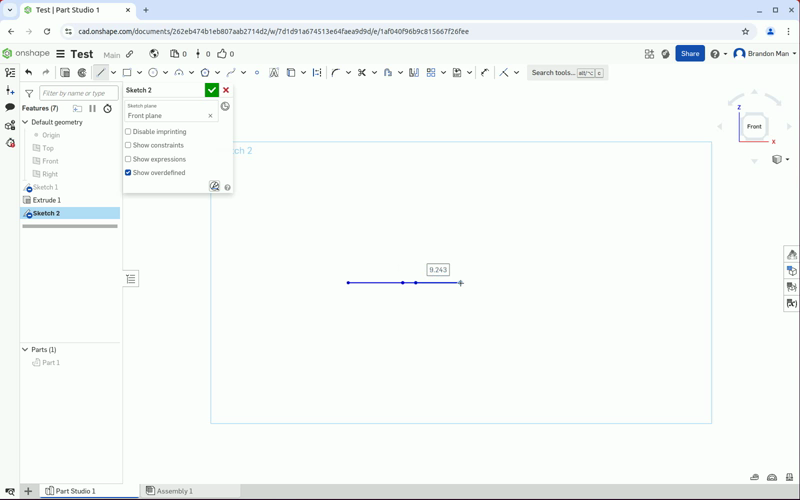
mouse_move(490, 282)
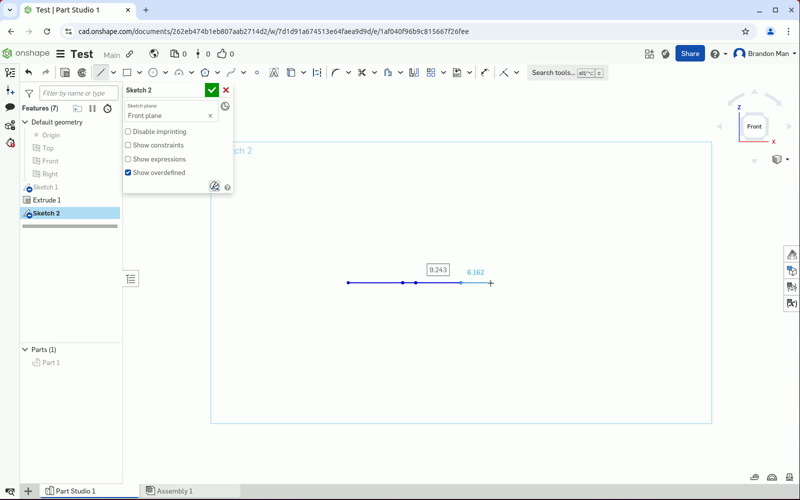
mouse_move(460, 261)
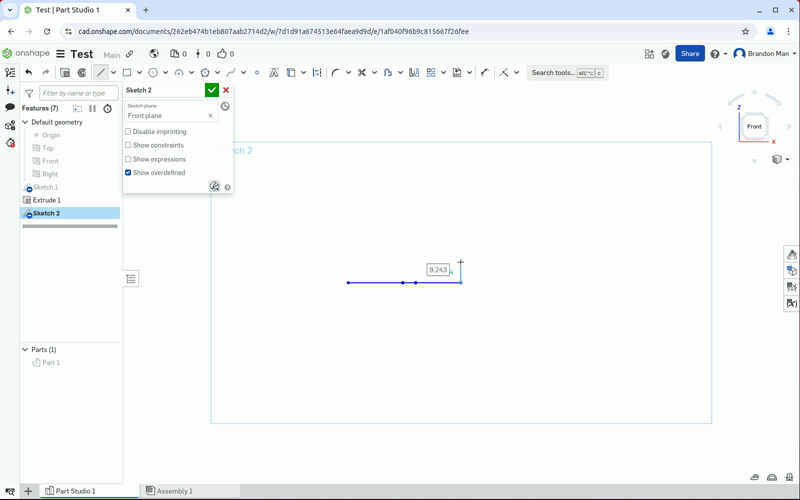
click(460, 261)
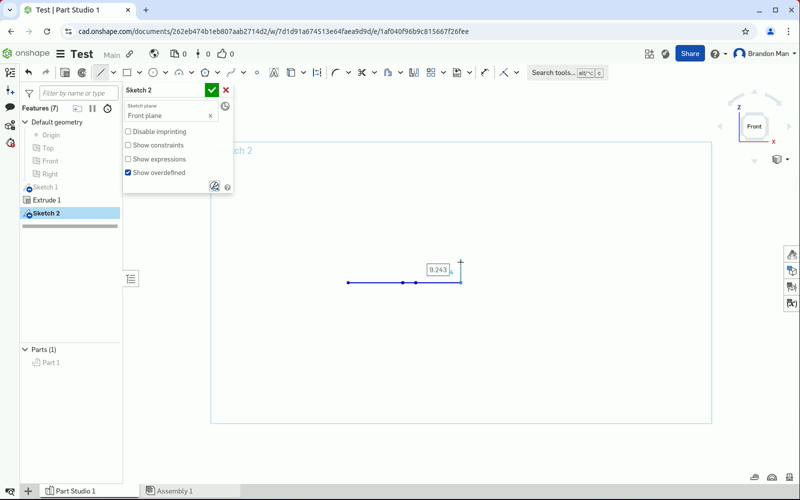
key_up(shift)
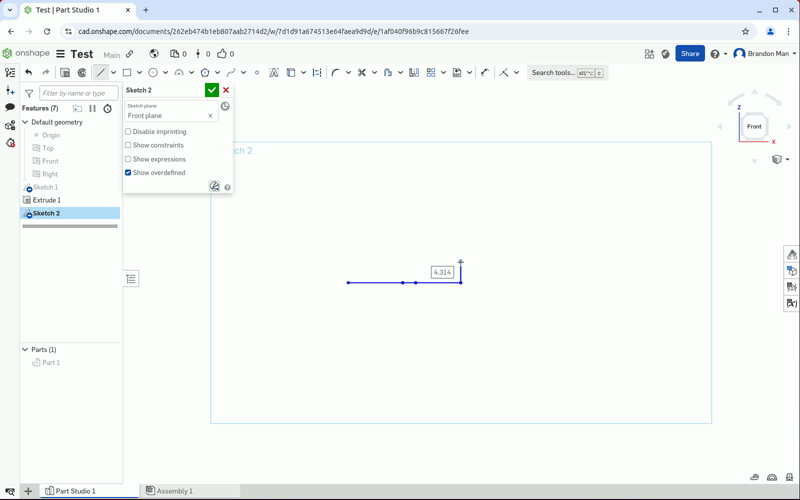
key_down(shift)
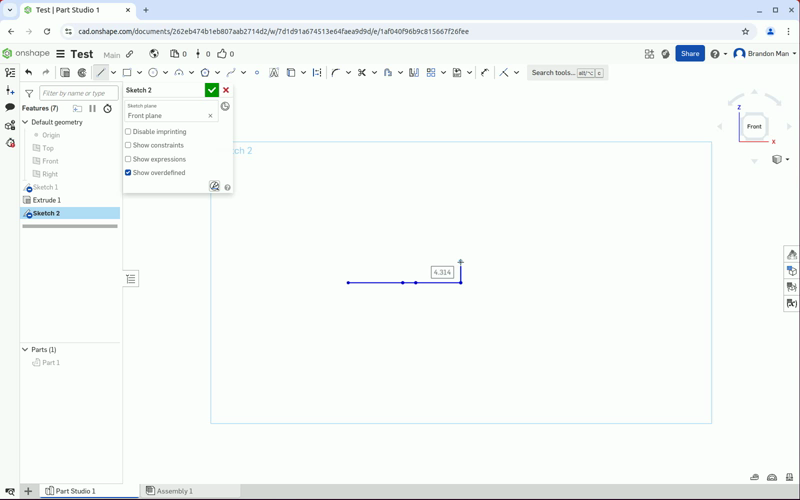
mouse_move(361, 261)
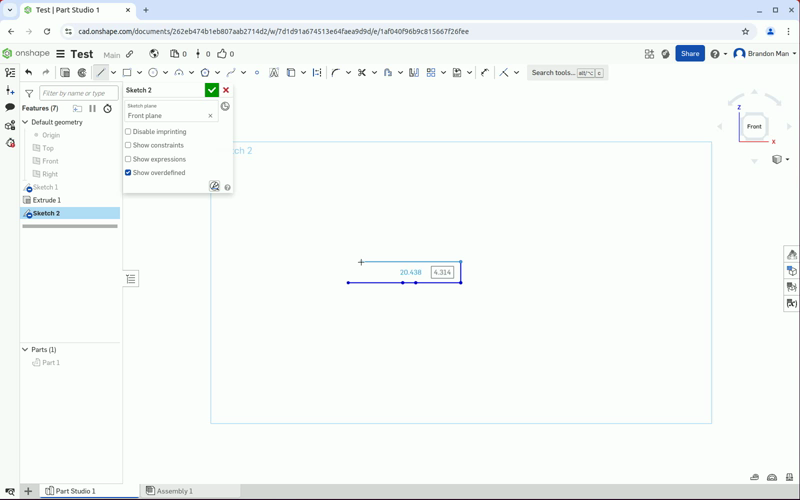
click(361, 261)
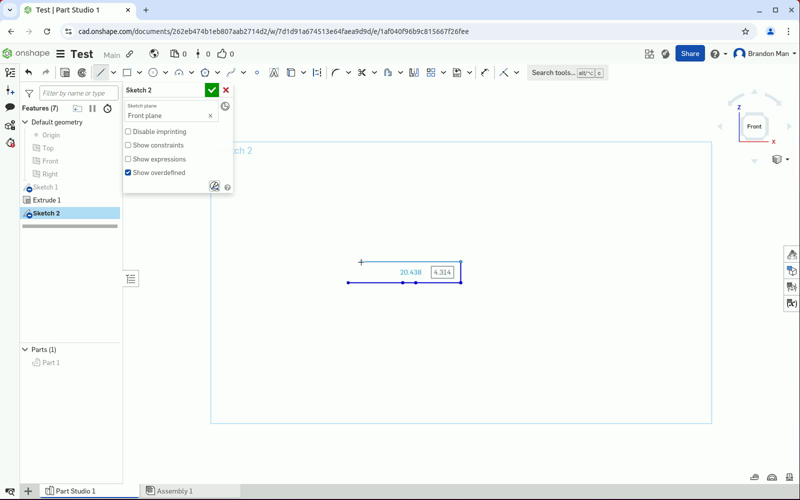
key_up(shift)
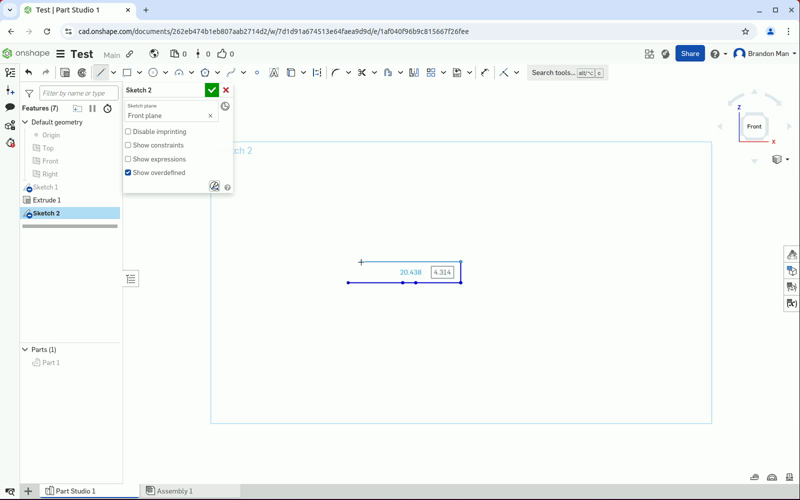
key(esc)
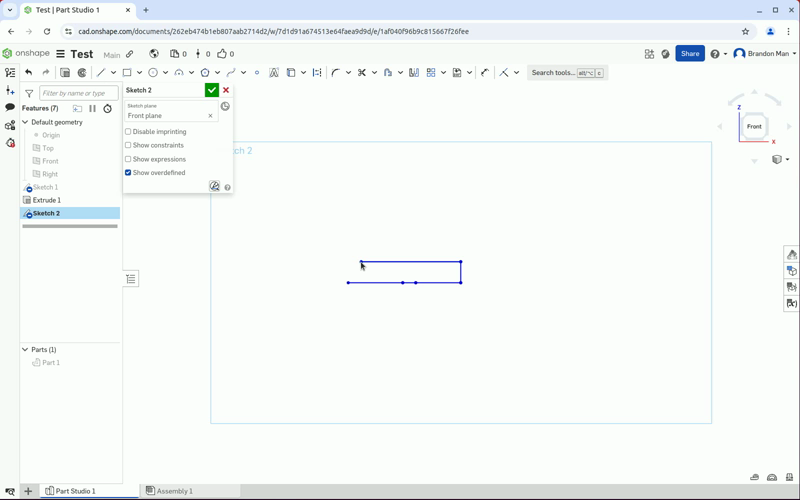
key(a)
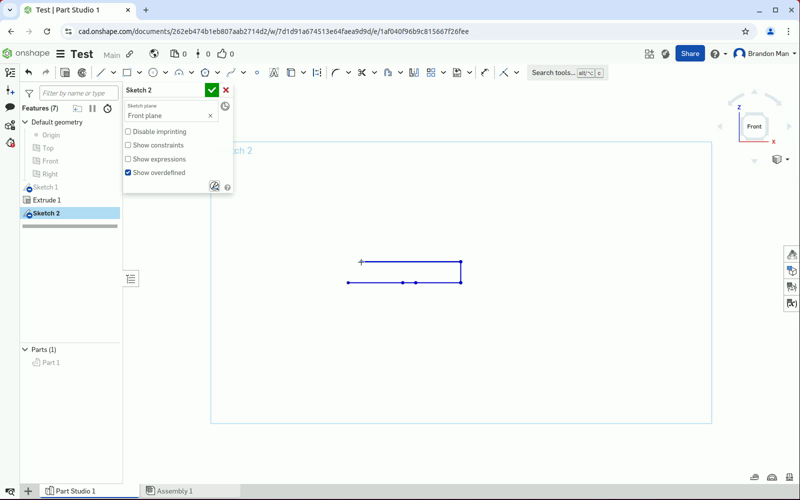
mouse_move(361, 261)
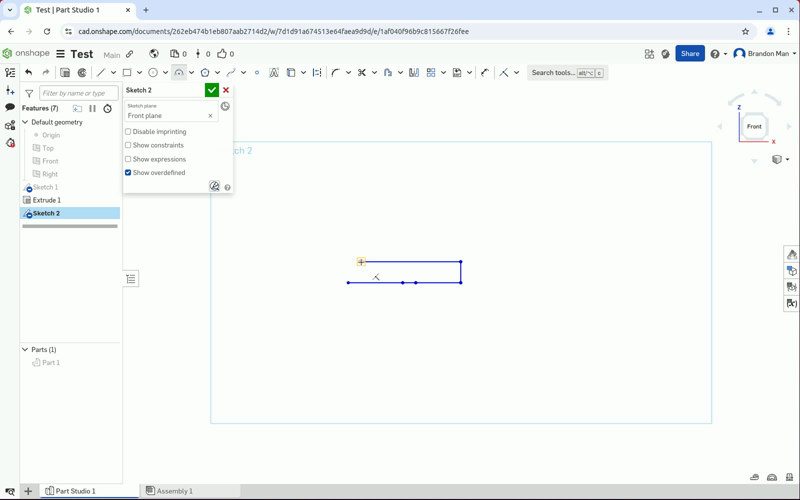
click(361, 261)
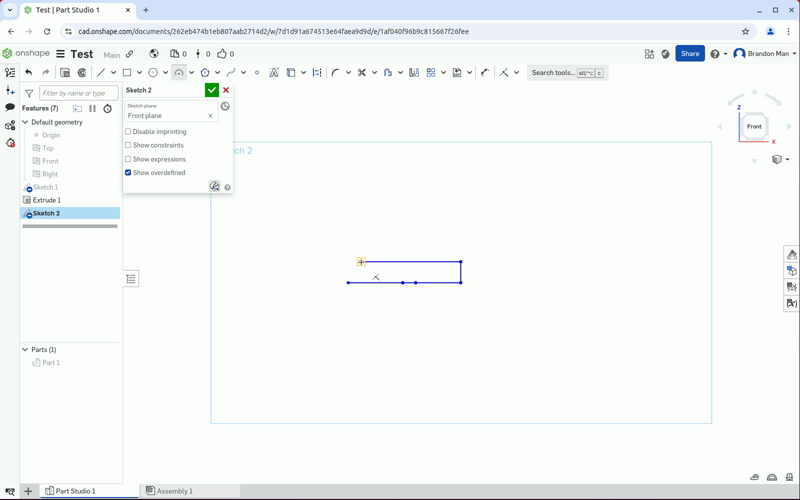
key_down(shift)
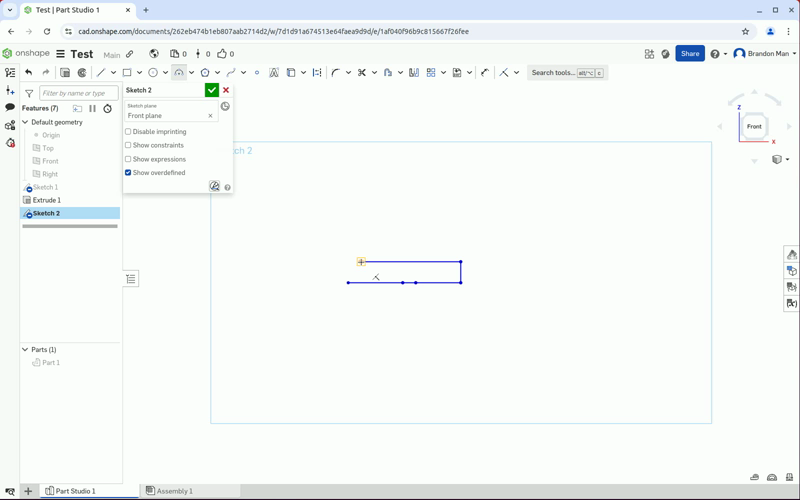
mouse_move(348, 274)
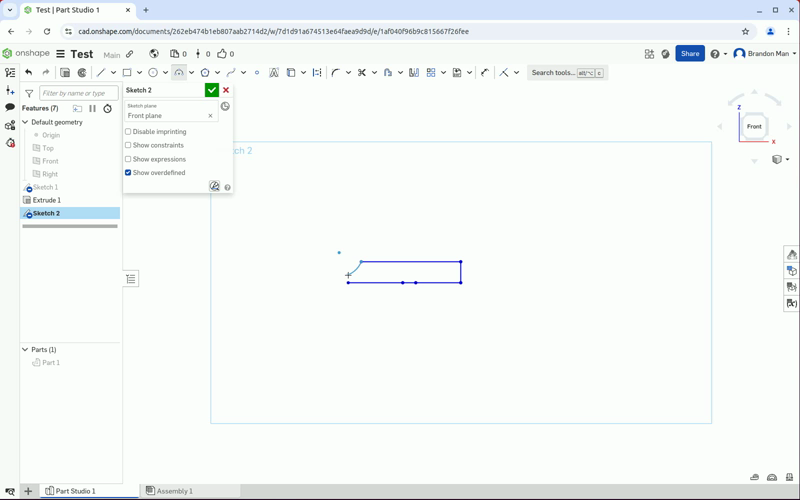
click(348, 274)
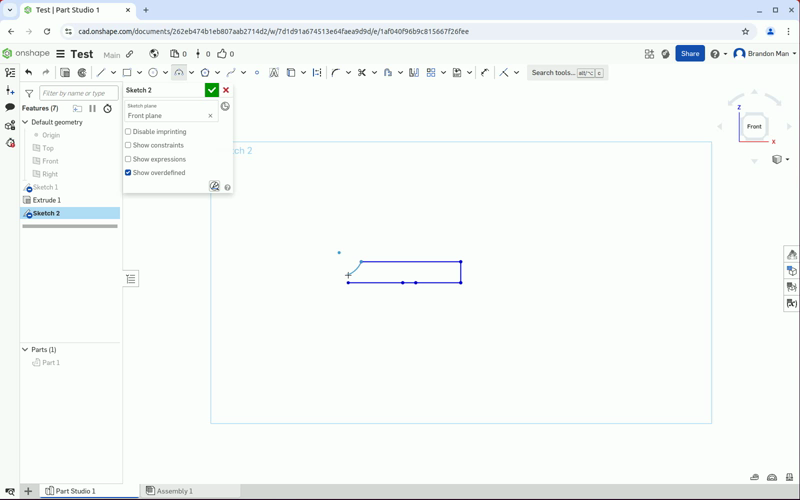
mouse_move(352, 265)
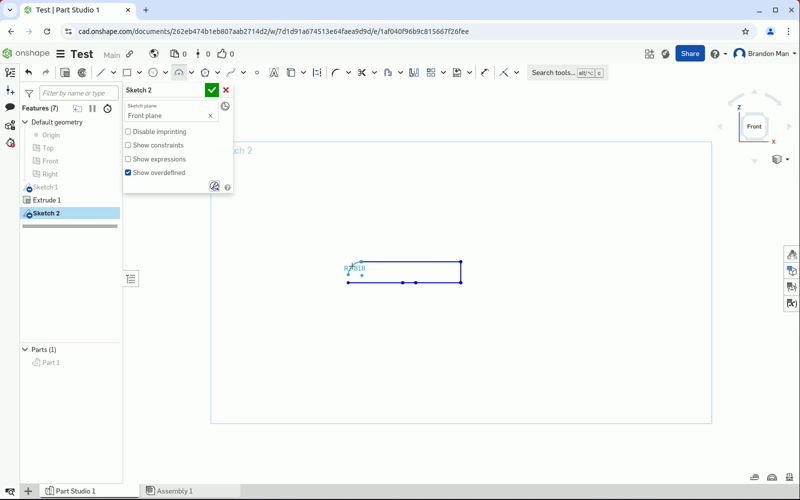
click(352, 265)
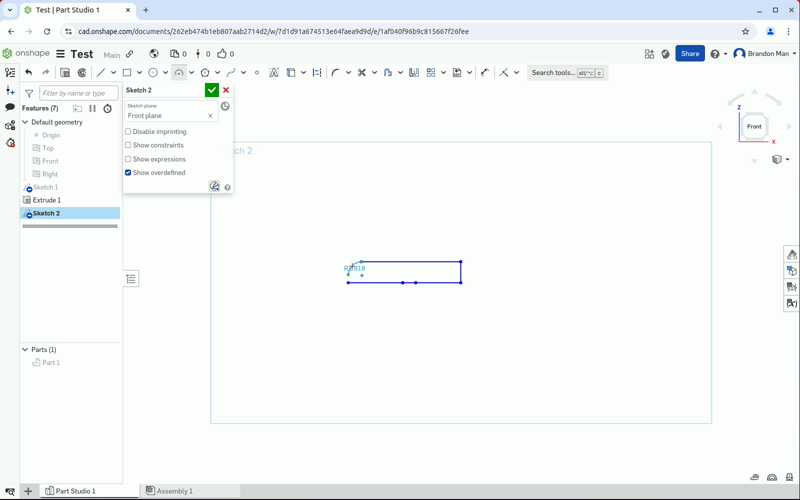
key_up(shift)
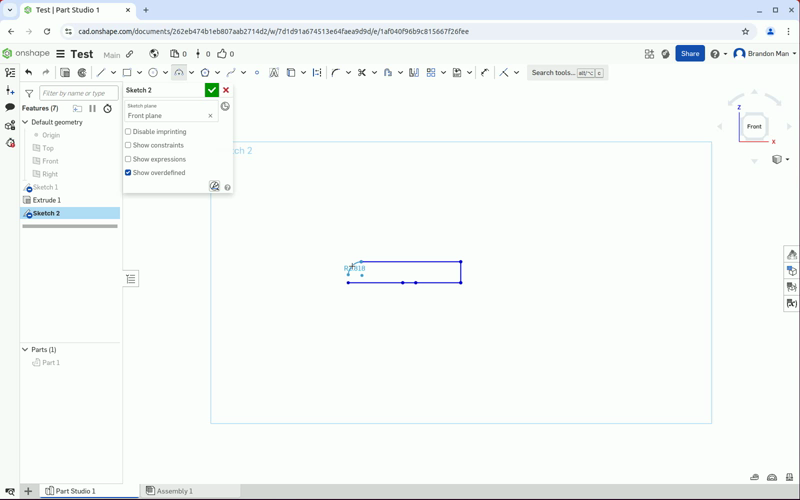
key(esc)
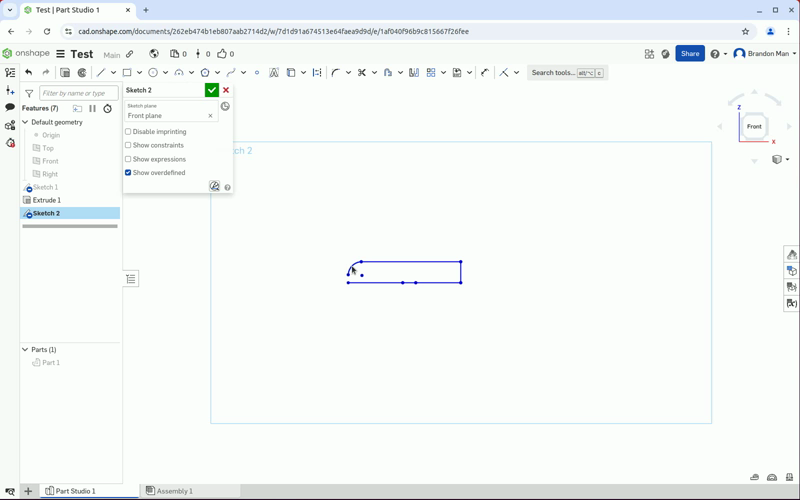
key(l)
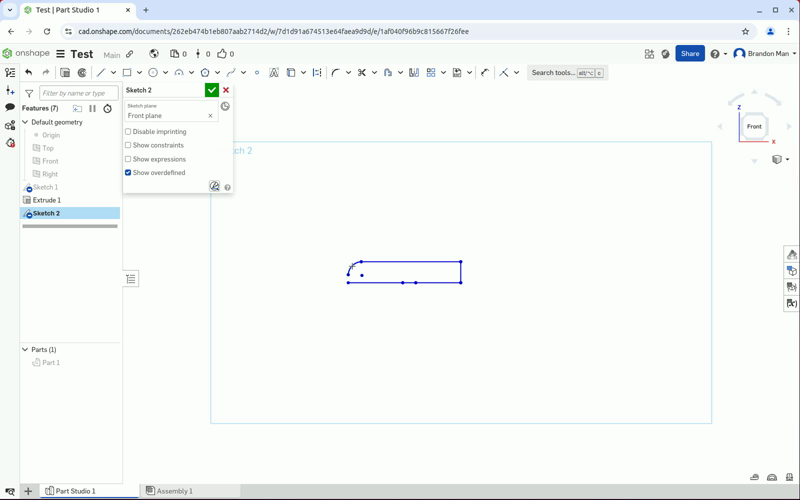
mouse_move(348, 274)
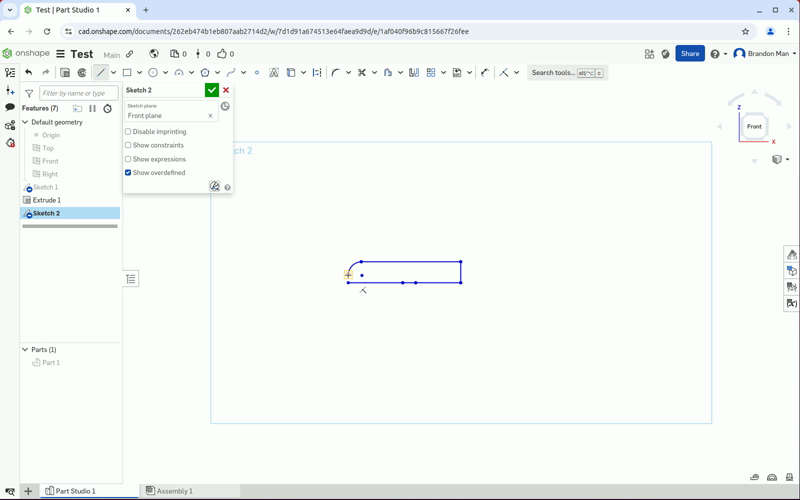
click(348, 274)
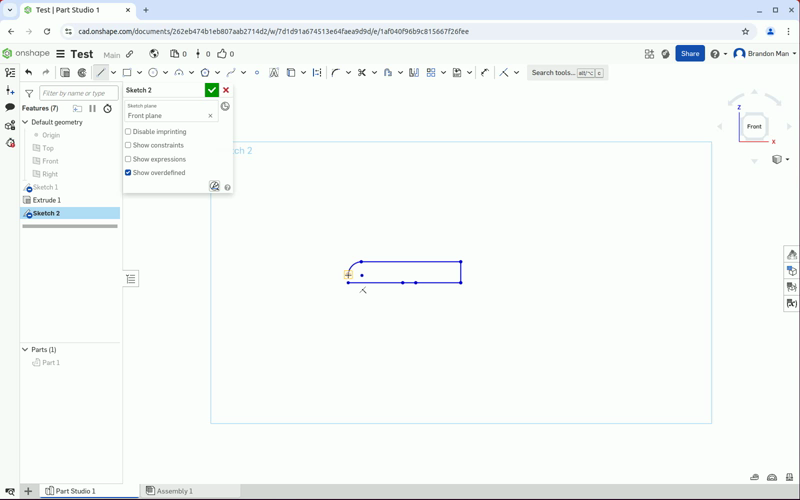
mouse_move(378, 274)
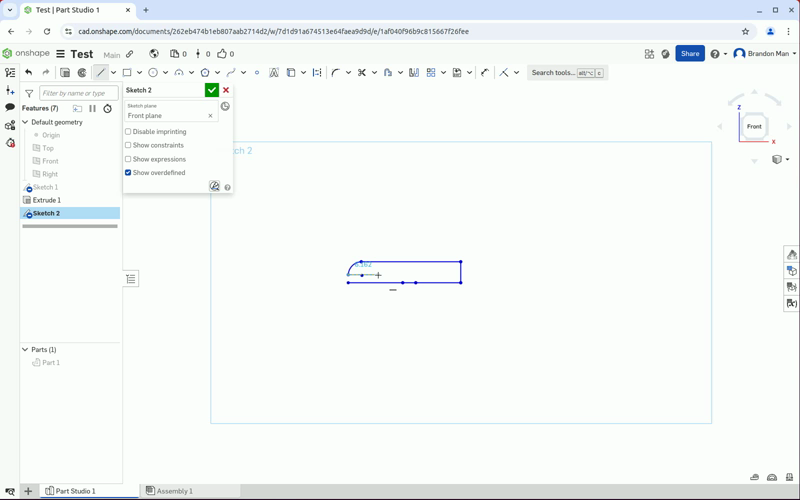
key_down(shift)
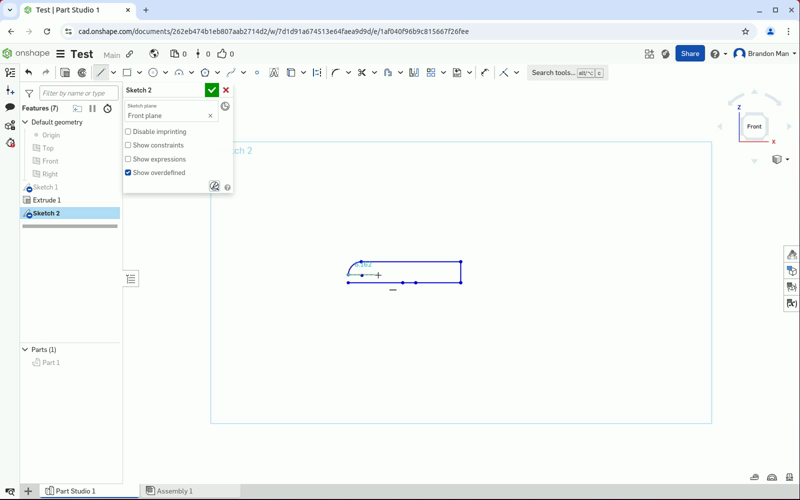
mouse_move(348, 282)
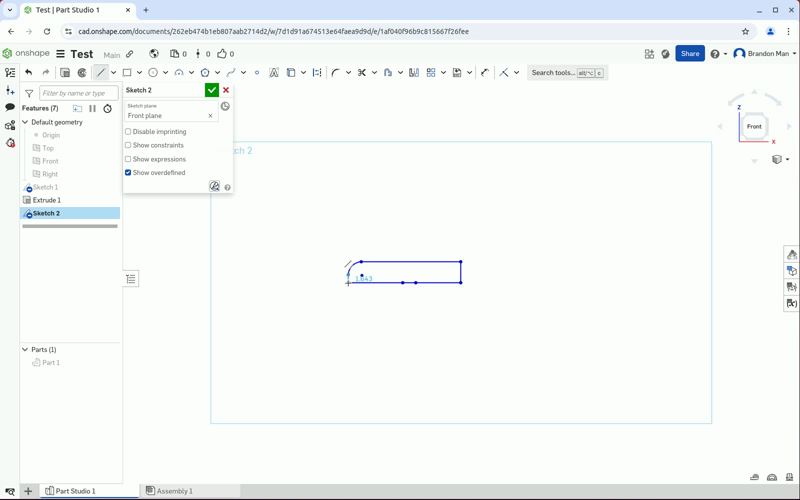
key_up(shift)
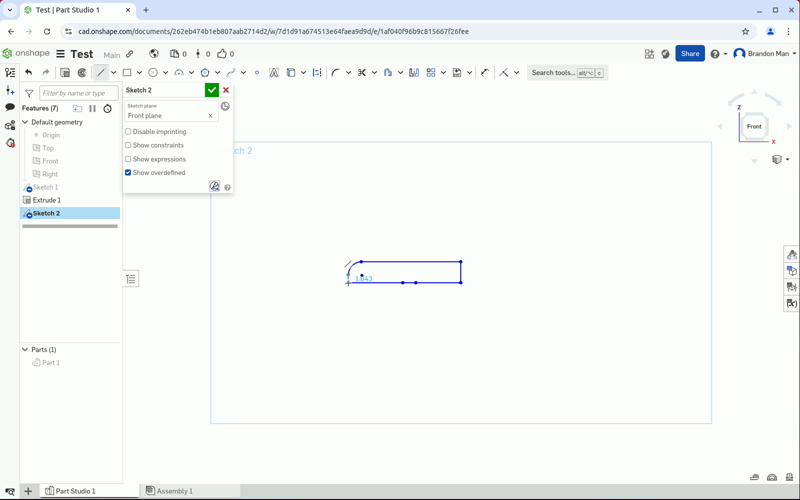
click(348, 282)
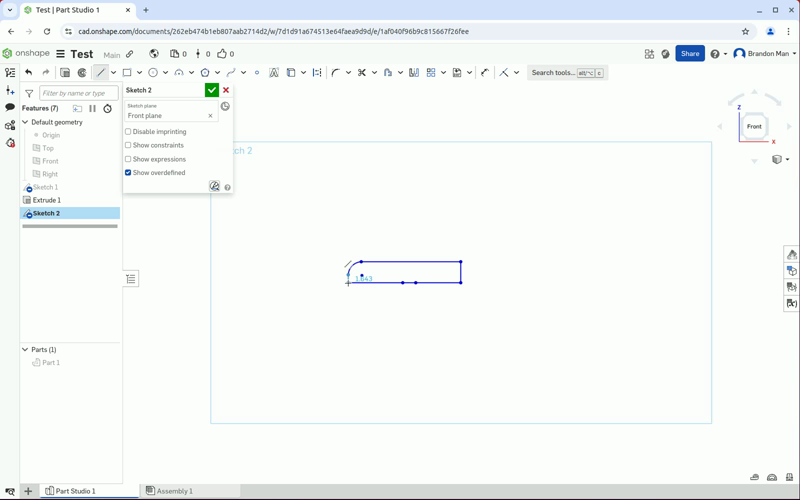
key(esc)
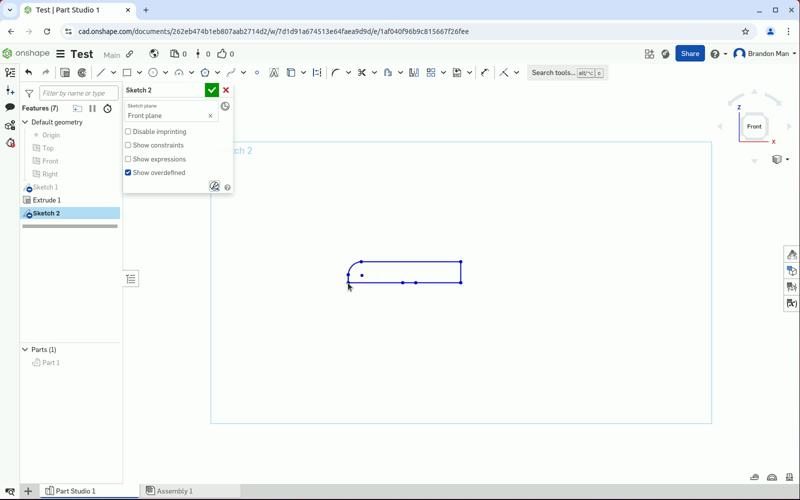
mouse_move(419, 277)
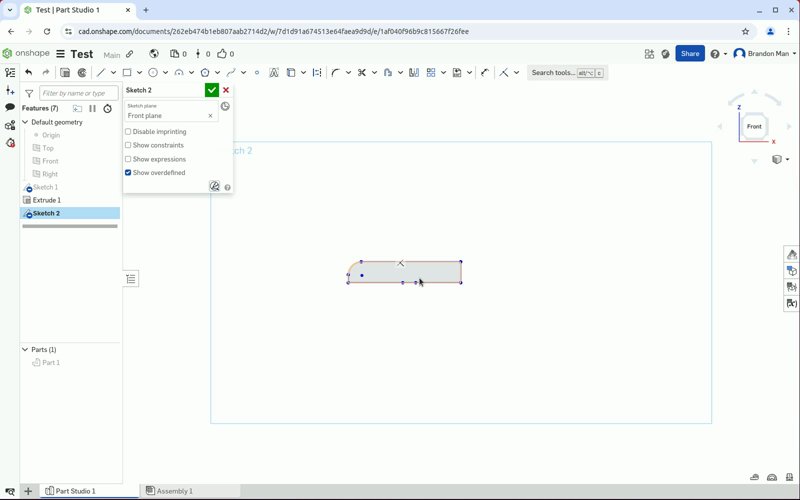
click(419, 277)
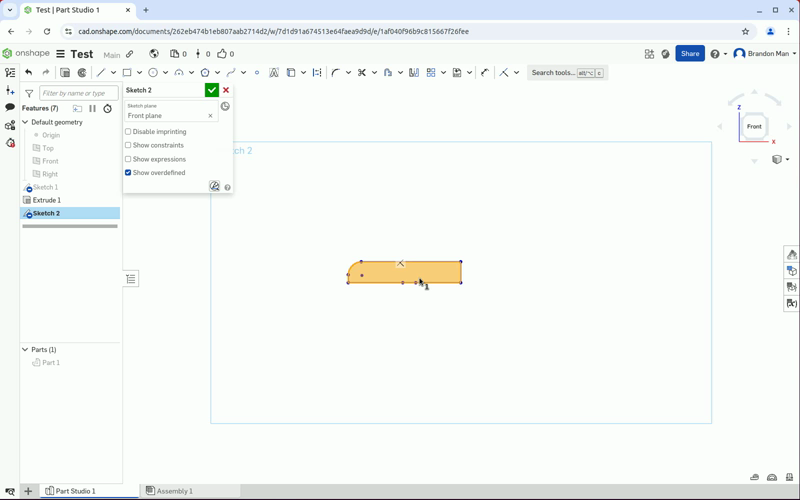
mouse_move(73, 352)
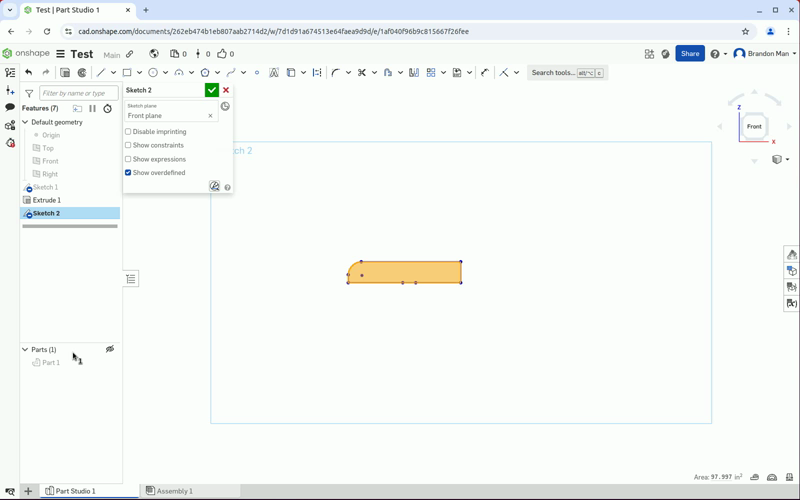
key(shift+y)
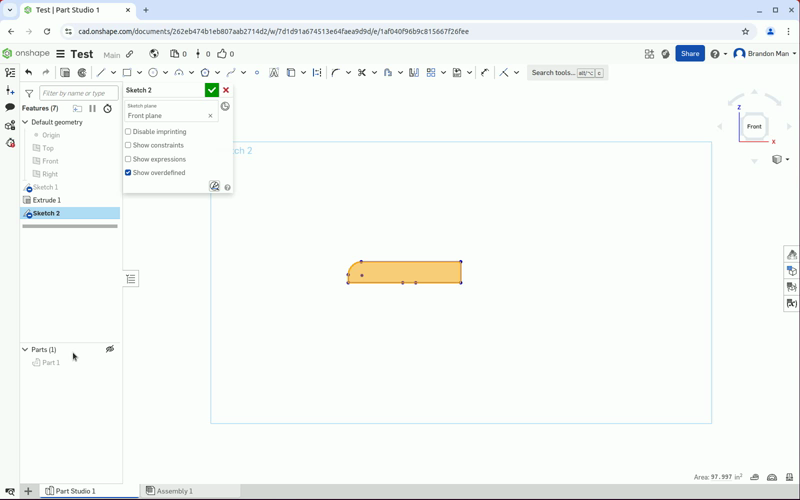
key(shift+e)
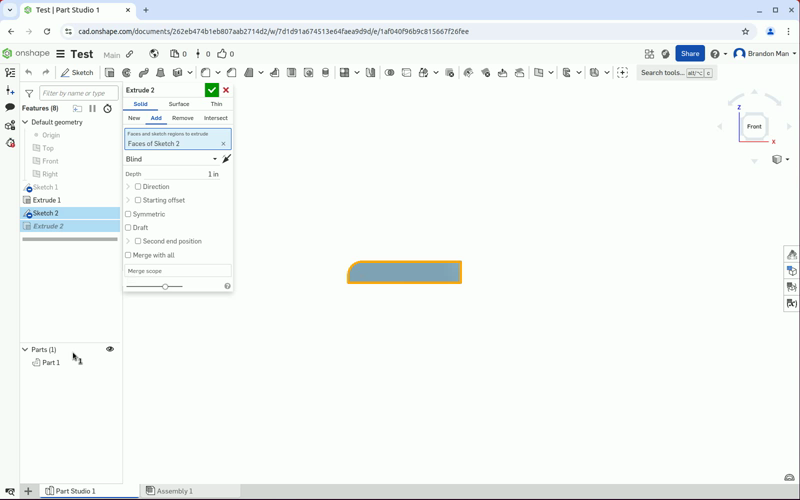
mouse_move(143, 106)
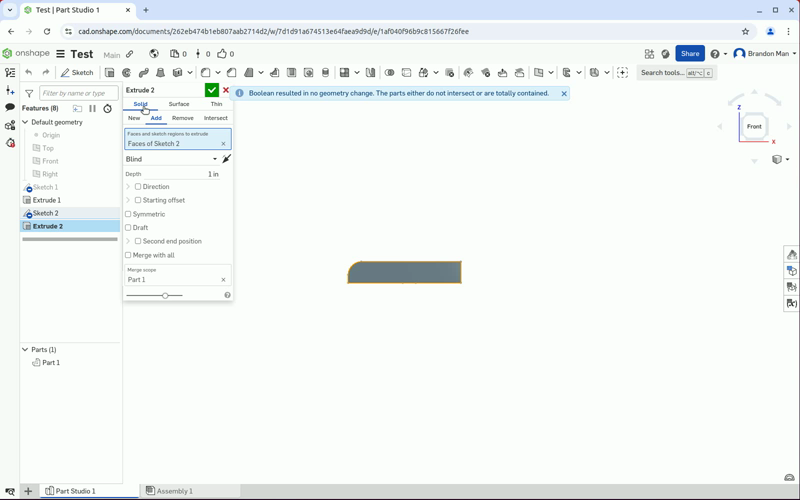
click(143, 106)
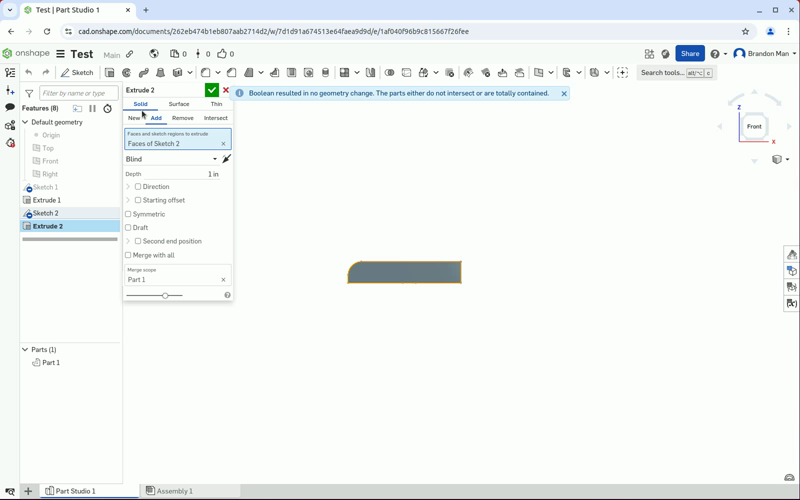
mouse_move(137, 120)
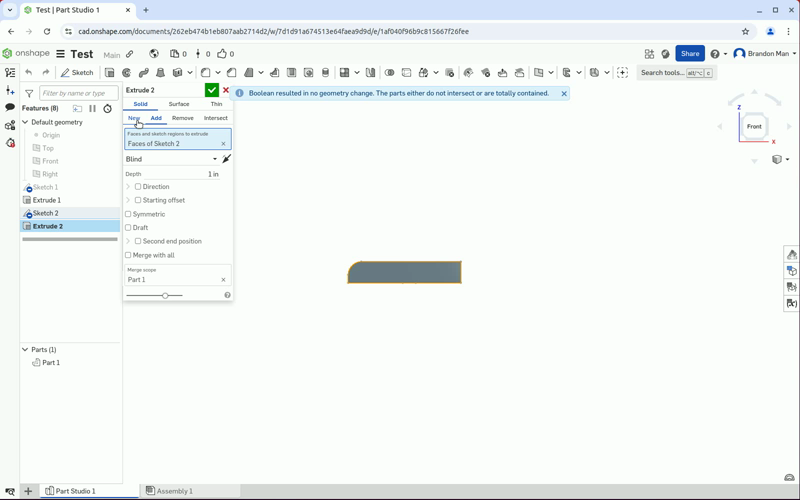
click(137, 120)
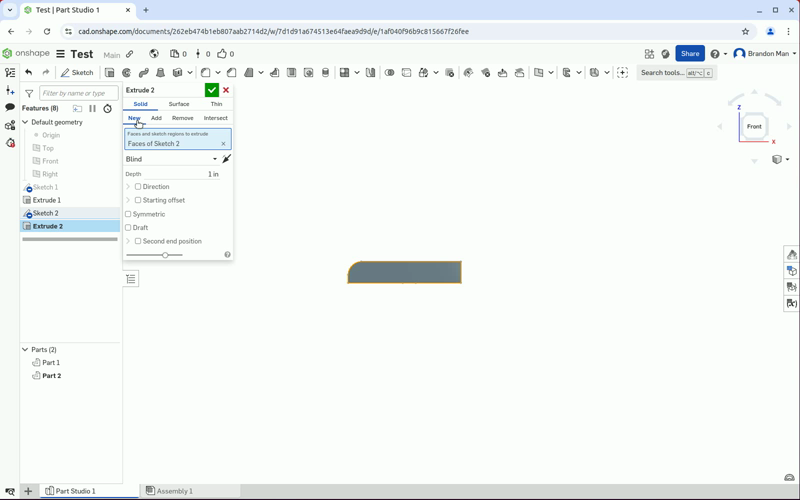
key(tab, 4)
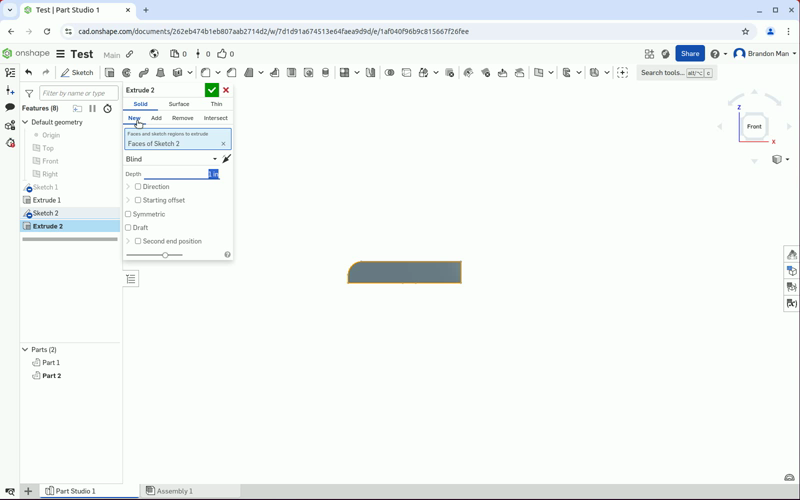
text(3.37)
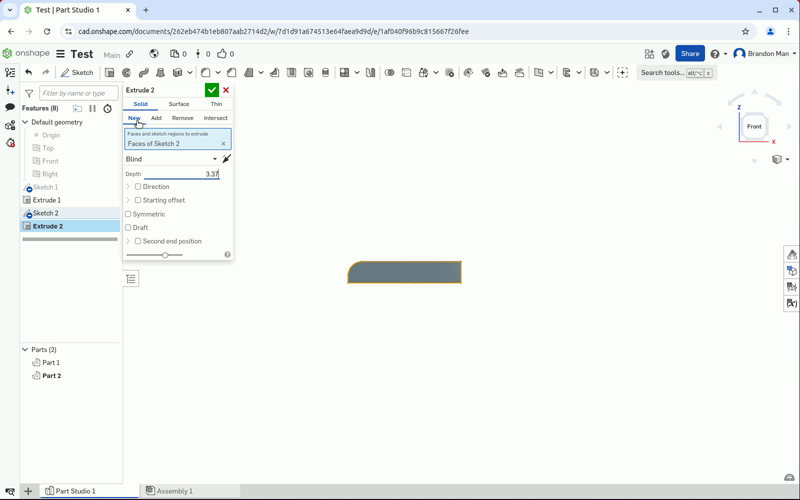
key(enter)
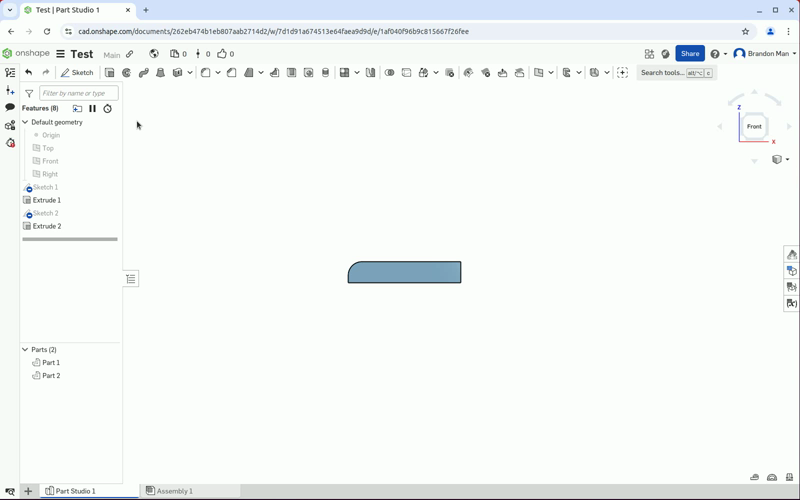
key(shift+h)
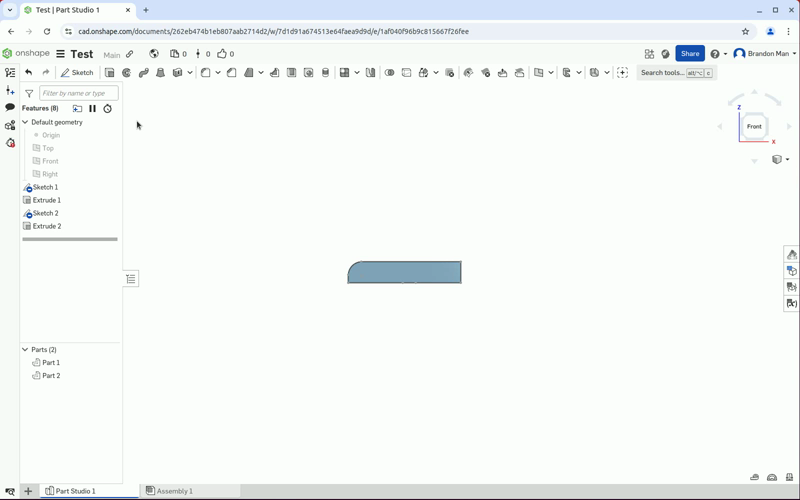
key(shift+h)
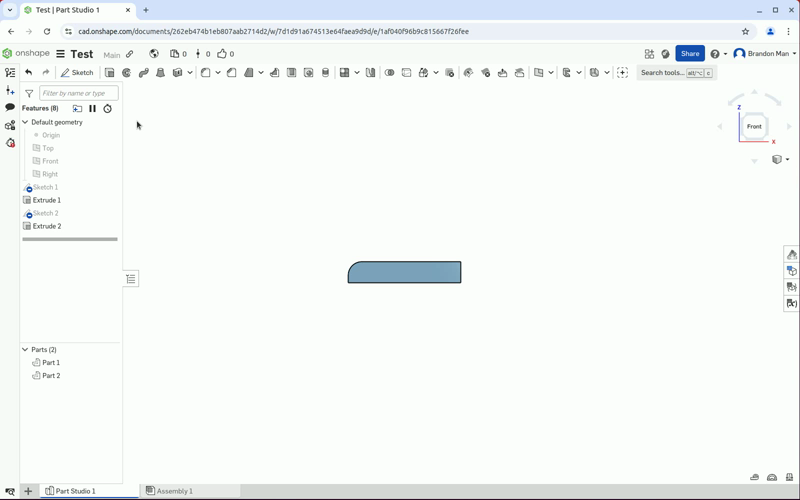
mouse_move(73, 189)
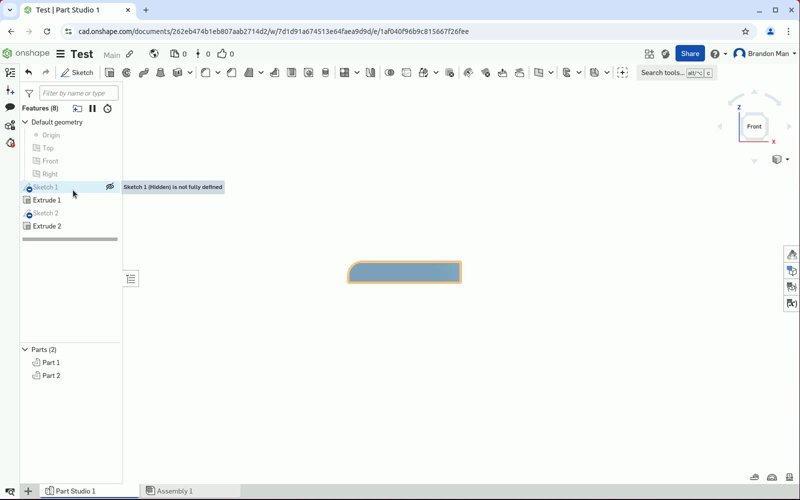
click(73, 189)
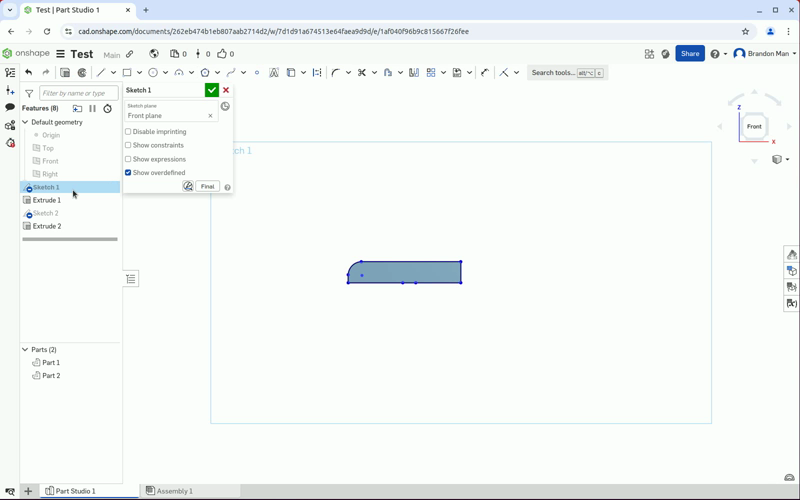
mouse_move(229, 92)
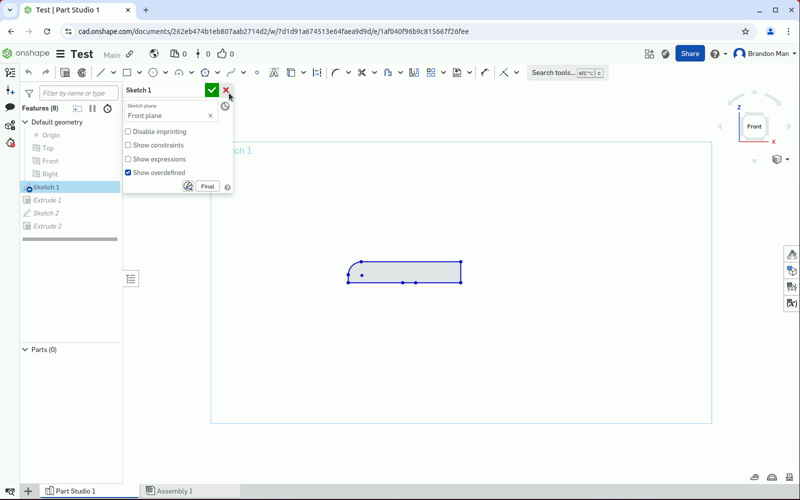
click(229, 92)
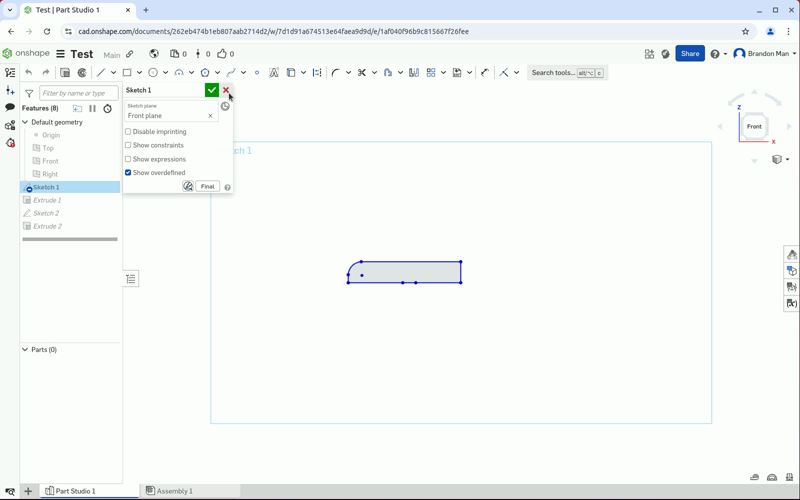
key(shift+s)
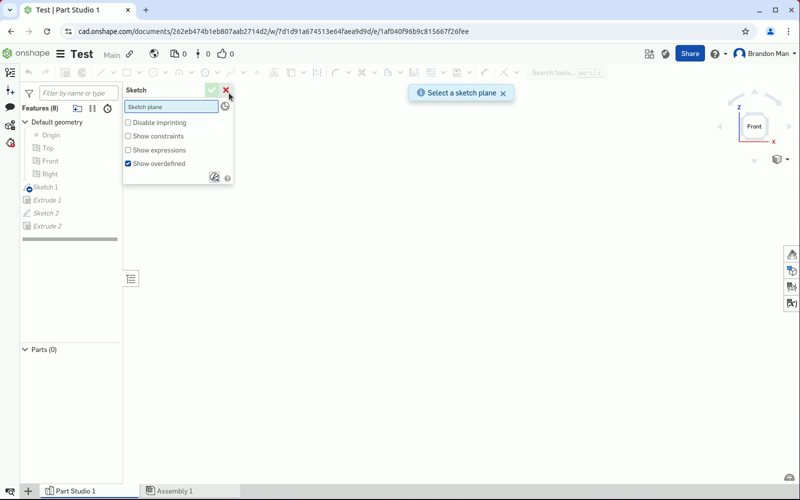
mouse_move(73, 163)
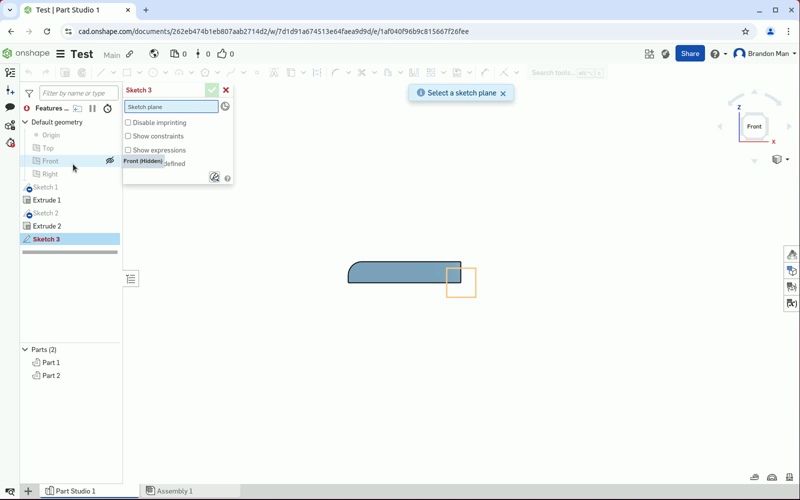
click(73, 163)
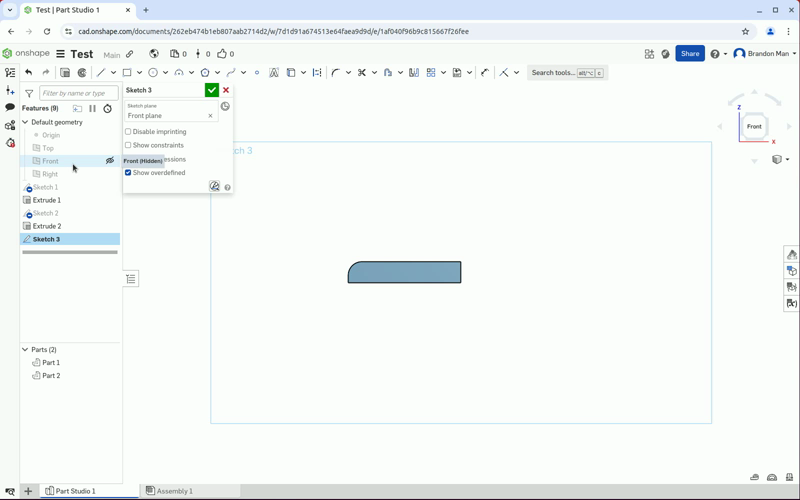
mouse_move(73, 352)
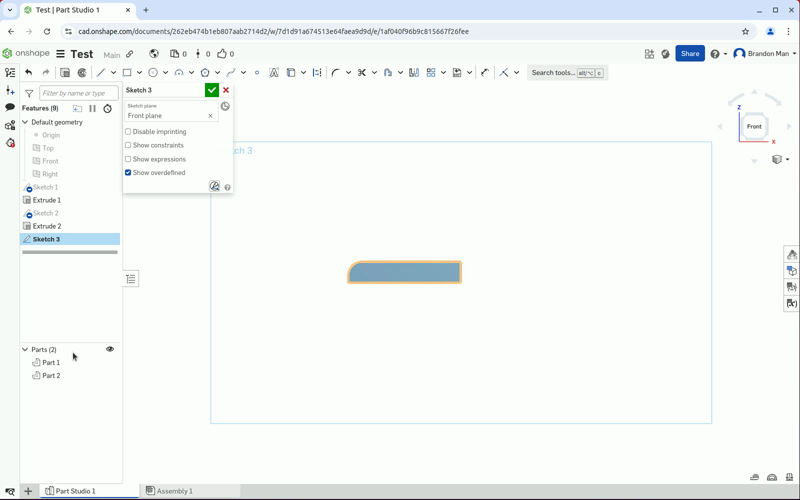
key(y)
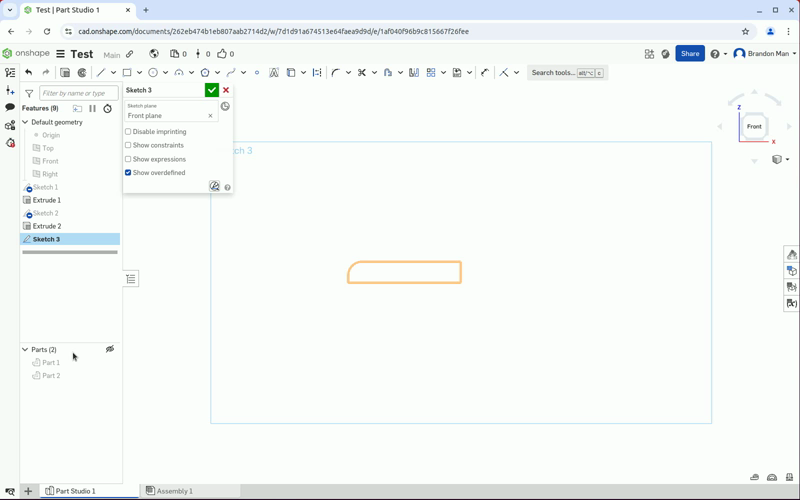
key(l)
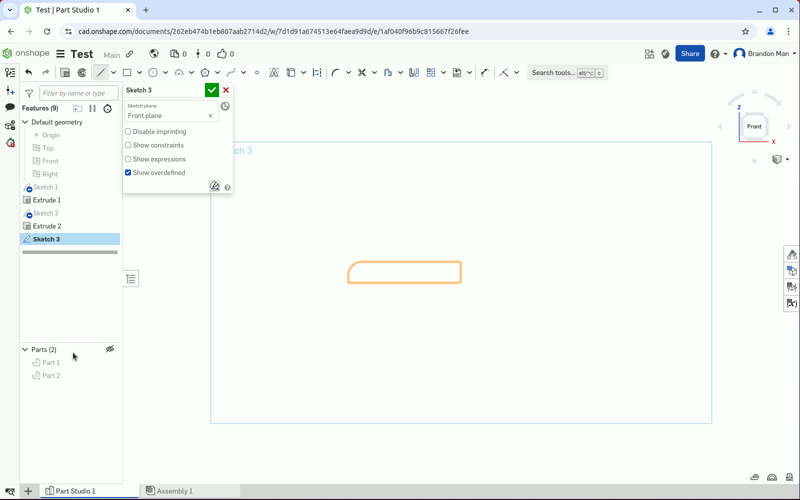
key_down(shift)
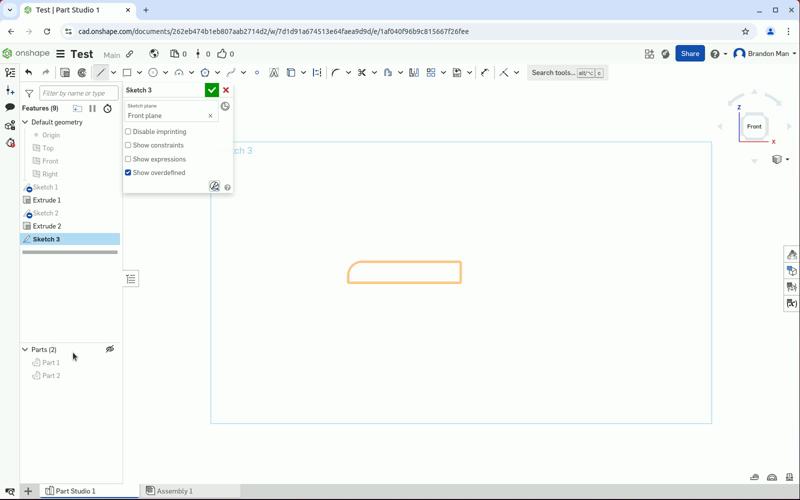
mouse_move(348, 282)
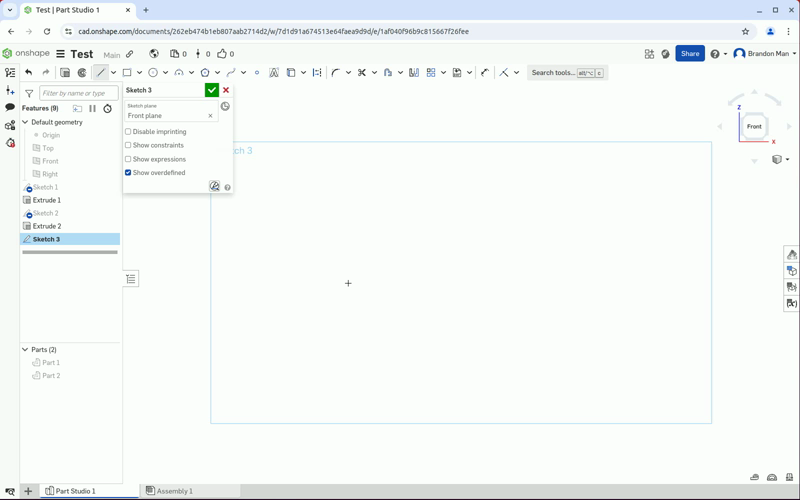
click(348, 282)
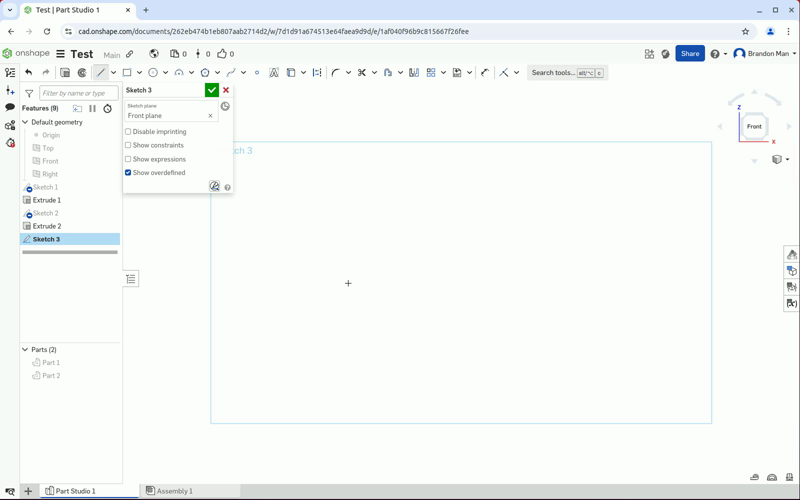
key_up(shift)
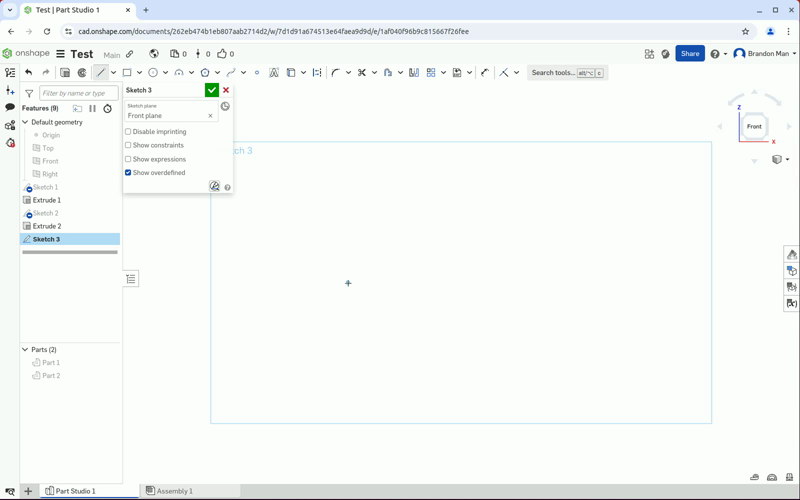
key_down(shift)
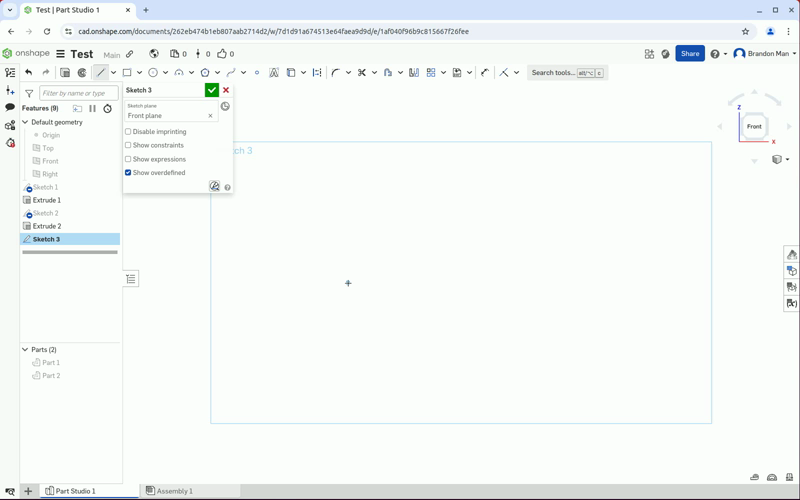
mouse_move(378, 282)
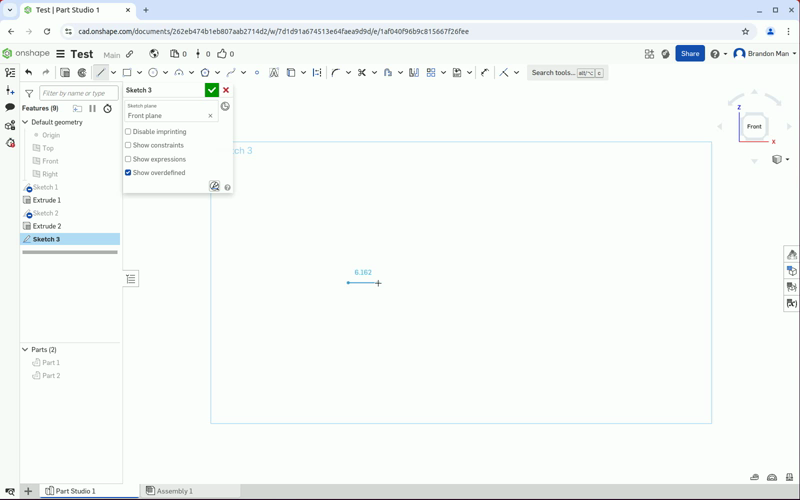
mouse_move(402, 282)
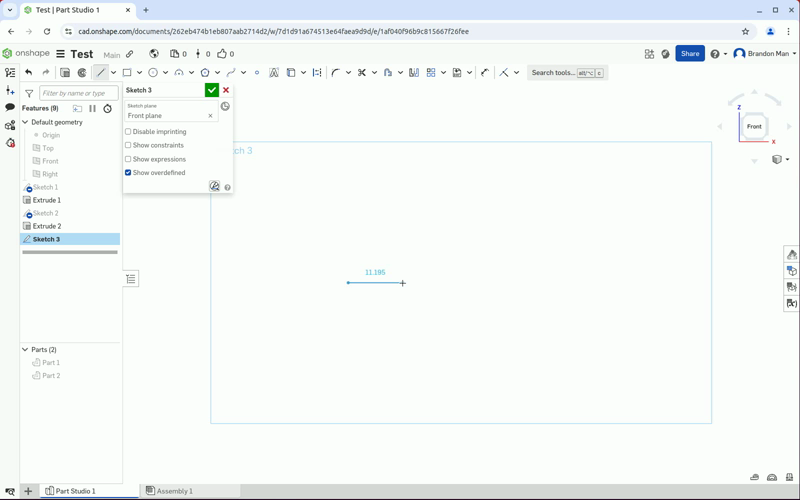
click(402, 282)
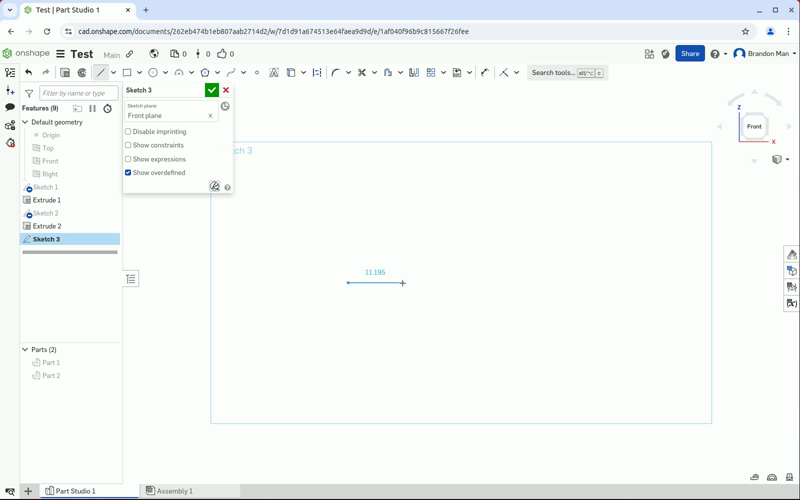
key_up(shift)
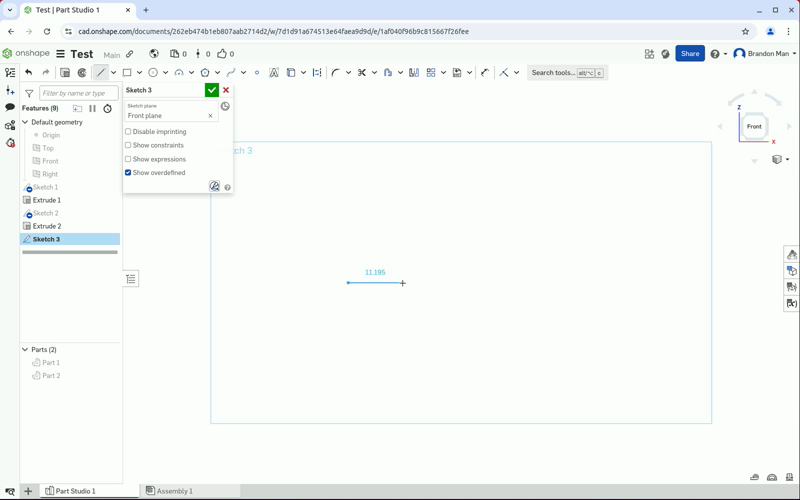
key_down(shift)
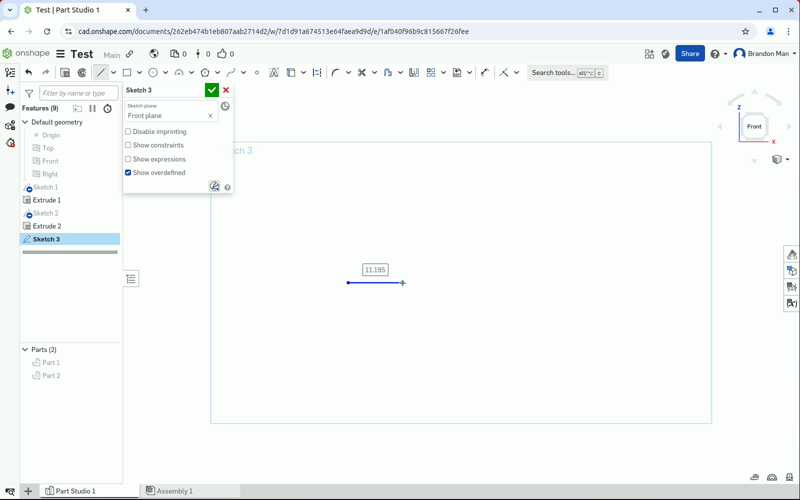
mouse_move(432, 282)
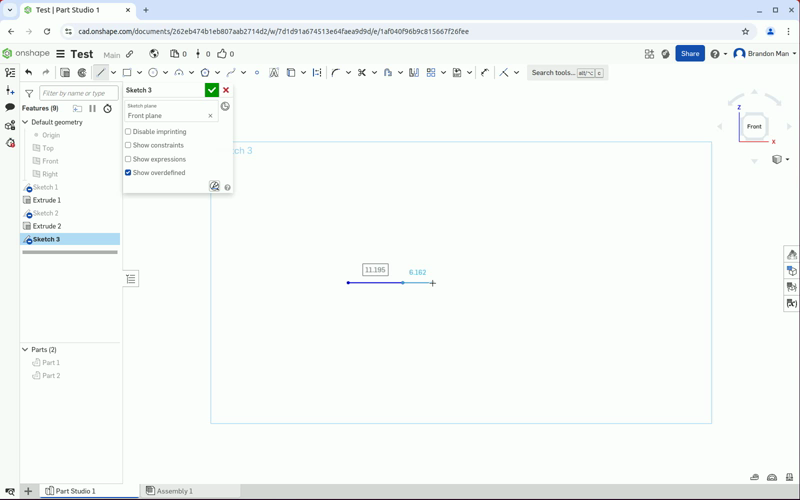
mouse_move(415, 282)
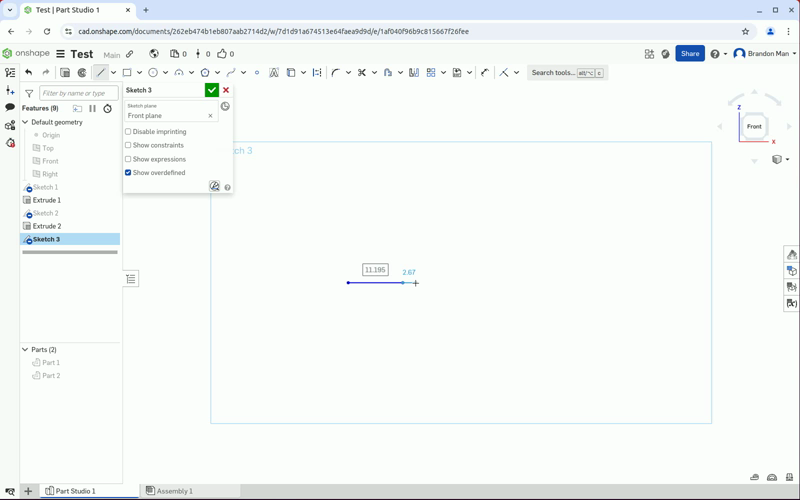
click(415, 282)
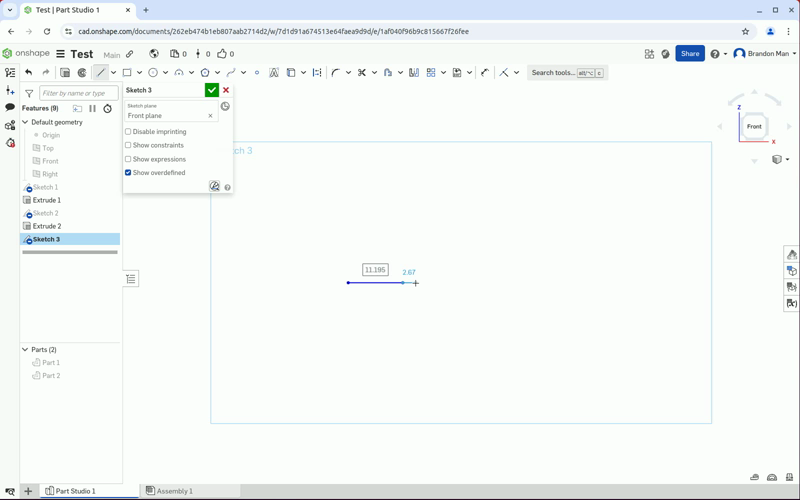
key_up(shift)
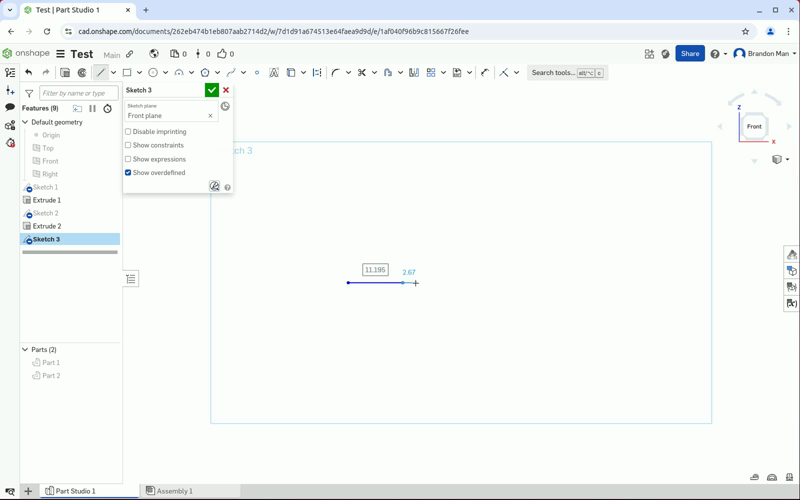
key_down(shift)
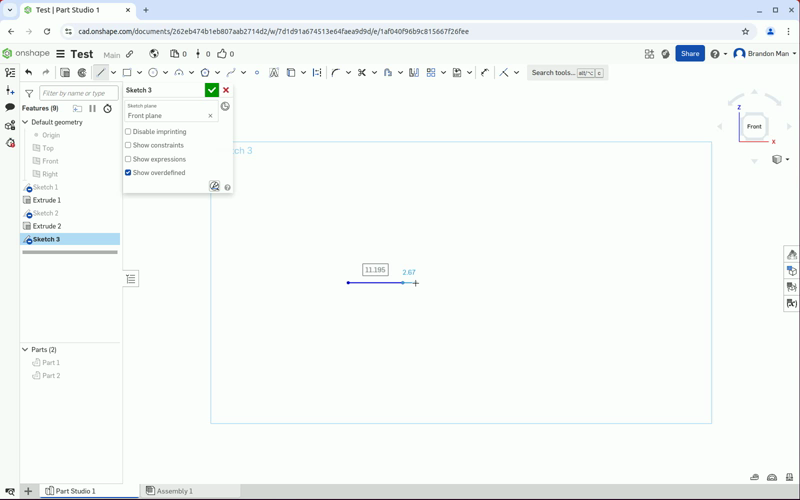
mouse_move(445, 282)
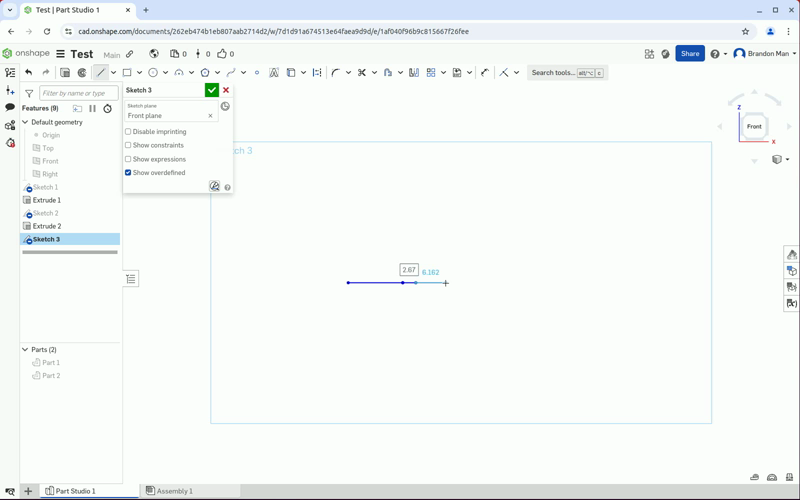
mouse_move(460, 282)
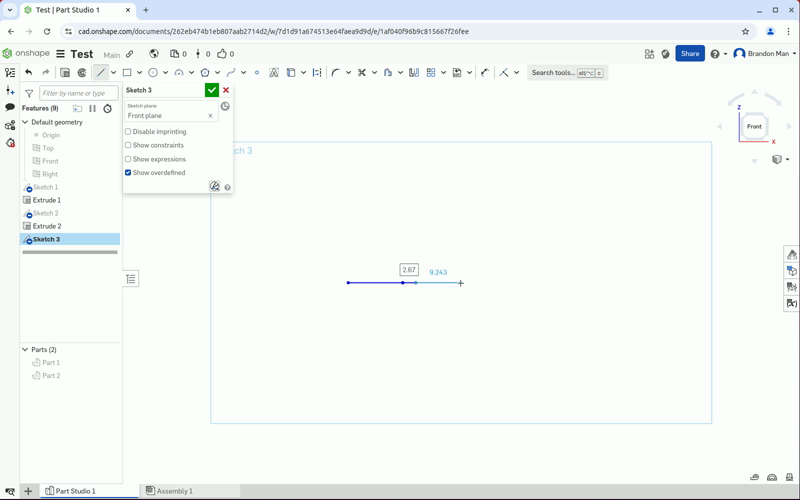
click(460, 282)
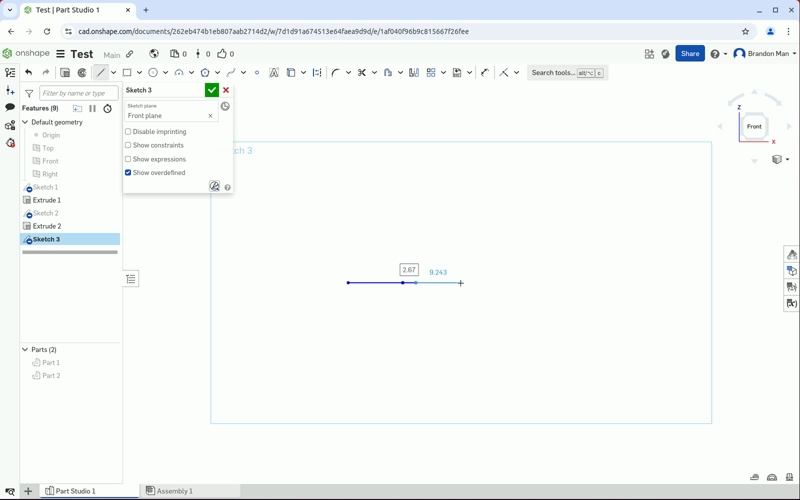
key_up(shift)
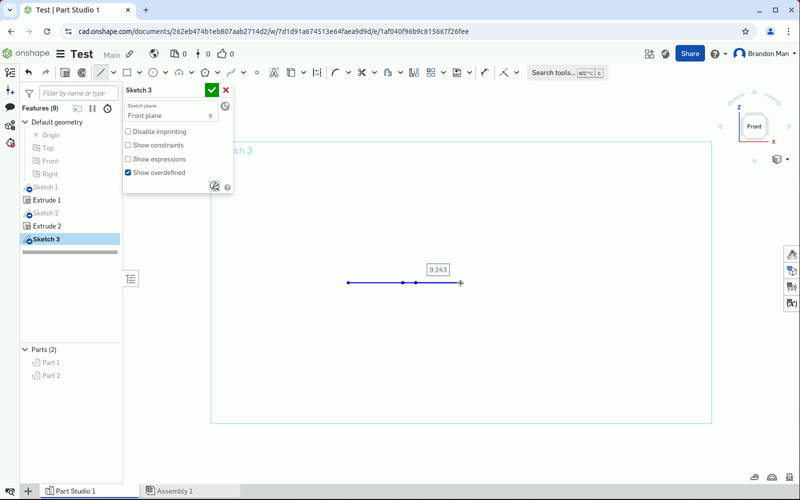
key_down(shift)
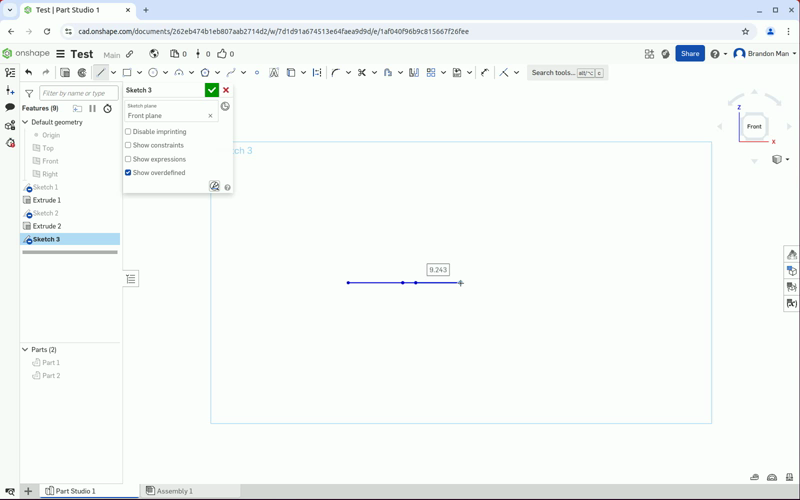
mouse_move(490, 282)
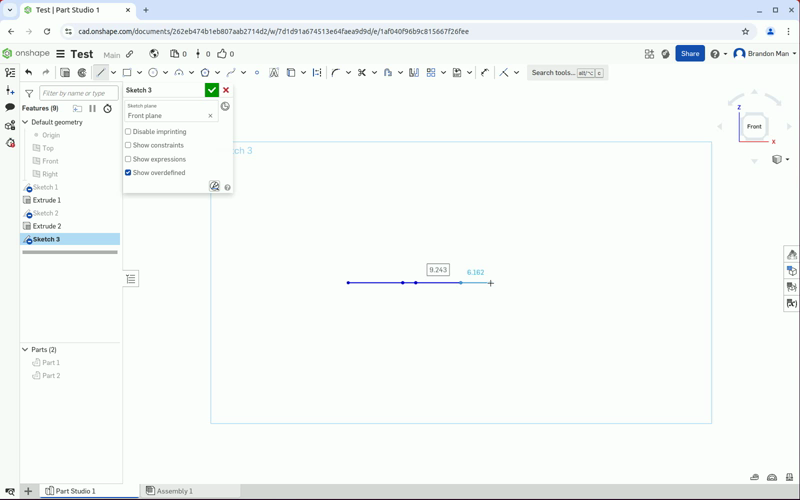
mouse_move(460, 261)
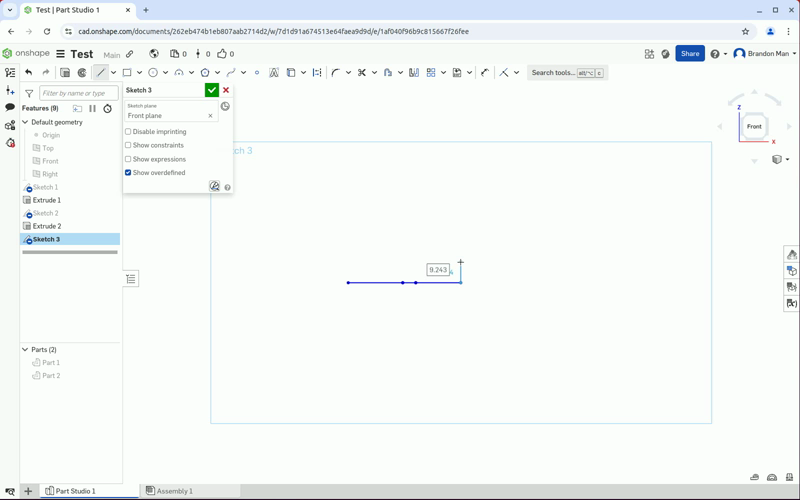
click(460, 261)
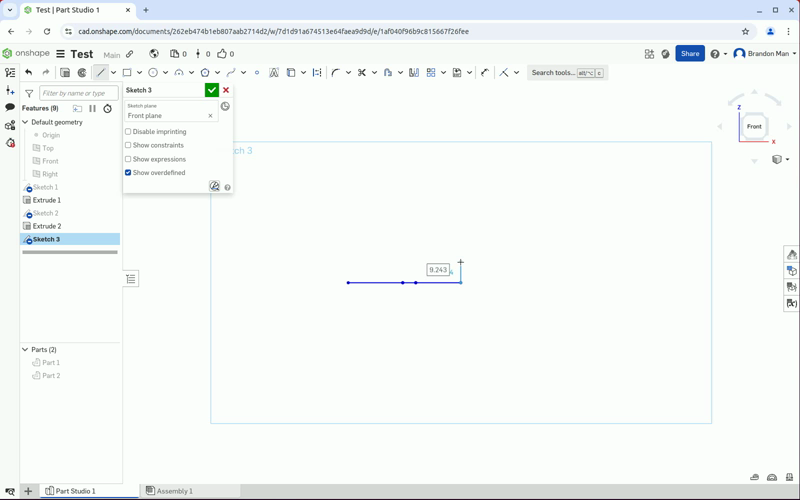
key_up(shift)
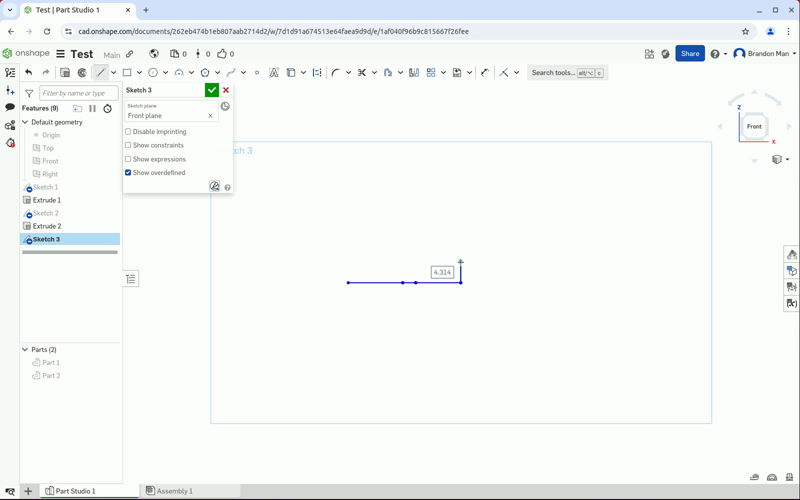
key_down(shift)
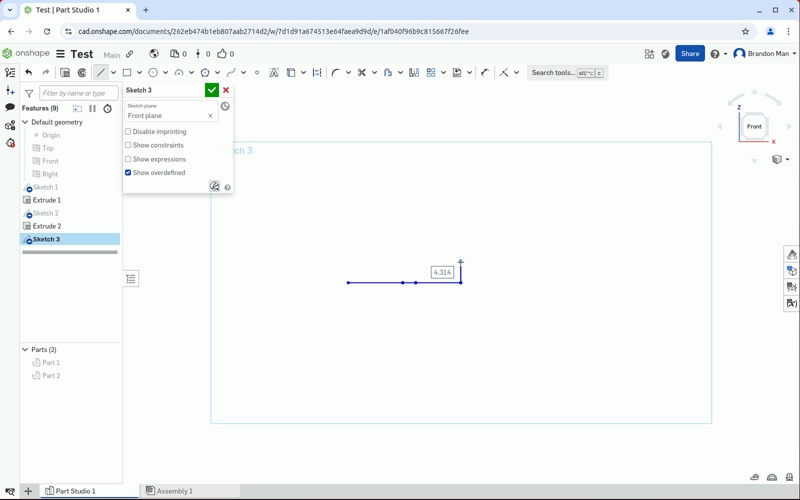
mouse_move(361, 261)
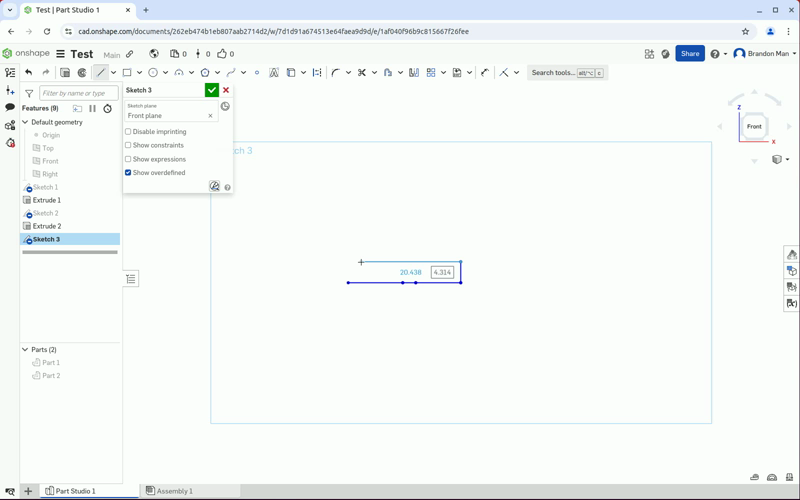
click(361, 261)
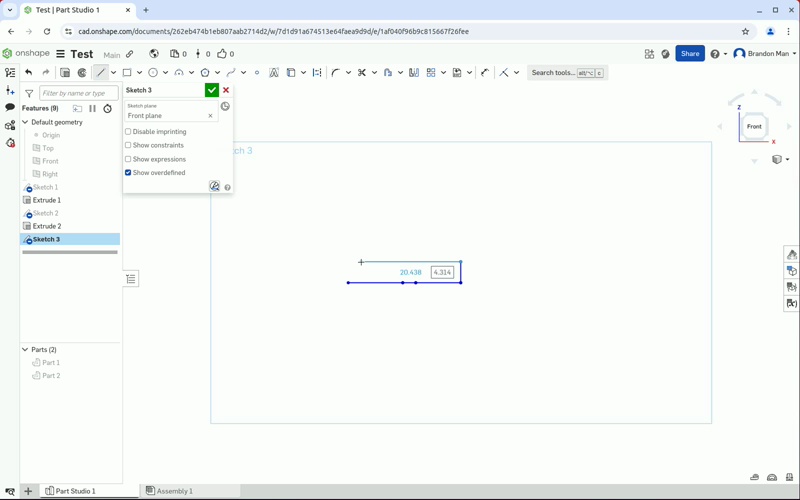
key_up(shift)
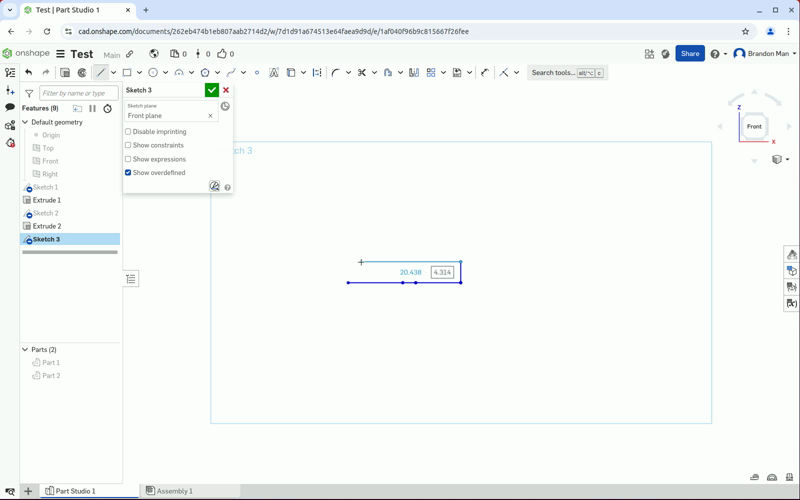
key(esc)
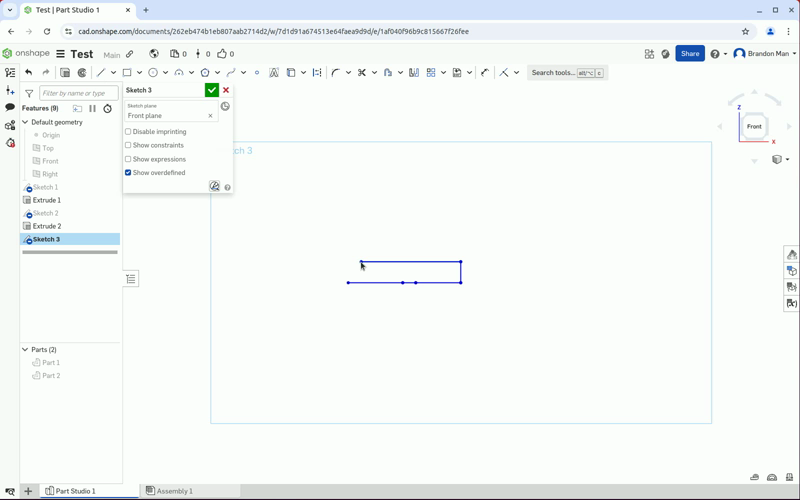
key(a)
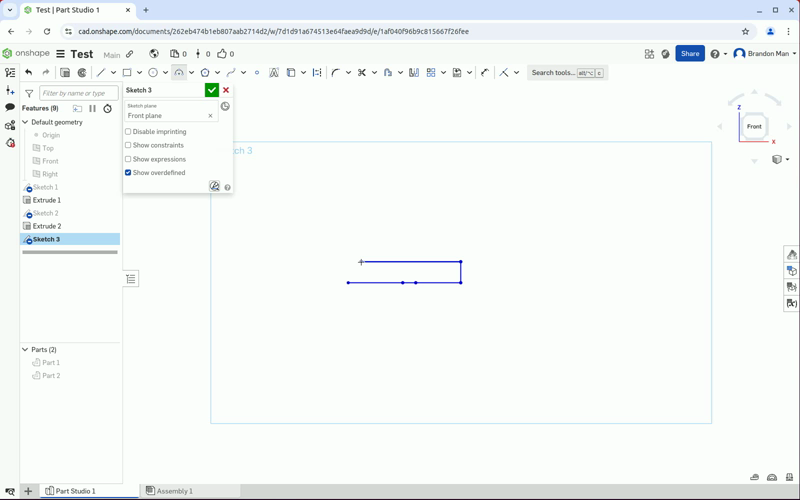
mouse_move(361, 261)
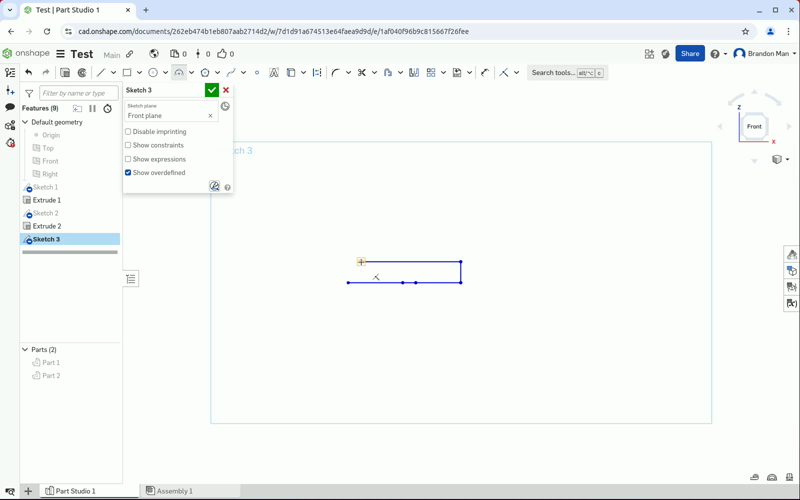
click(361, 261)
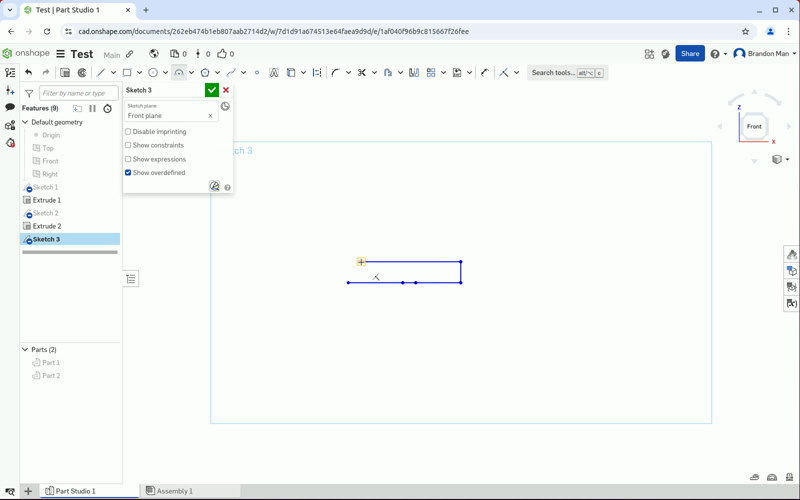
key_down(shift)
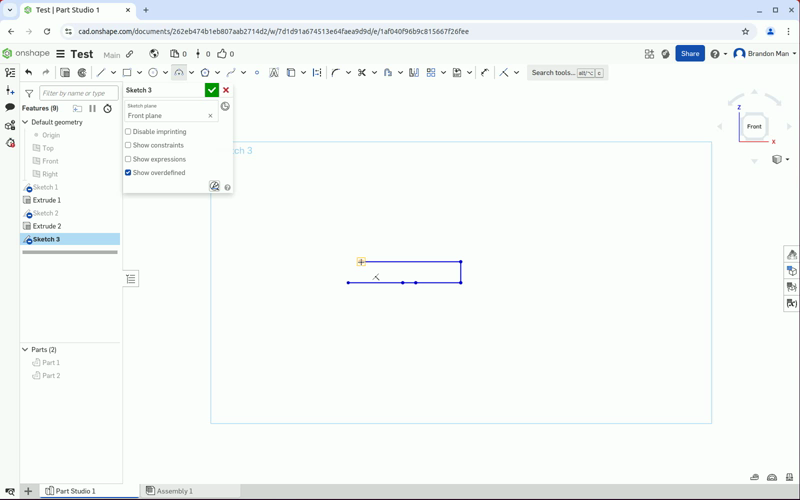
mouse_move(348, 274)
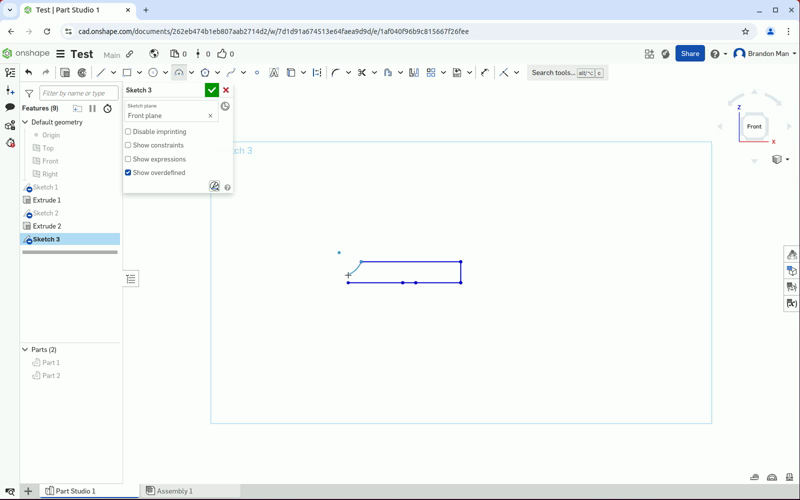
click(348, 274)
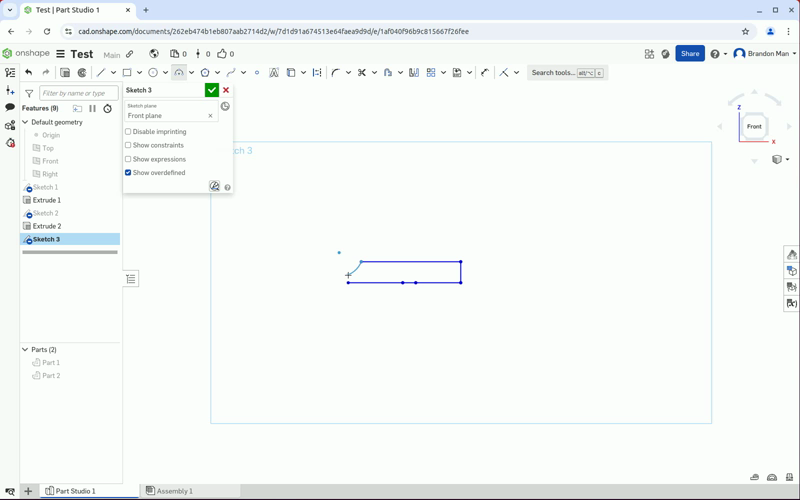
mouse_move(352, 265)
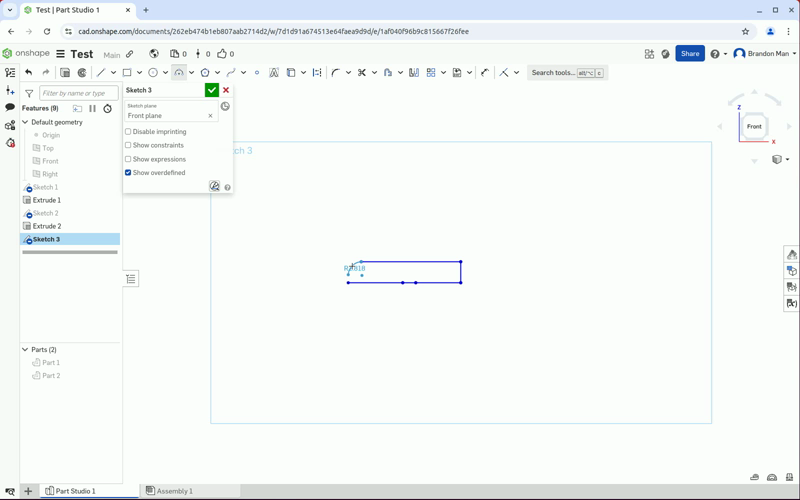
click(352, 265)
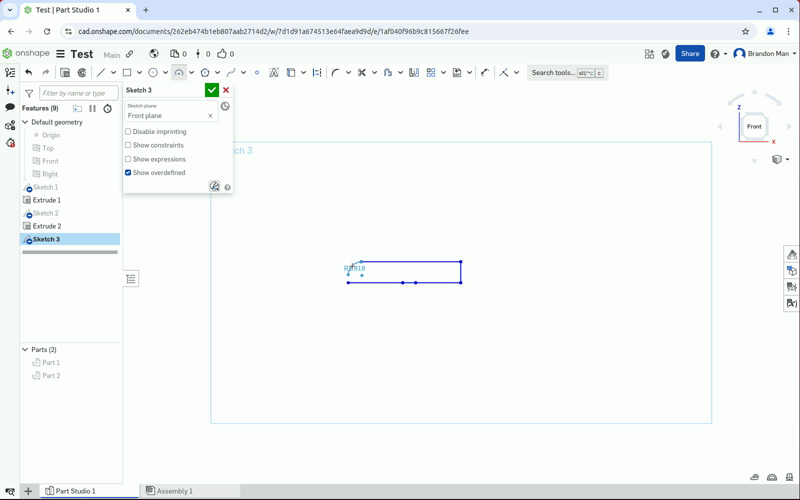
key_up(shift)
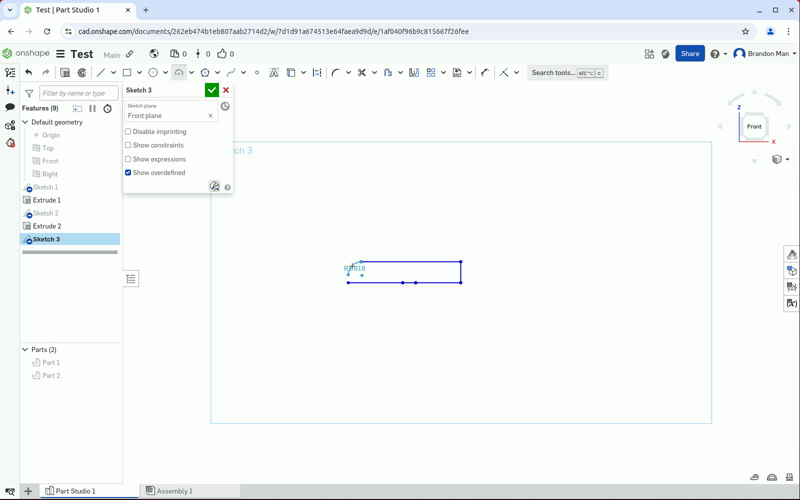
key(esc)
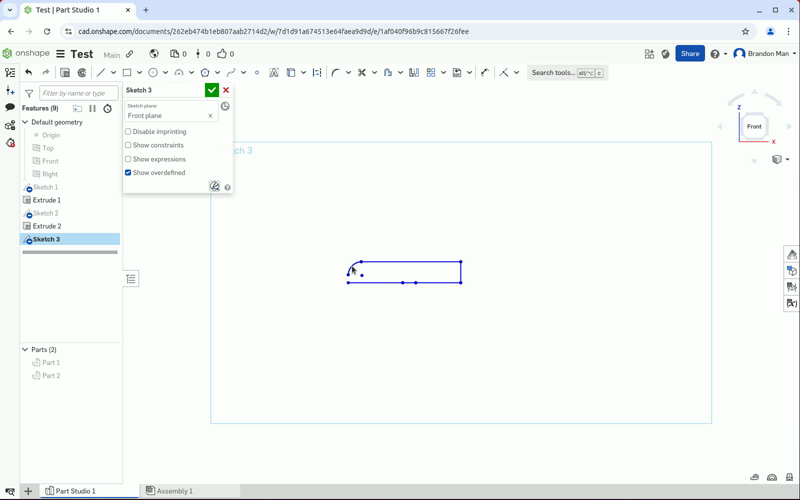
key(l)
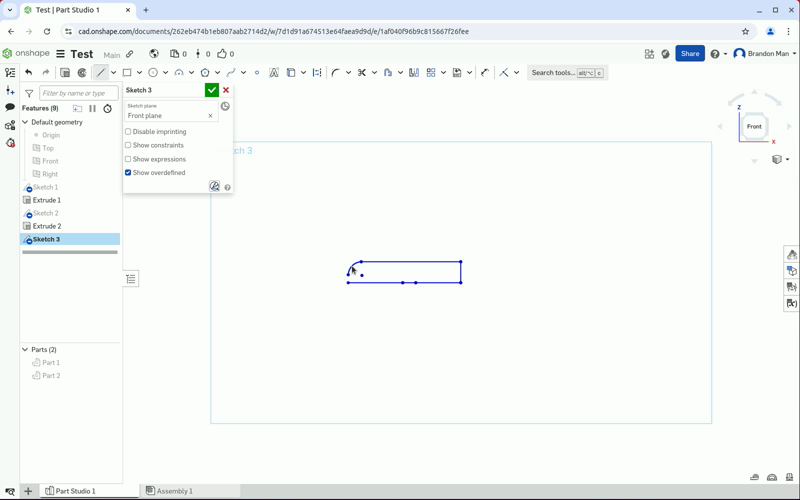
mouse_move(348, 274)
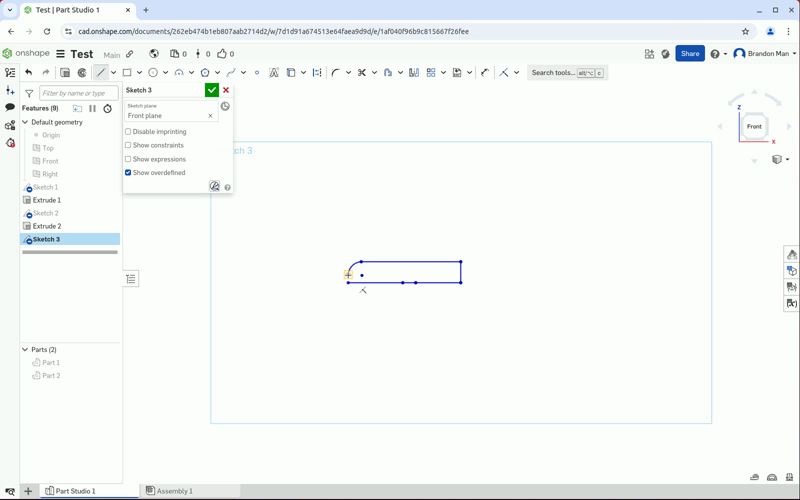
click(348, 274)
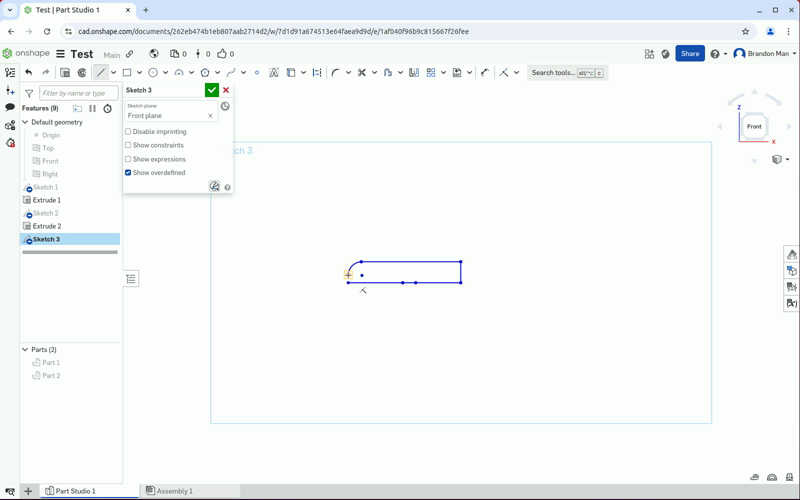
mouse_move(378, 274)
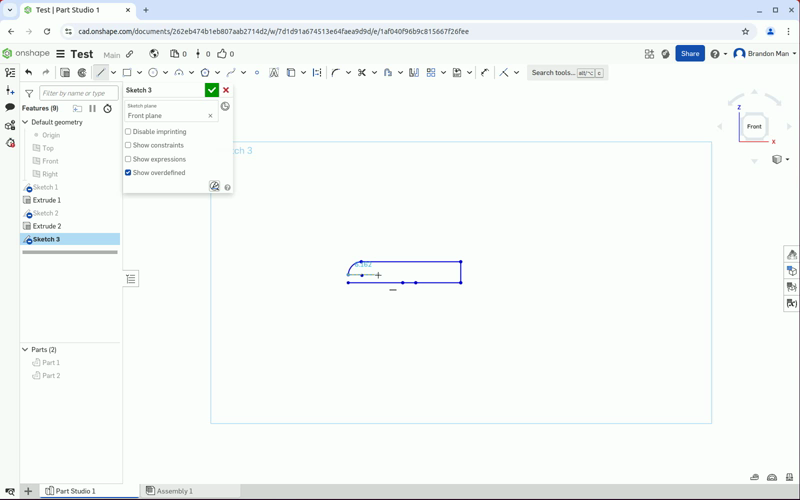
key_down(shift)
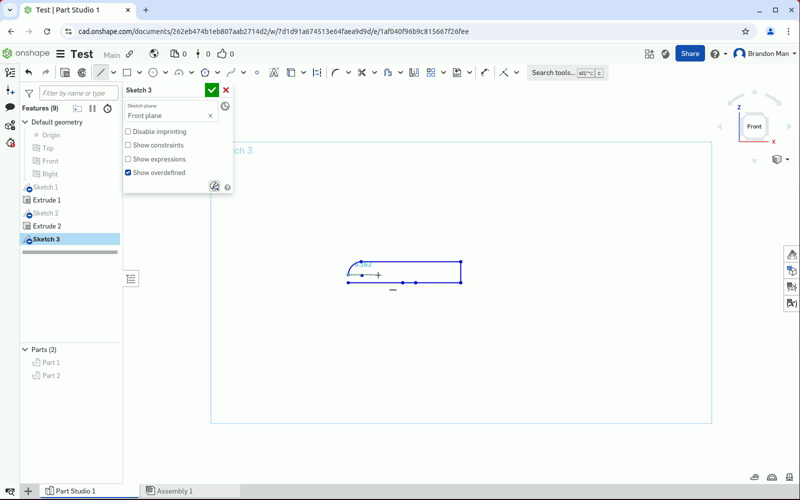
mouse_move(348, 282)
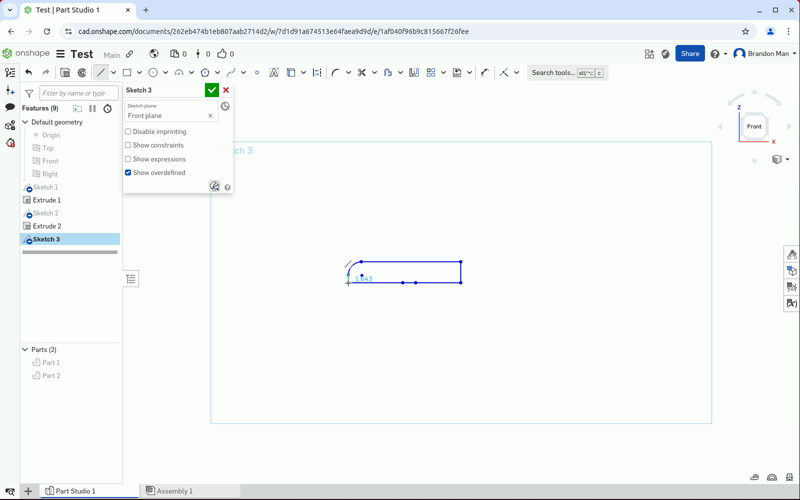
key_up(shift)
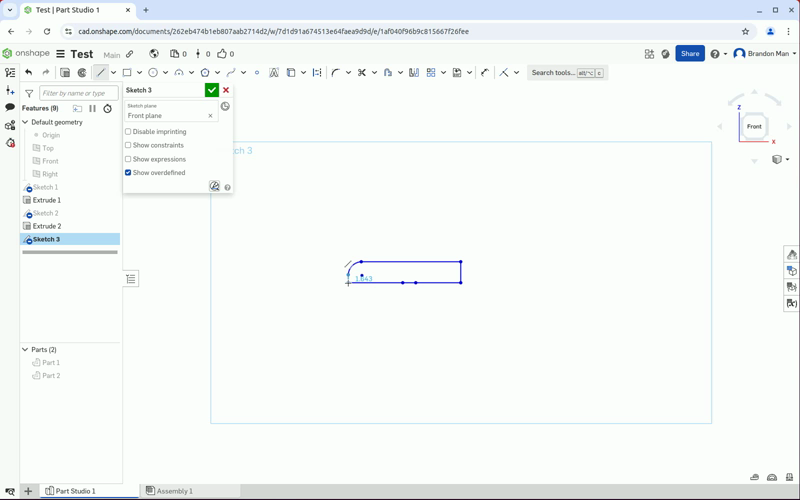
click(348, 282)
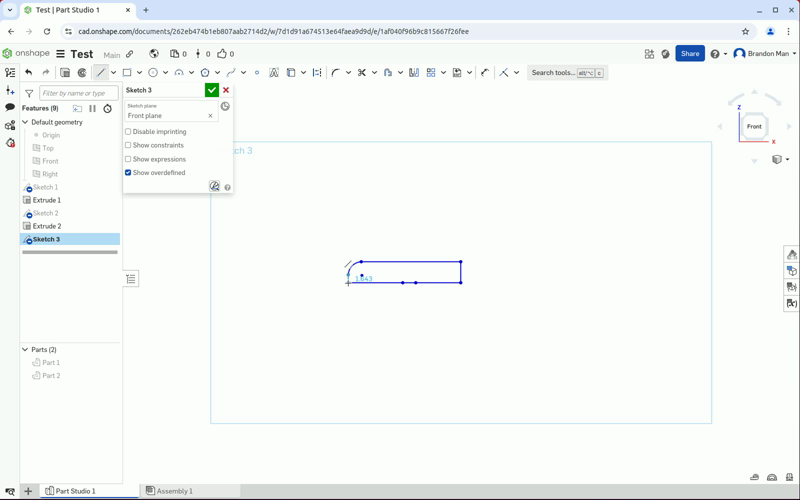
key(esc)
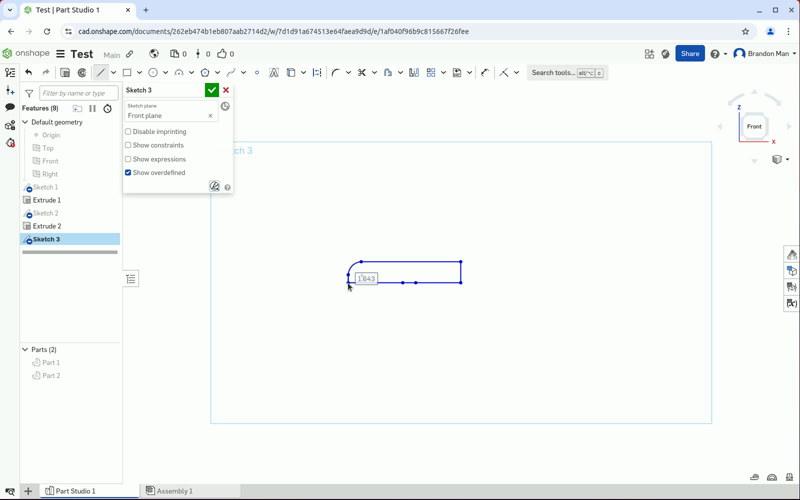
mouse_move(352, 268)
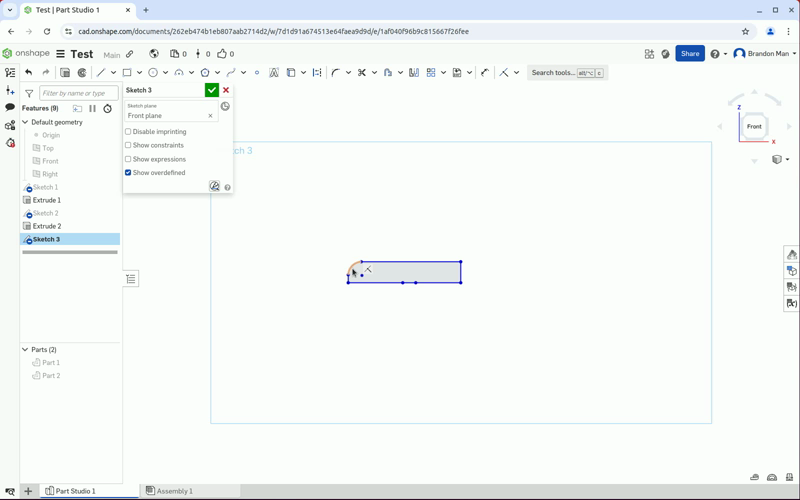
click(352, 268)
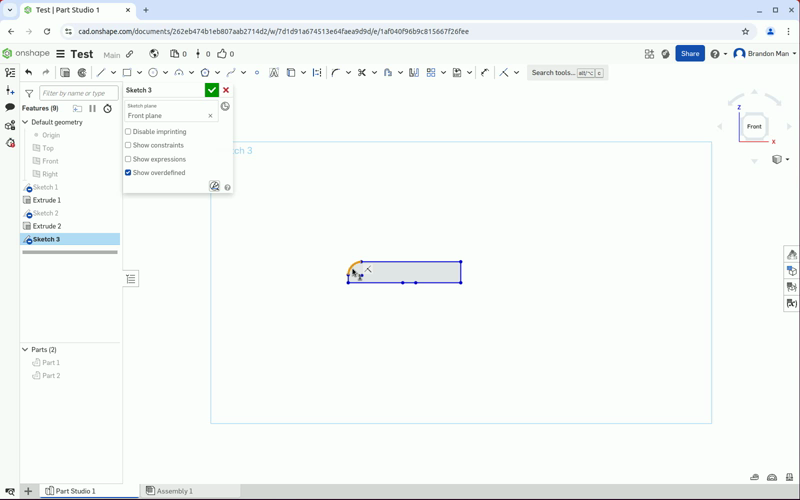
mouse_move(73, 352)
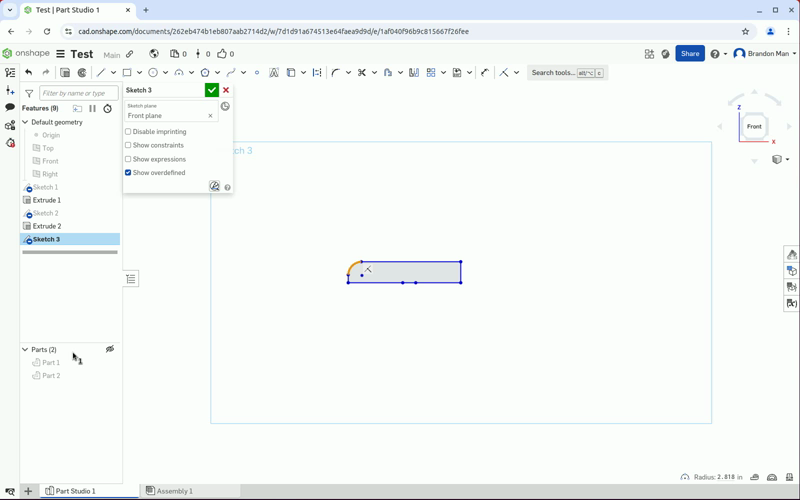
key(shift+y)
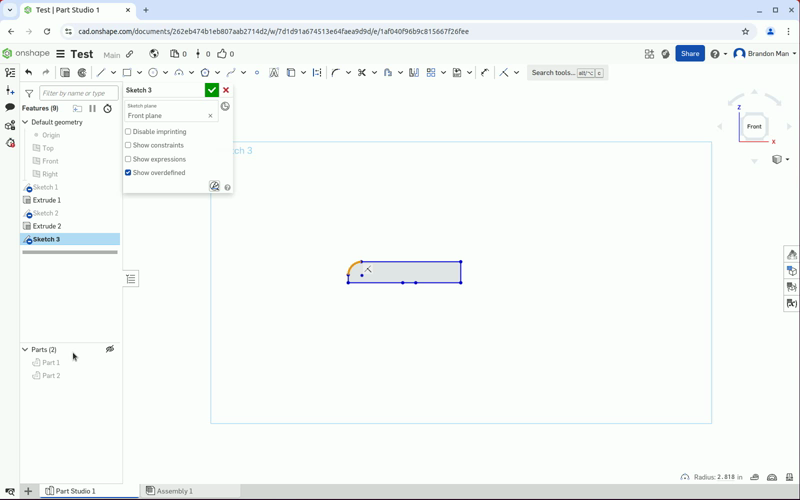
key(shift+e)
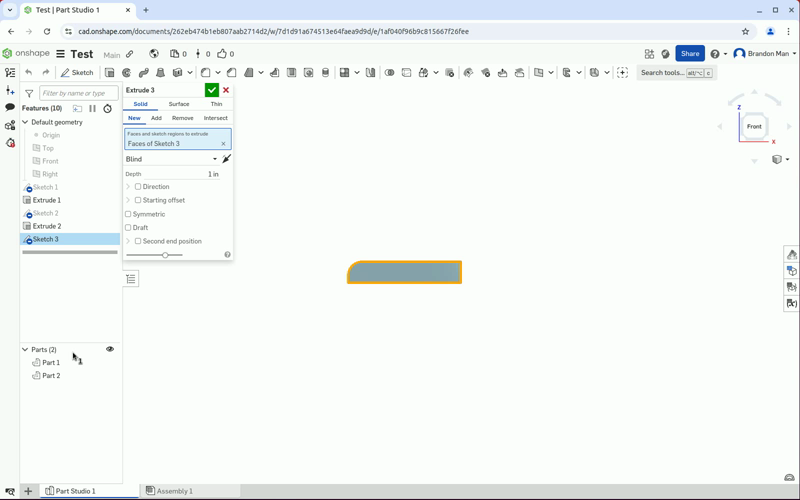
mouse_move(143, 106)
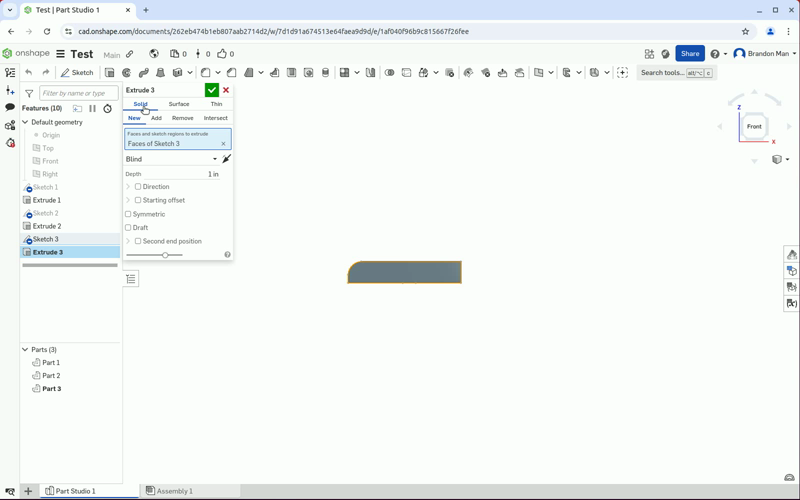
click(143, 106)
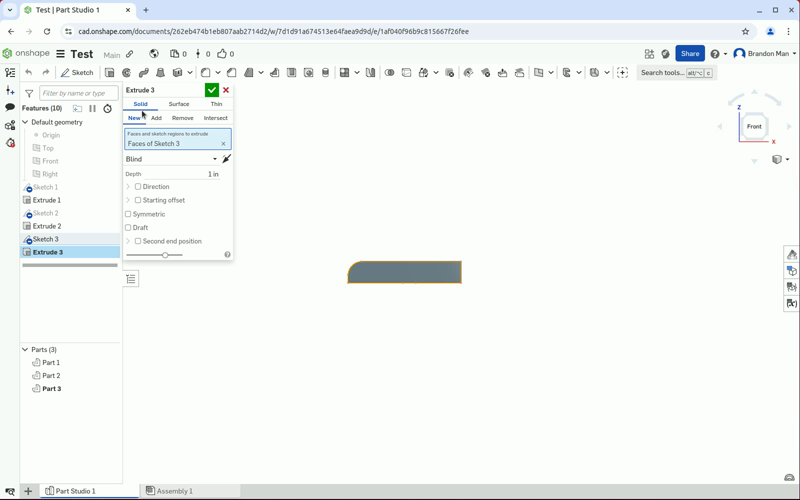
mouse_move(137, 120)
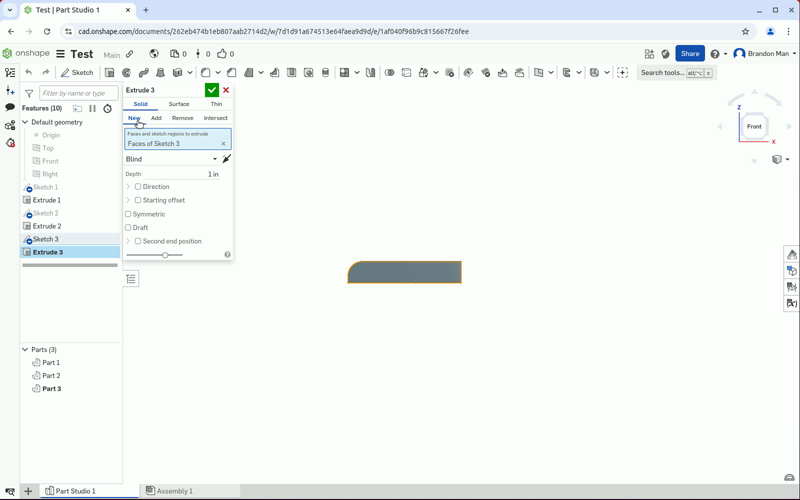
click(137, 120)
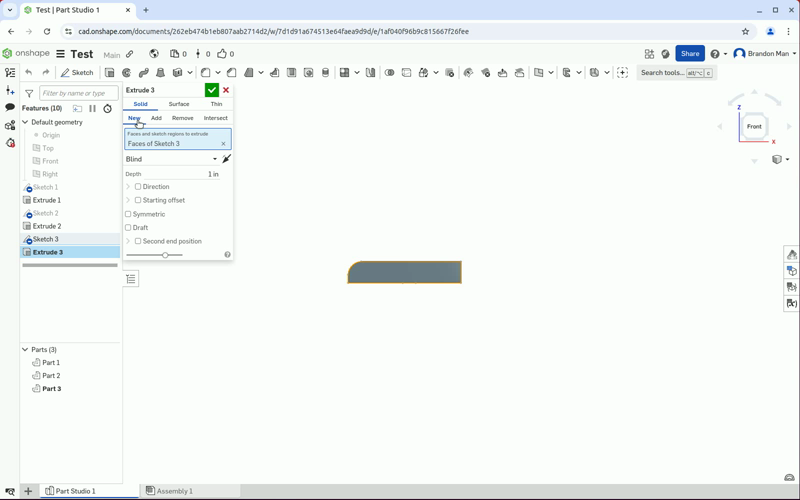
key(tab, 4)
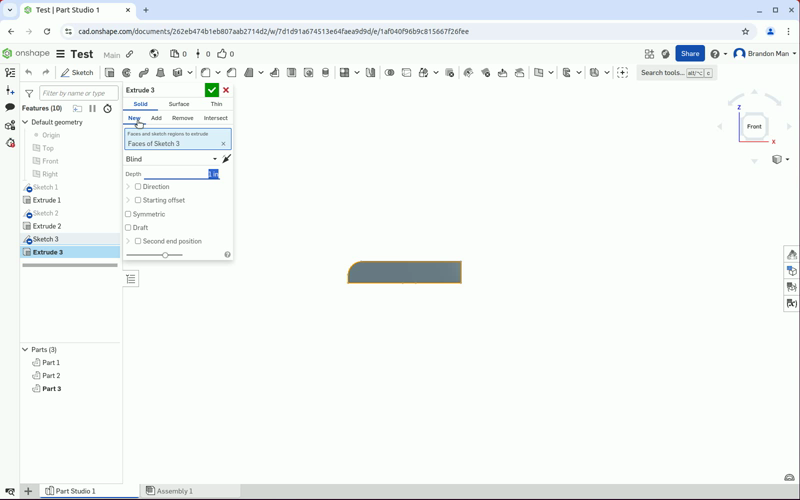
text(3.37)
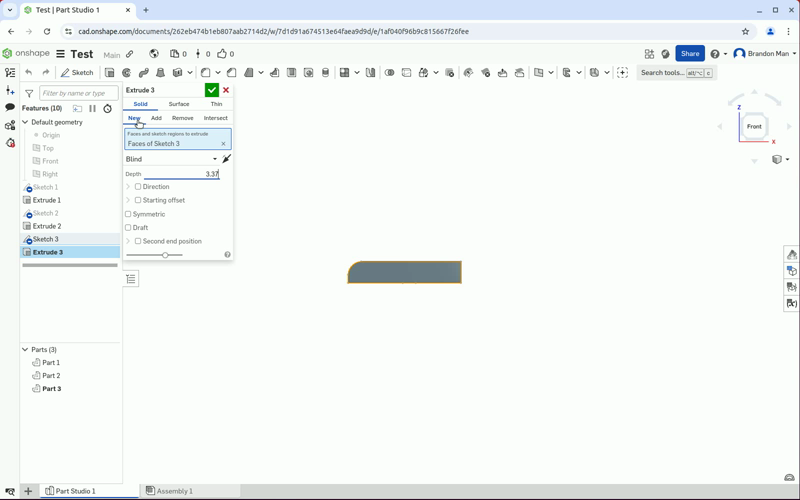
key(enter)
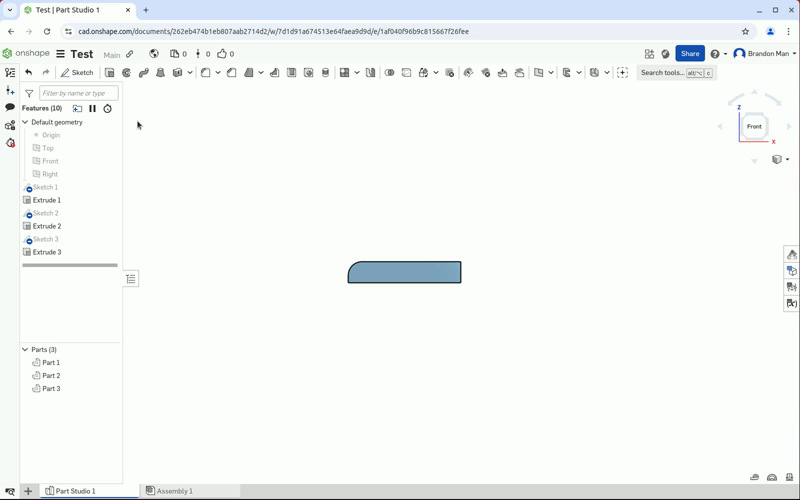
key(shift+h)
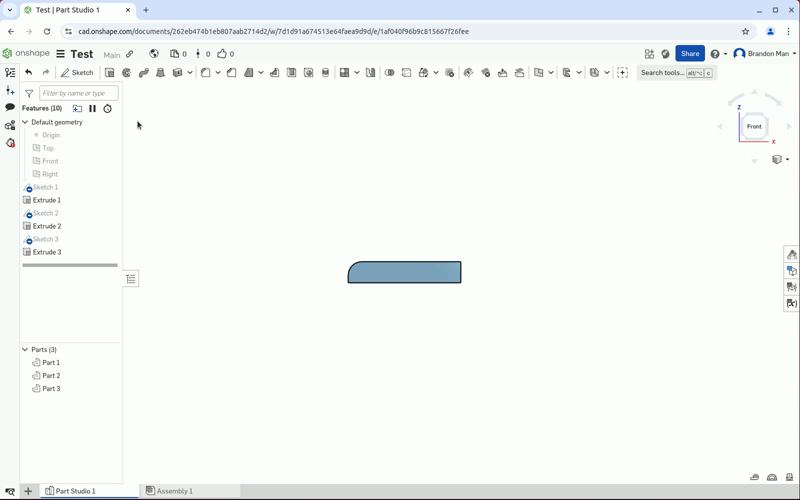
key(shift+h)
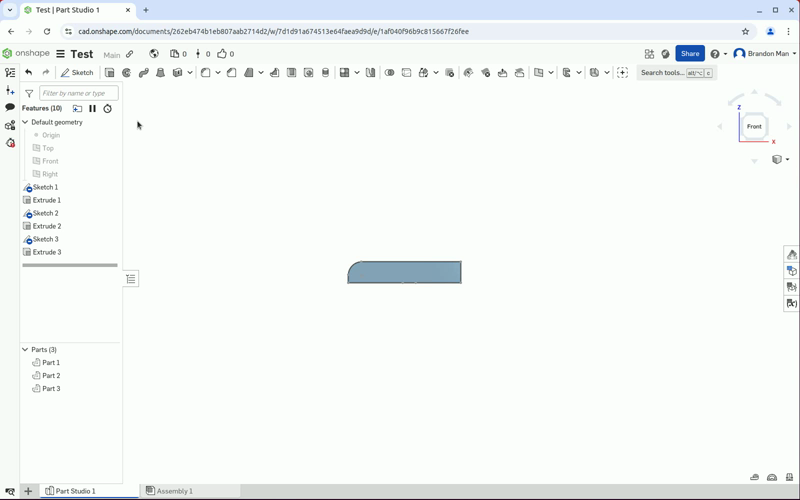
key(shift+7)
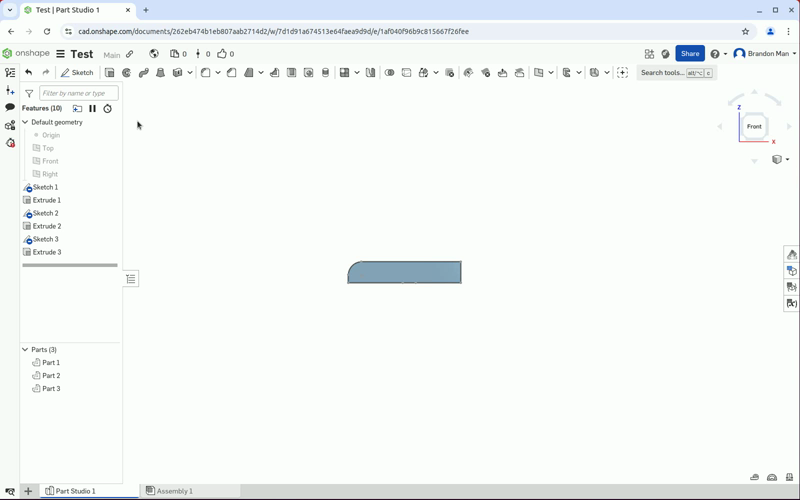
key(left, 2)
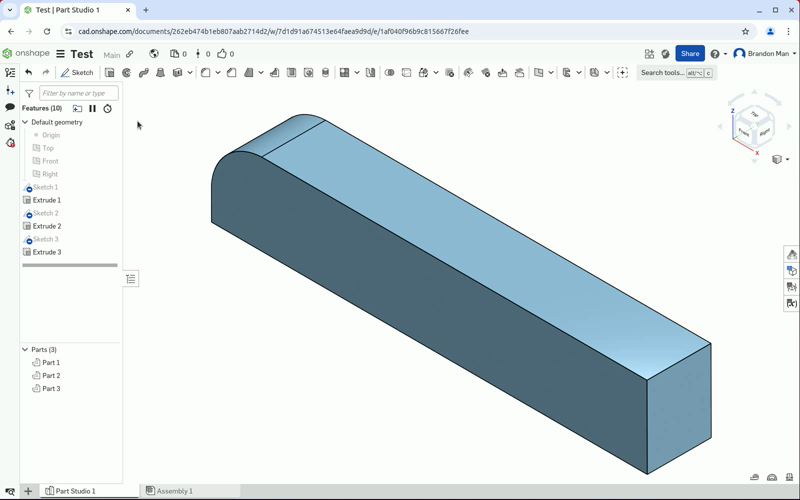
key(down, 2)
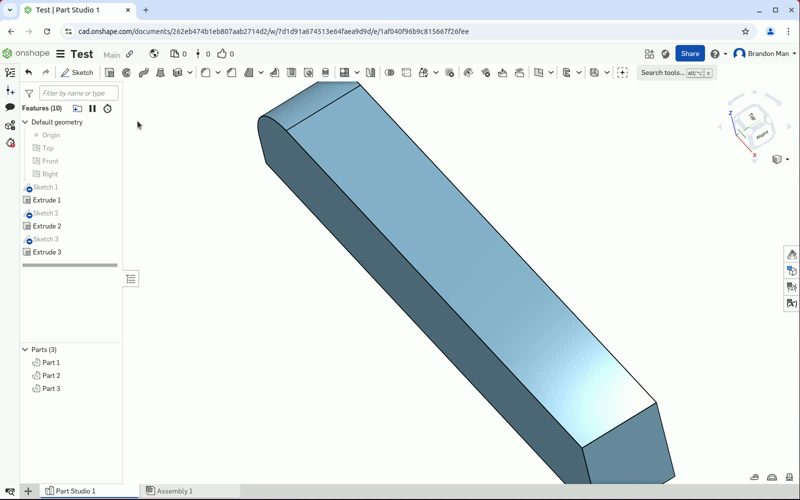
key(up, 2)
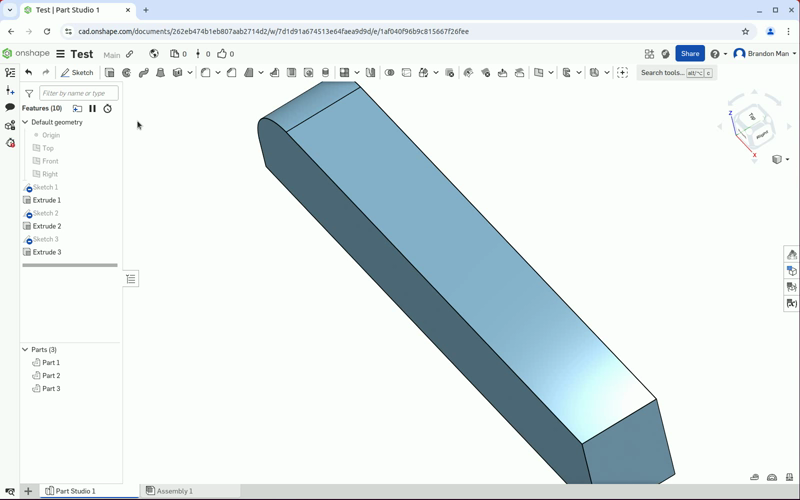
key(right, 2)
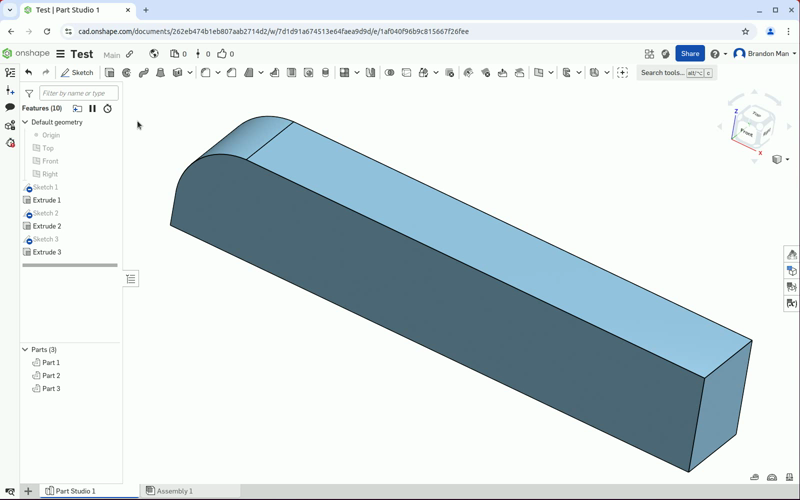
mouse_move(73, 189)
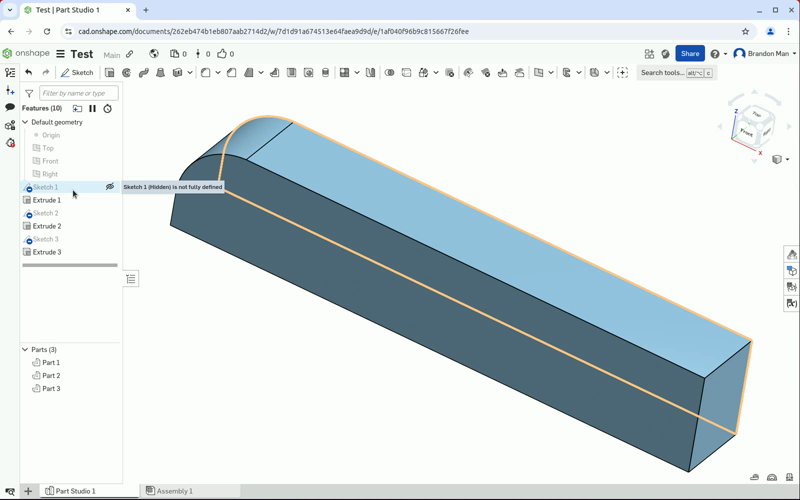
click(73, 189)